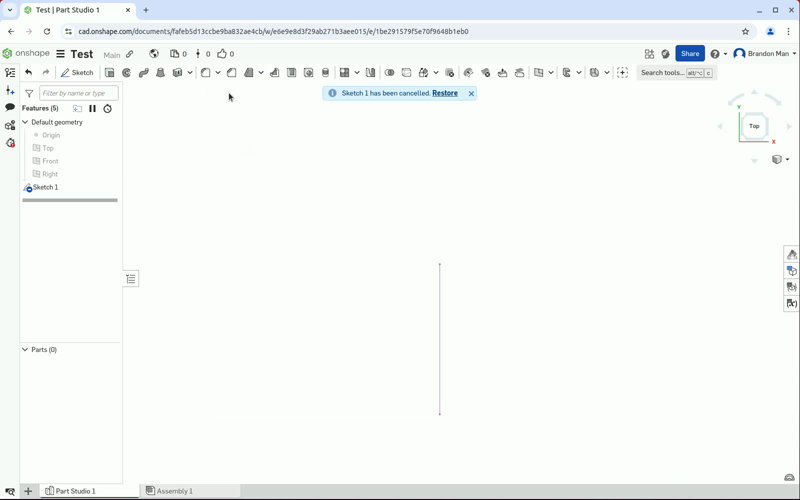
key(shift+h)
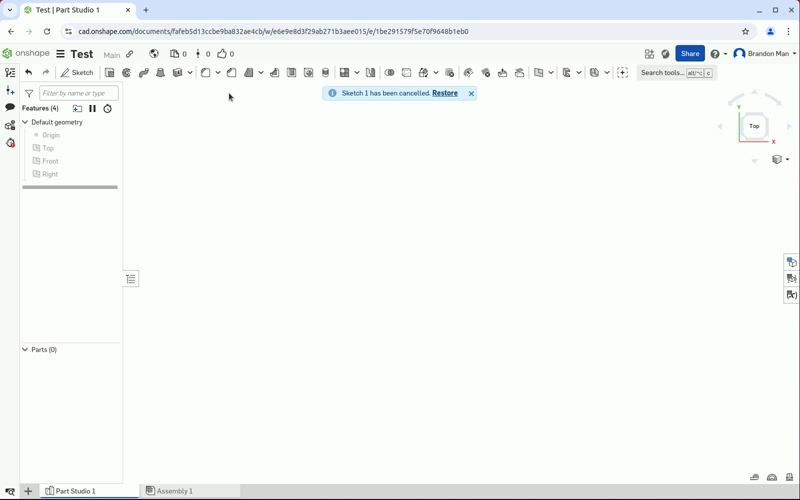
mouse_move(73, 352)
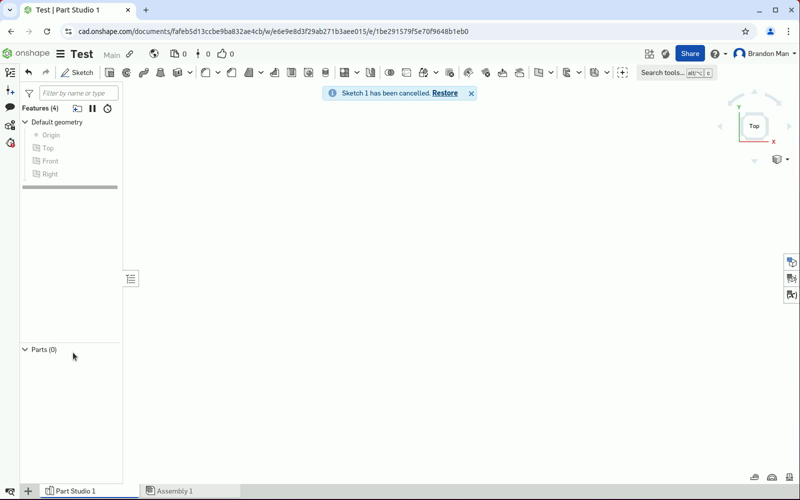
key(y)
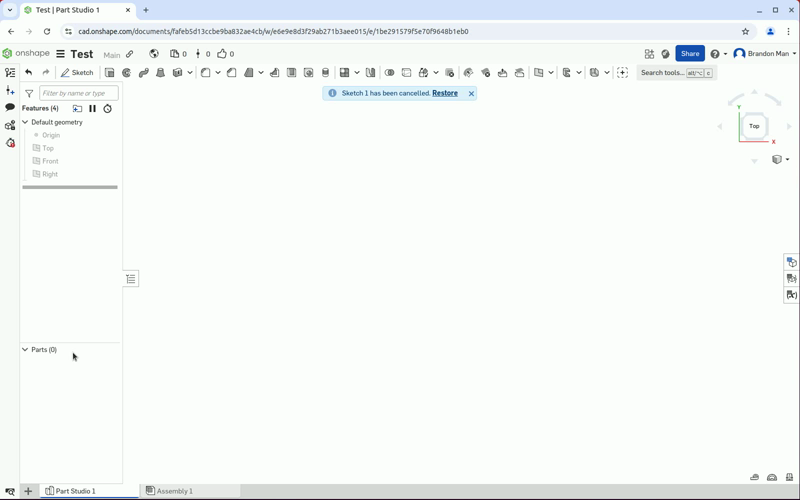
key(shift+p)
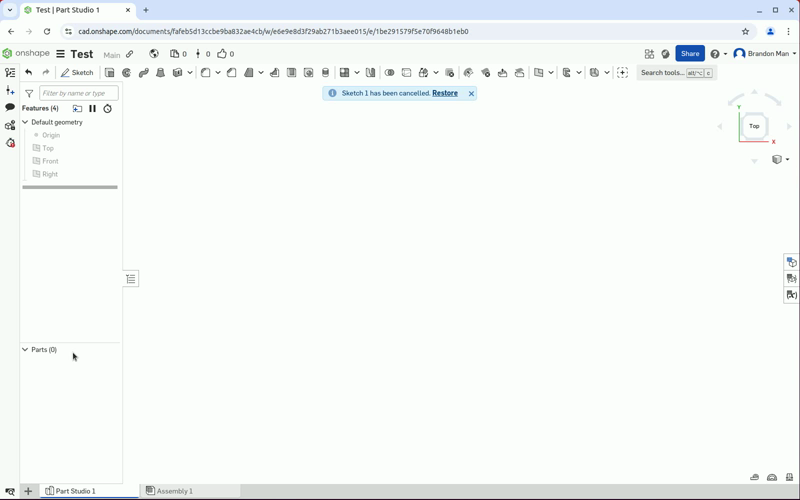
key(space)
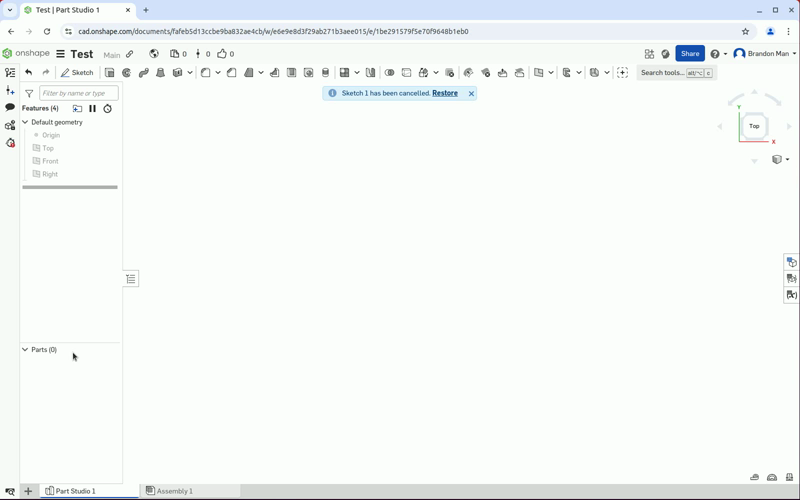
key_down(shift)
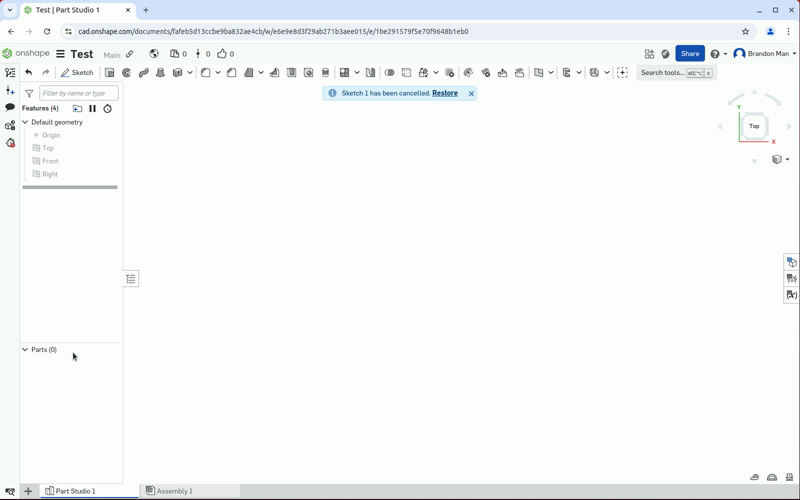
key(up)
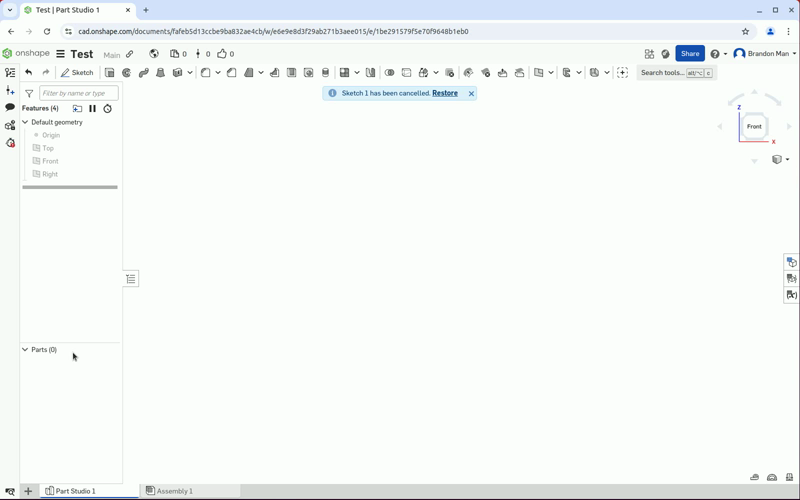
key_up(shift)
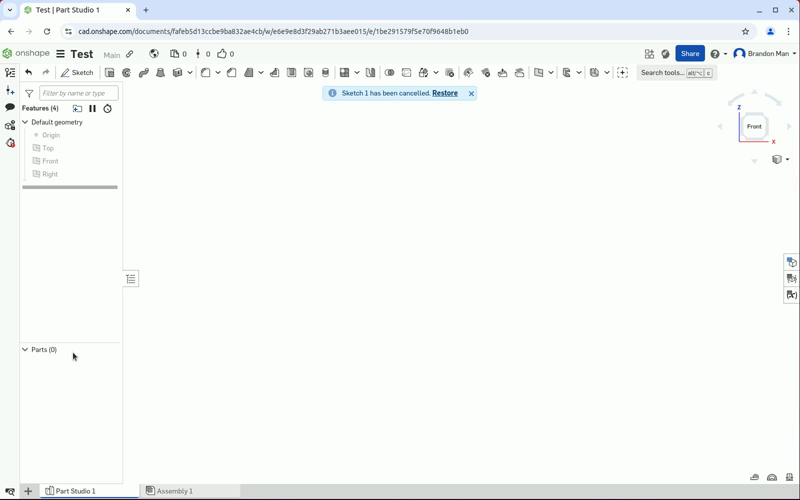
mouse_move(73, 352)
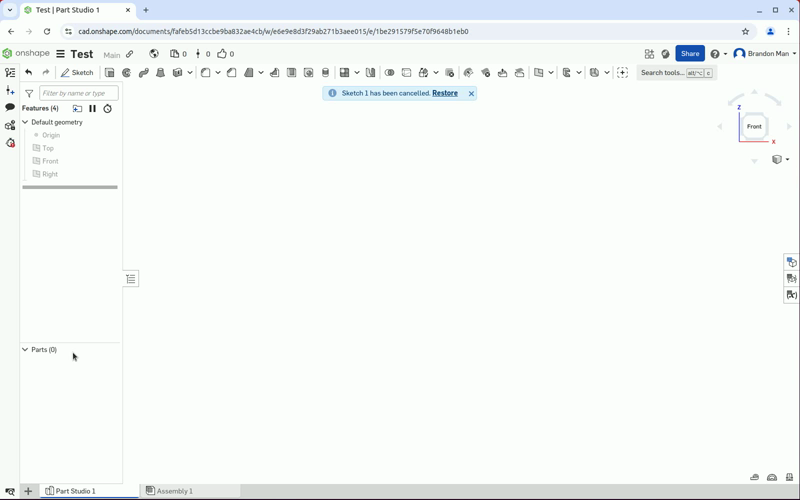
key(shift+y)
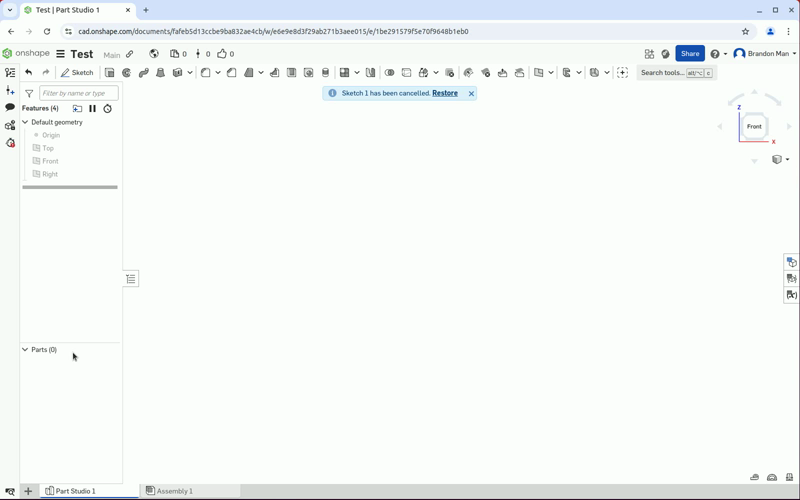
key(shift+s)
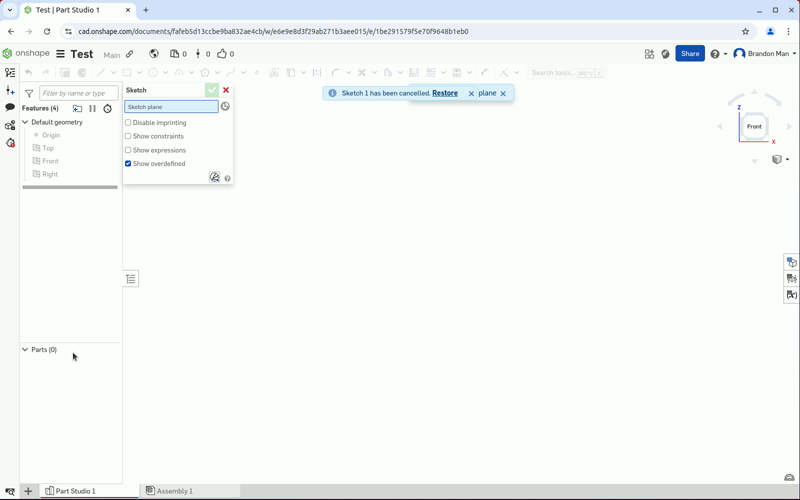
mouse_move(73, 163)
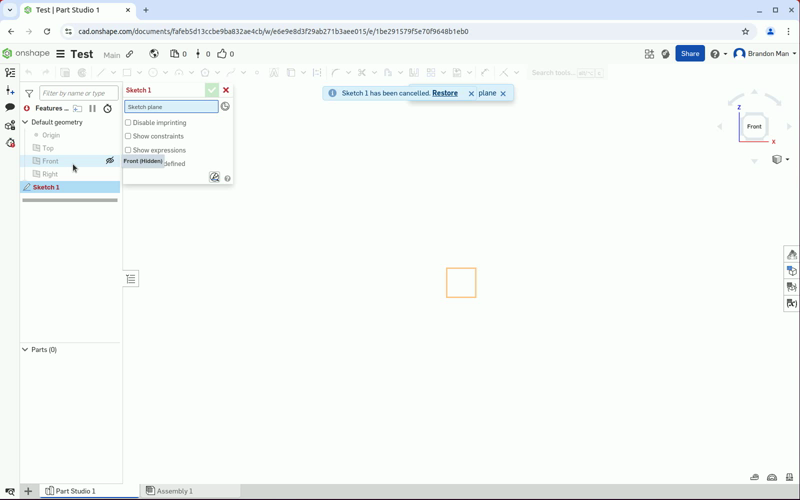
click(73, 163)
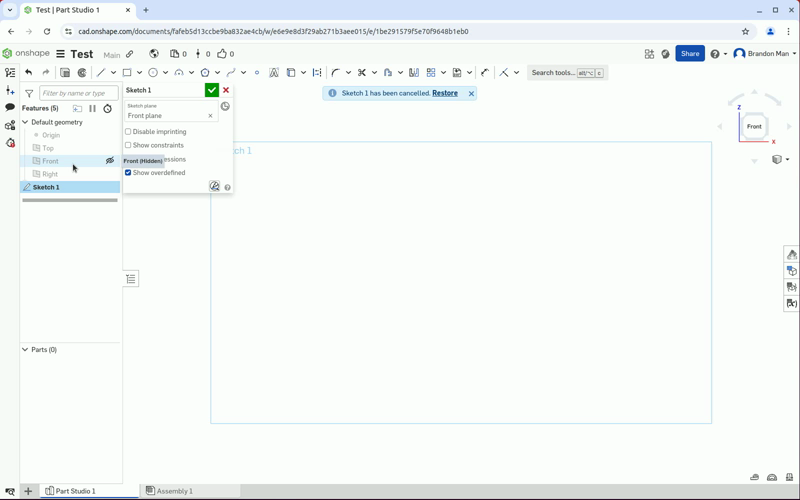
mouse_move(73, 352)
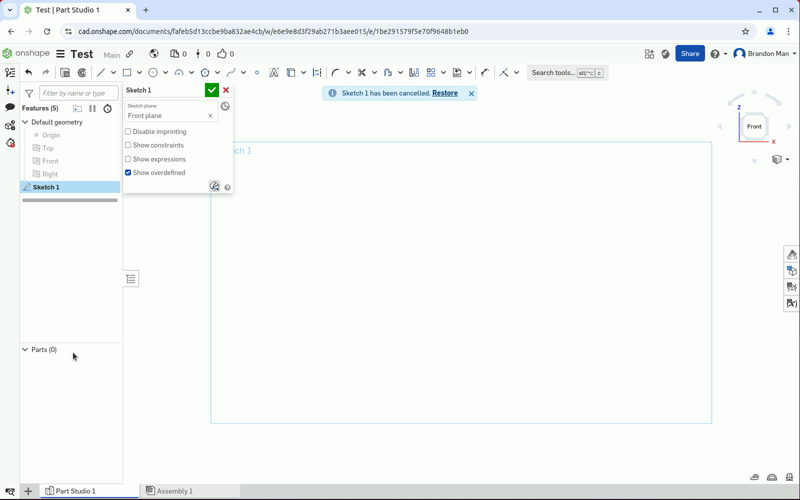
key(y)
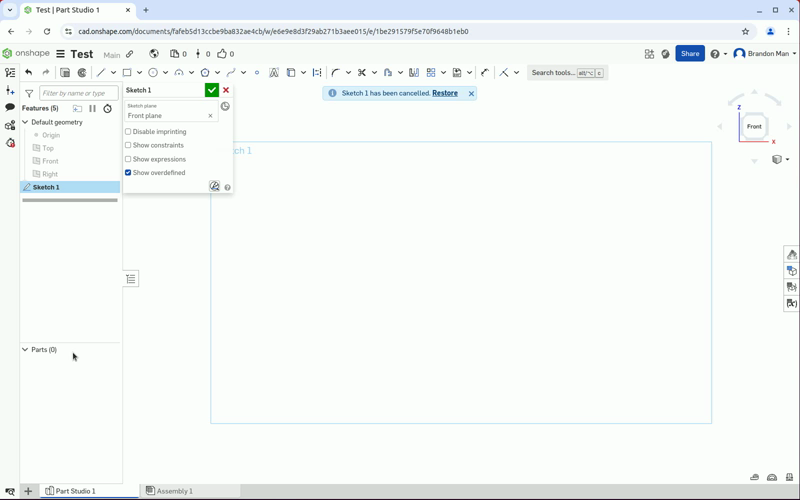
key(c)
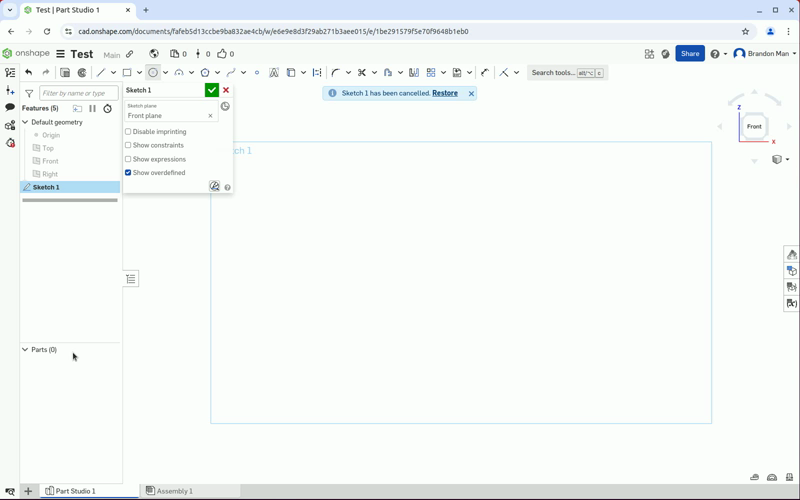
key_down(shift)
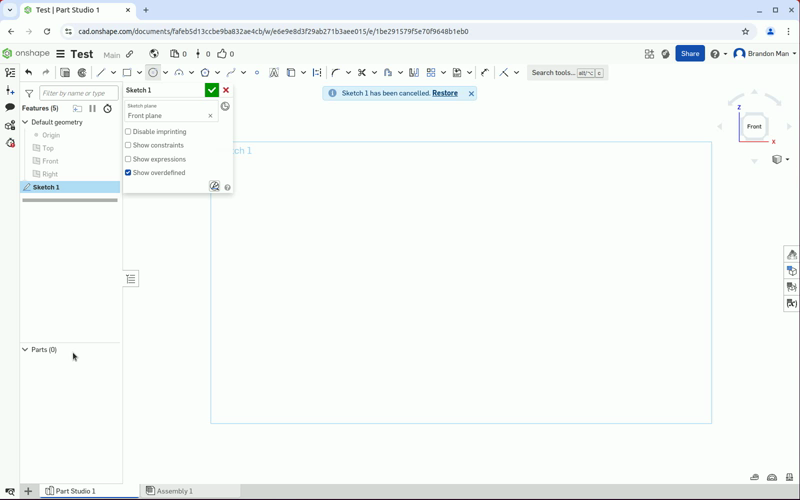
mouse_move(549, 218)
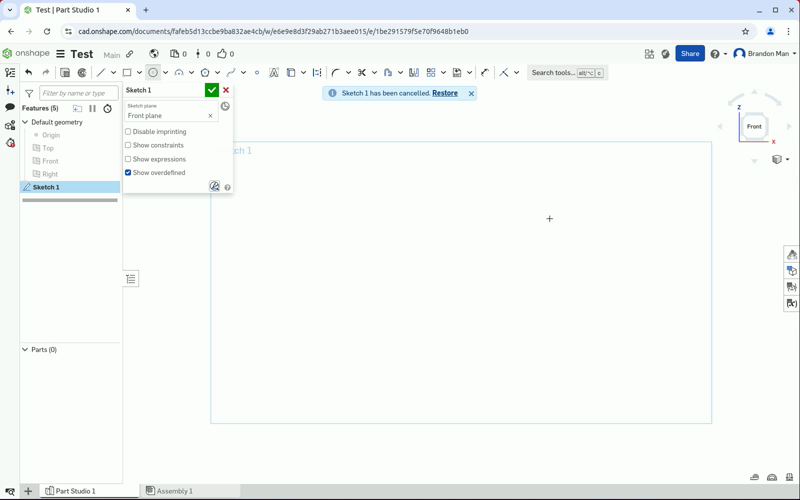
click(549, 218)
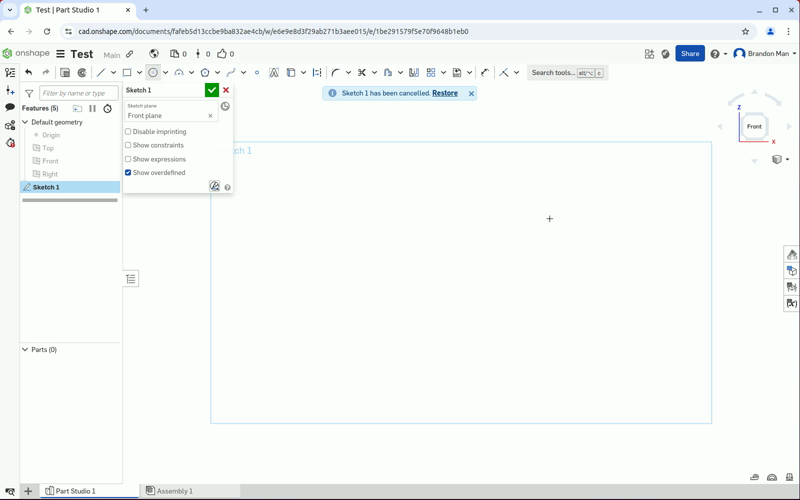
key_up(shift)
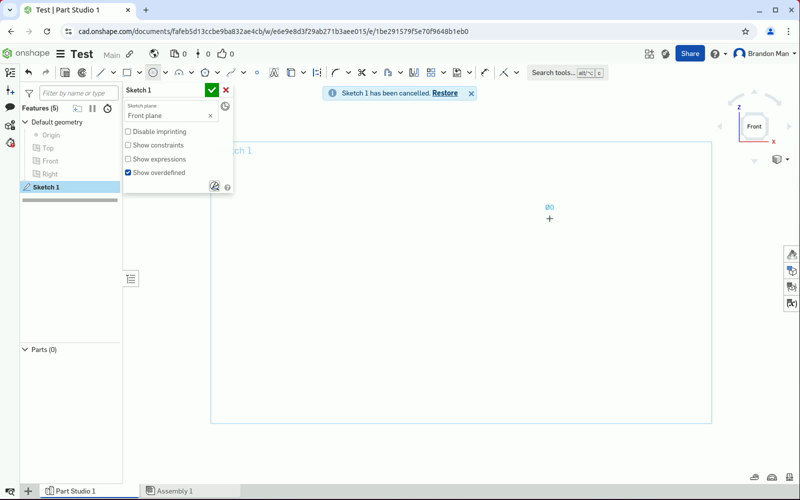
mouse_move(573, 218)
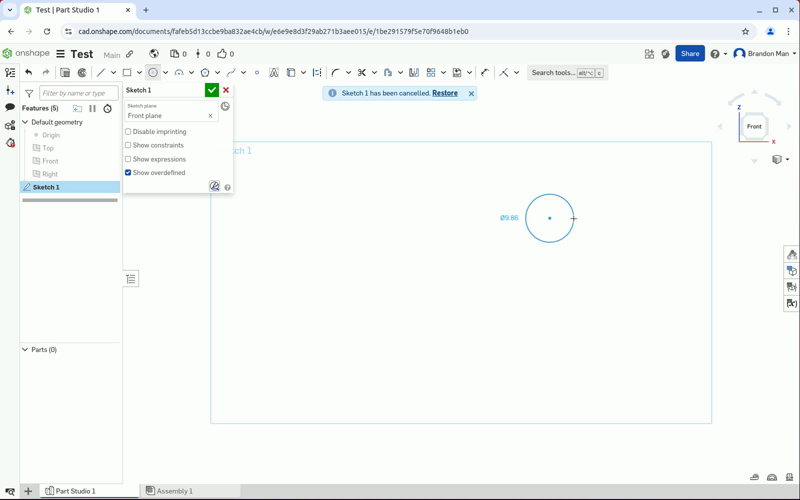
click(573, 218)
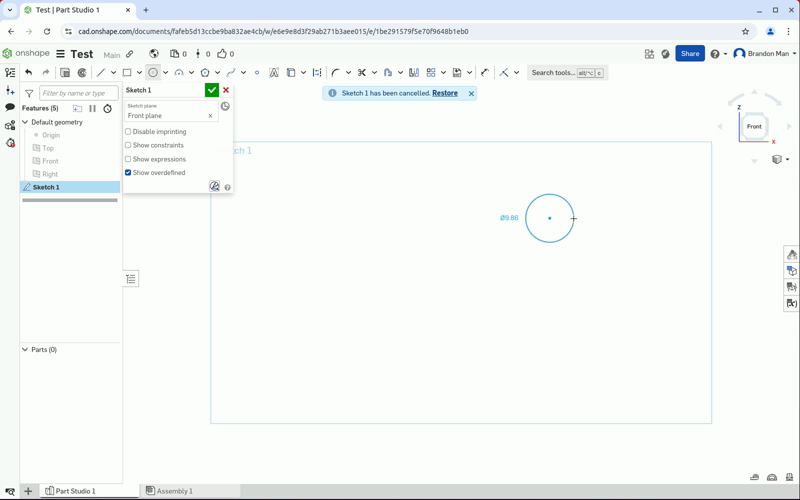
key(esc)
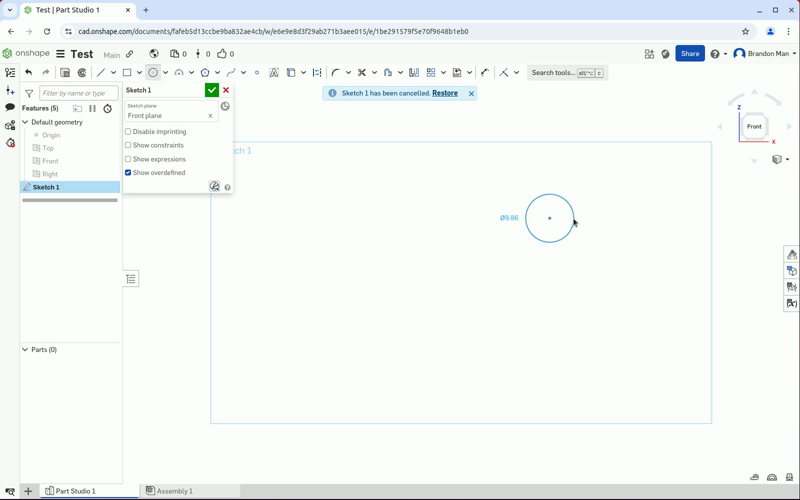
key(c)
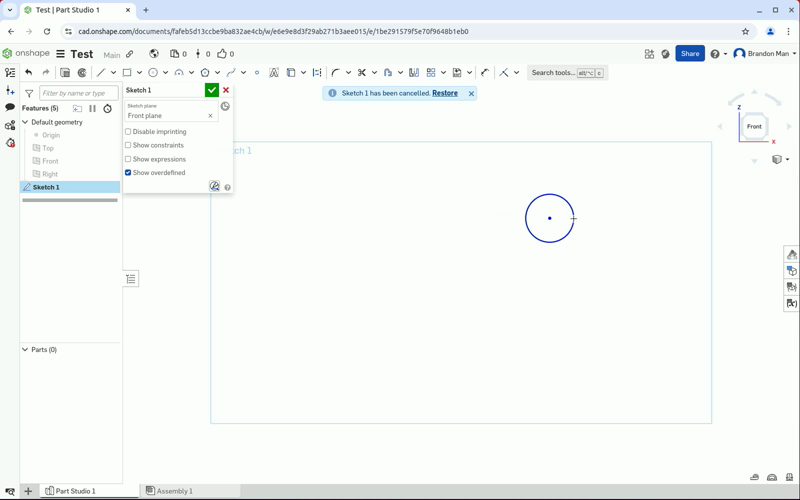
key_down(shift)
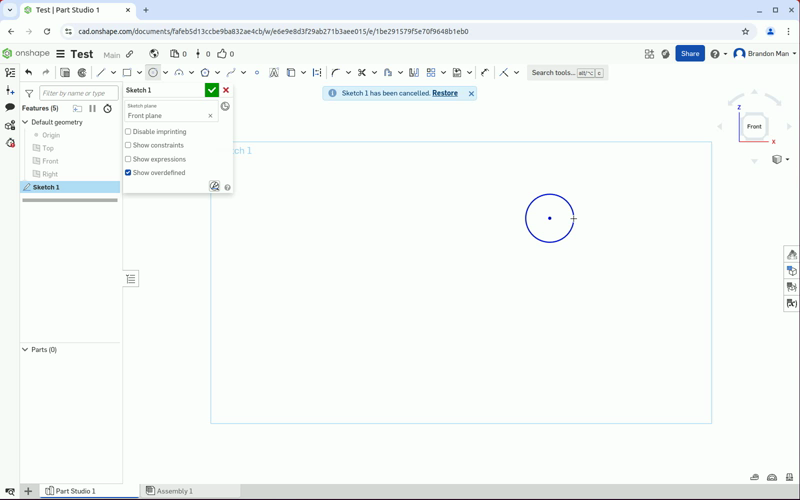
mouse_move(534, 218)
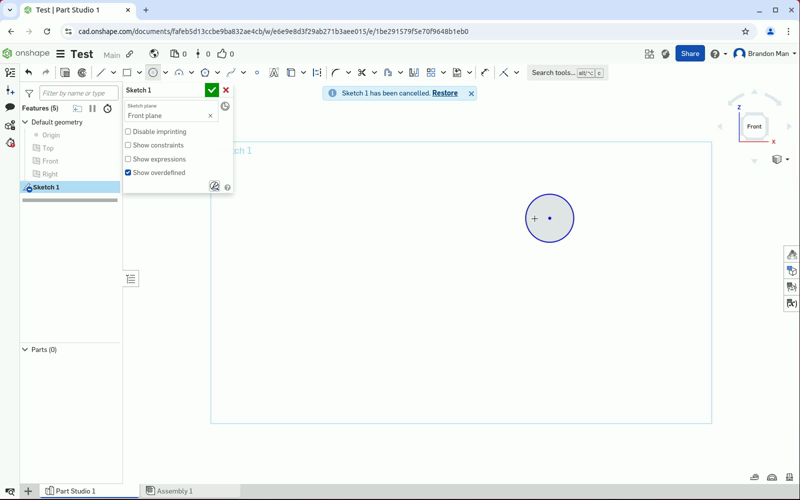
click(534, 218)
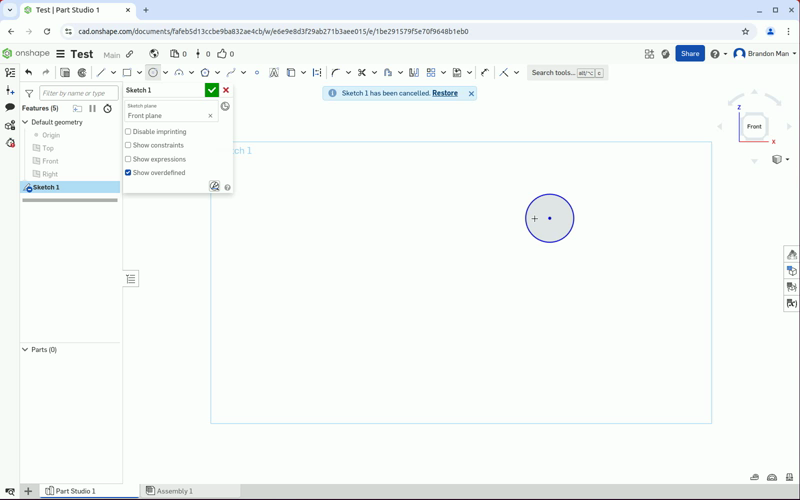
key_up(shift)
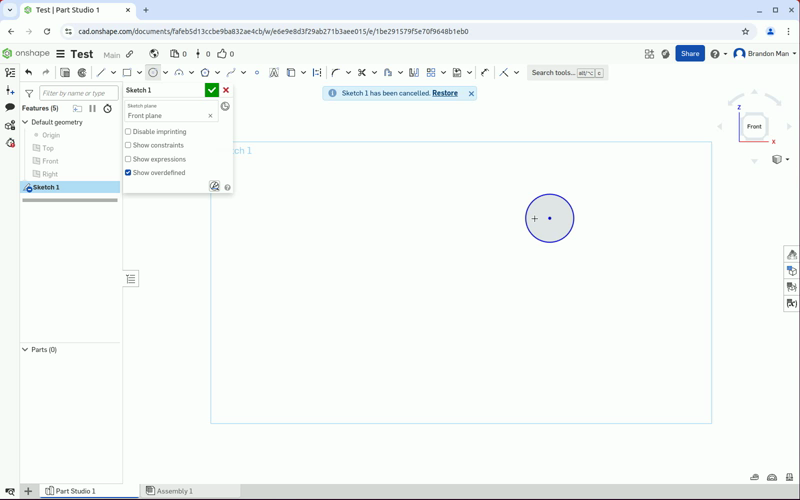
mouse_move(538, 218)
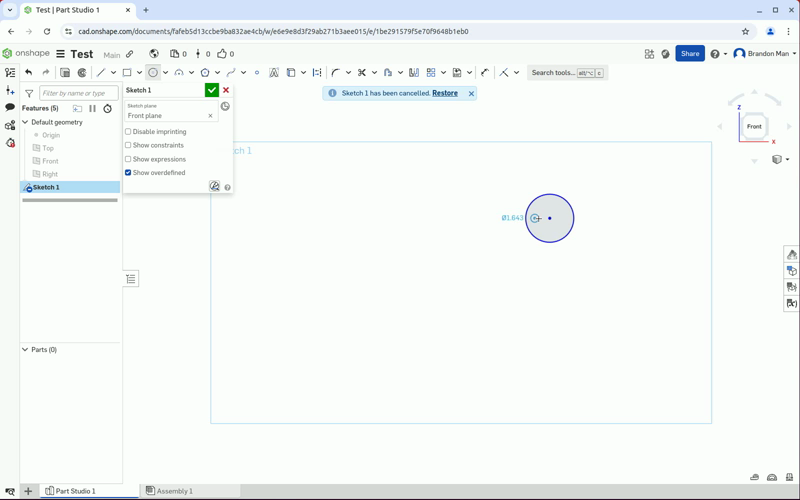
click(538, 218)
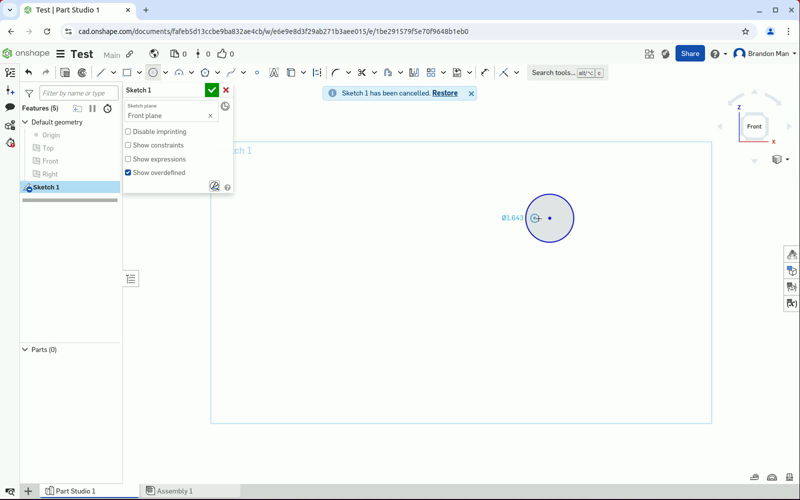
key(esc)
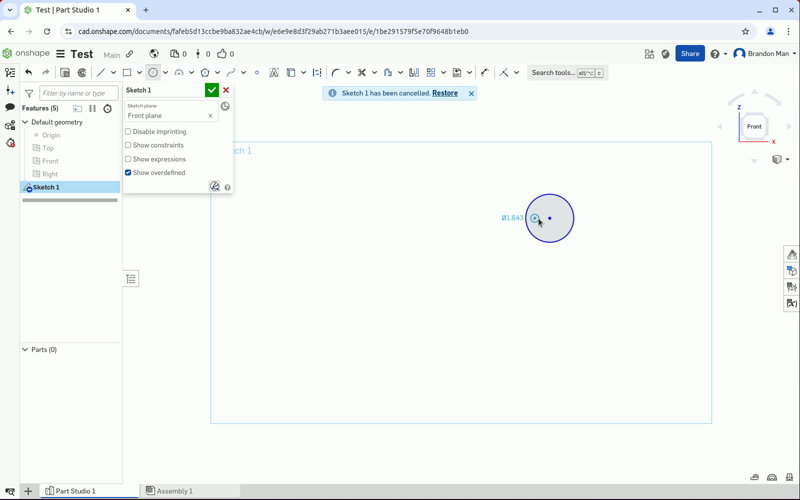
key(c)
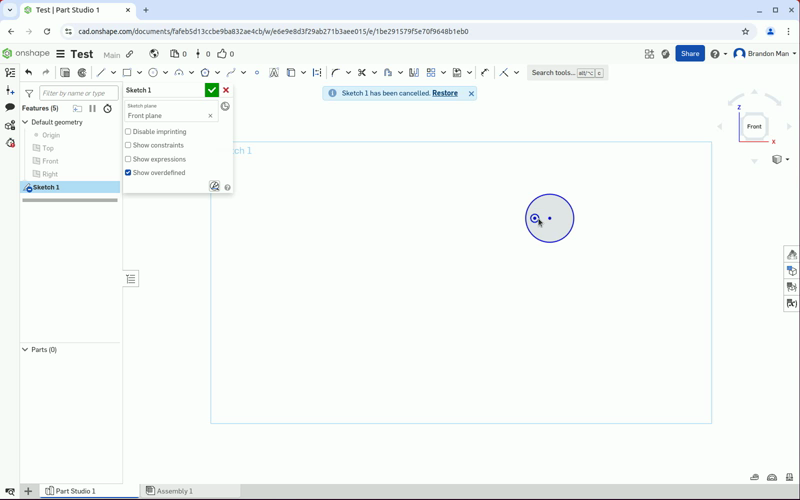
key_down(shift)
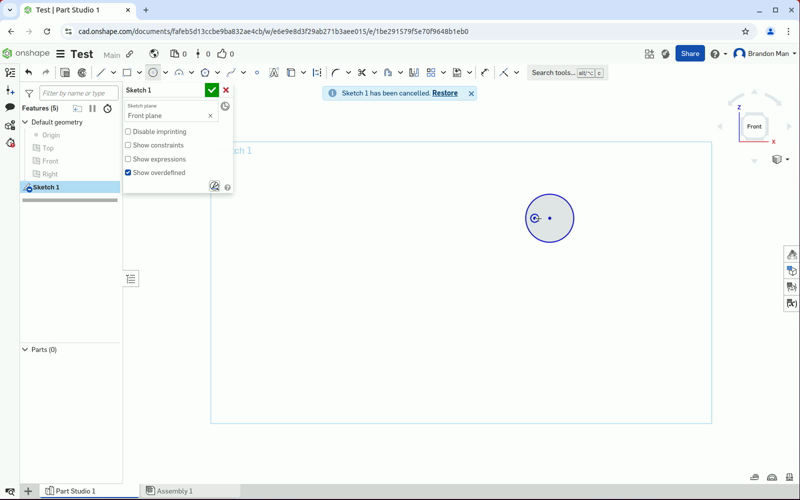
mouse_move(549, 218)
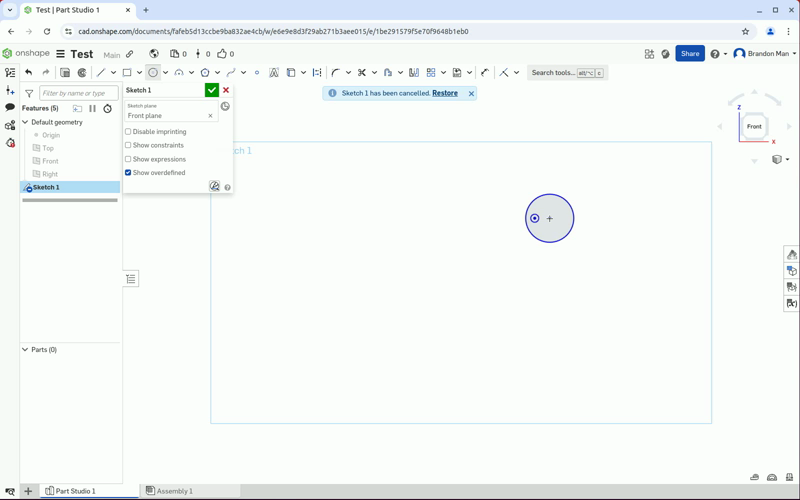
click(549, 218)
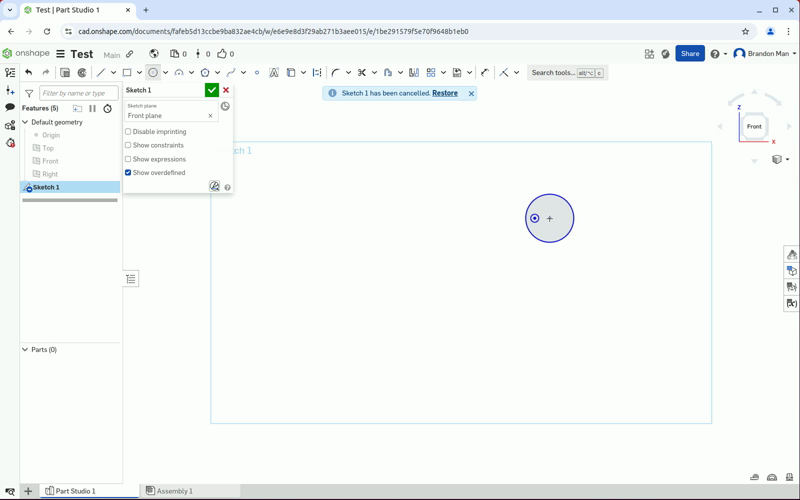
key_up(shift)
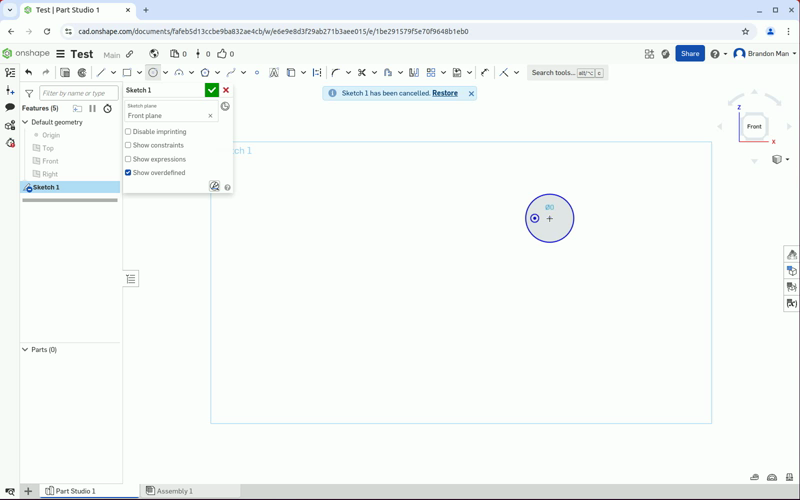
mouse_move(559, 218)
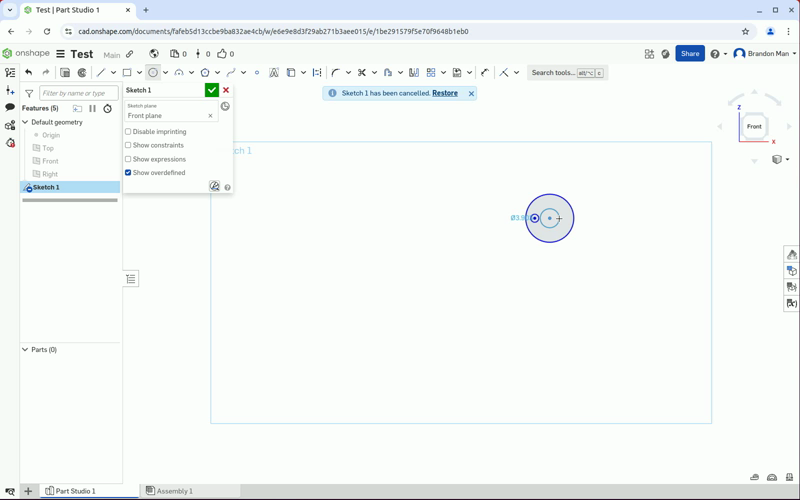
click(559, 218)
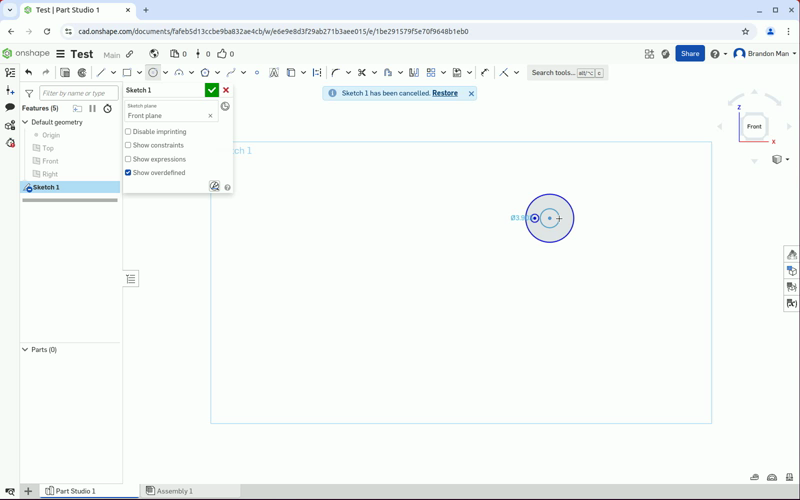
key(esc)
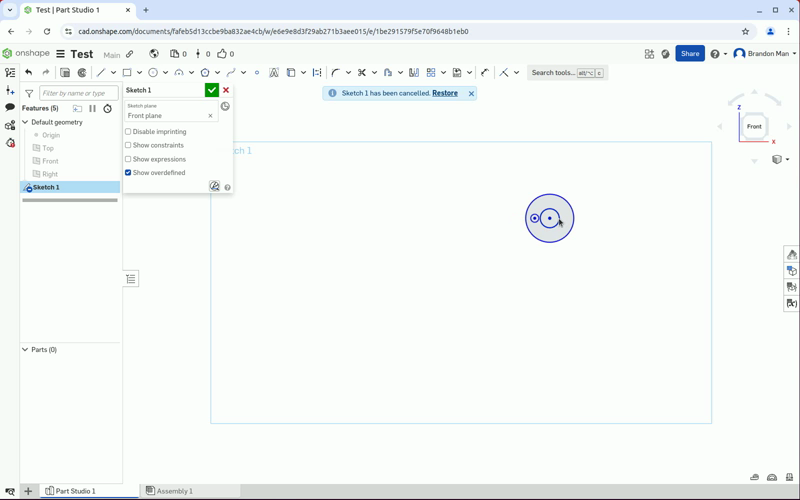
key(c)
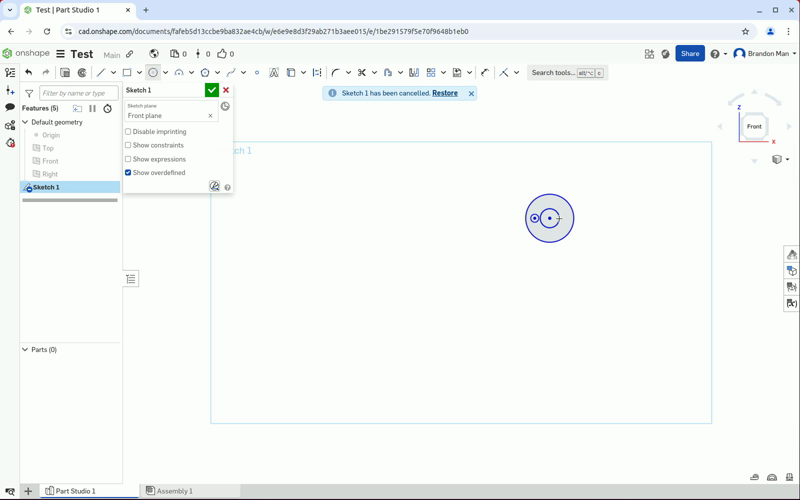
key_down(shift)
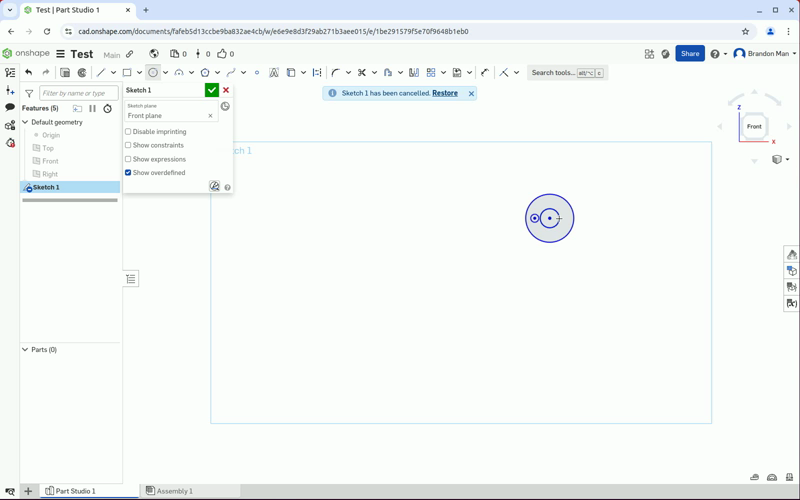
mouse_move(549, 232)
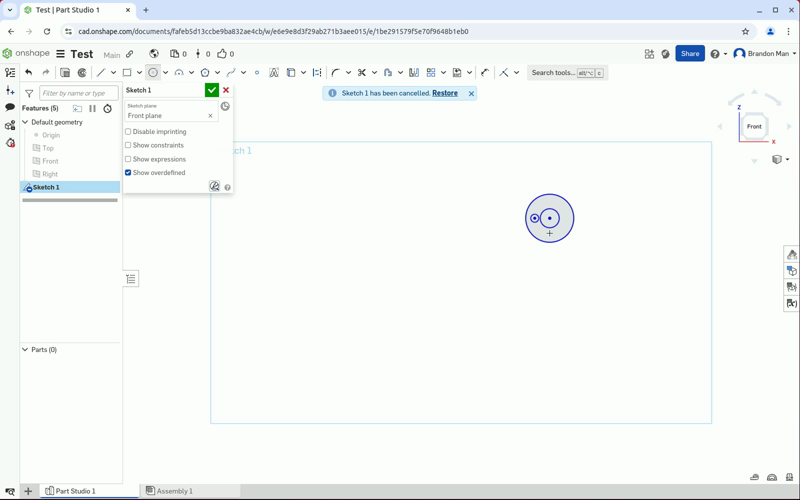
click(549, 232)
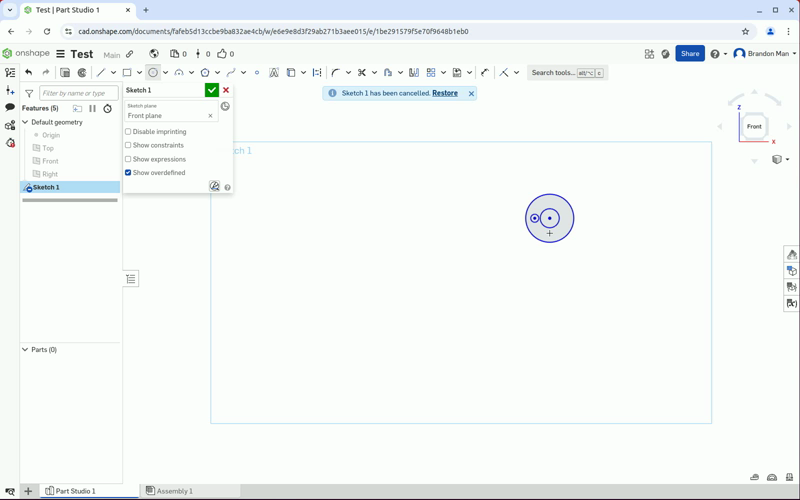
key_up(shift)
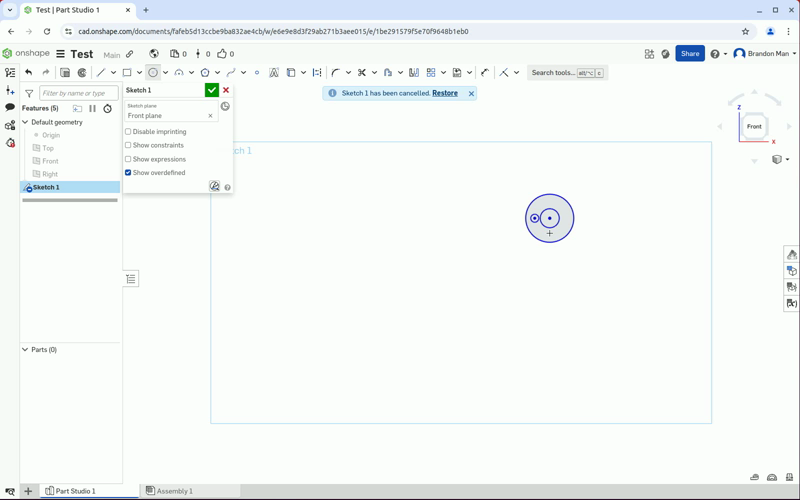
mouse_move(553, 232)
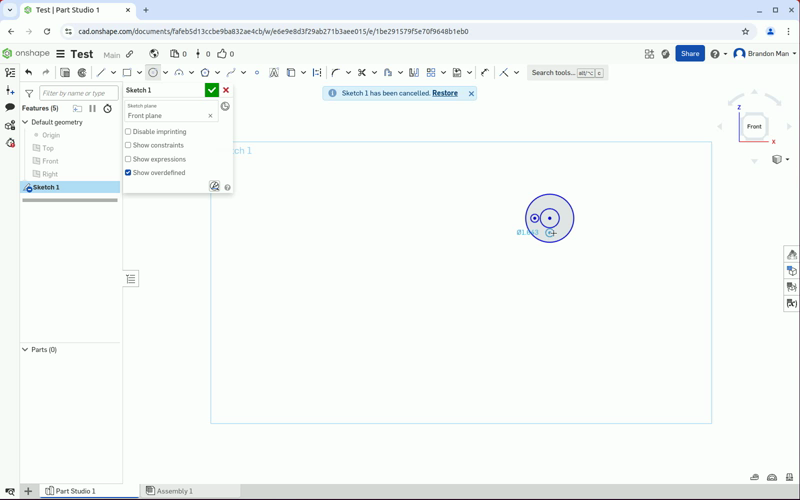
click(553, 232)
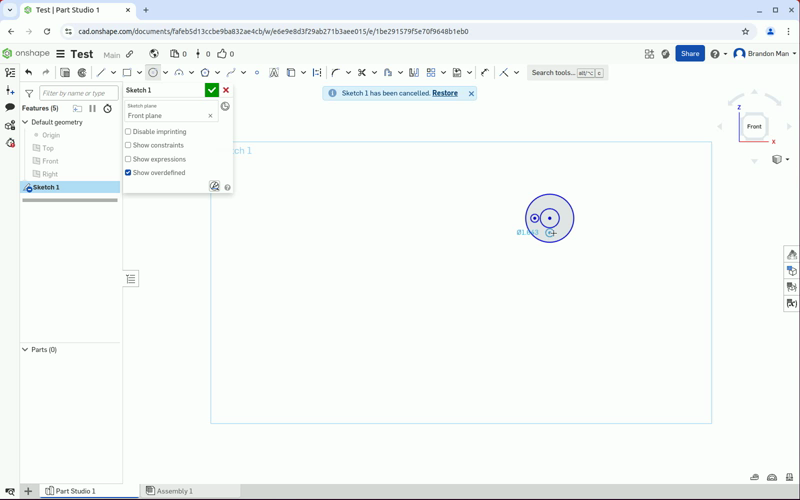
key(esc)
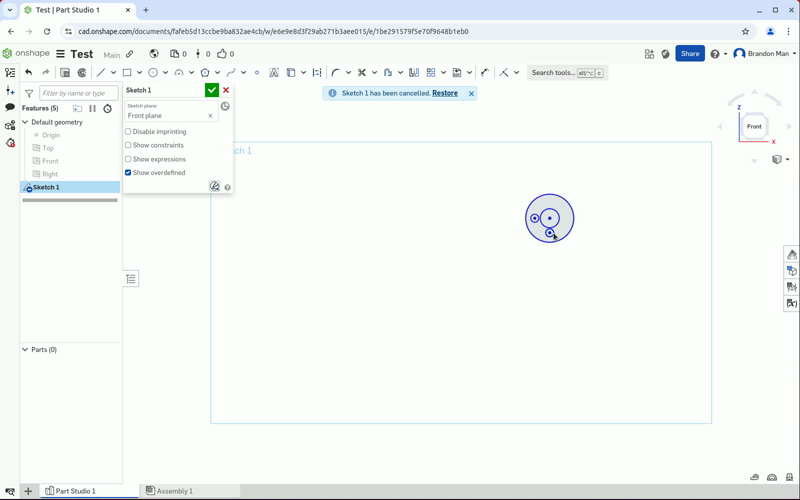
key(c)
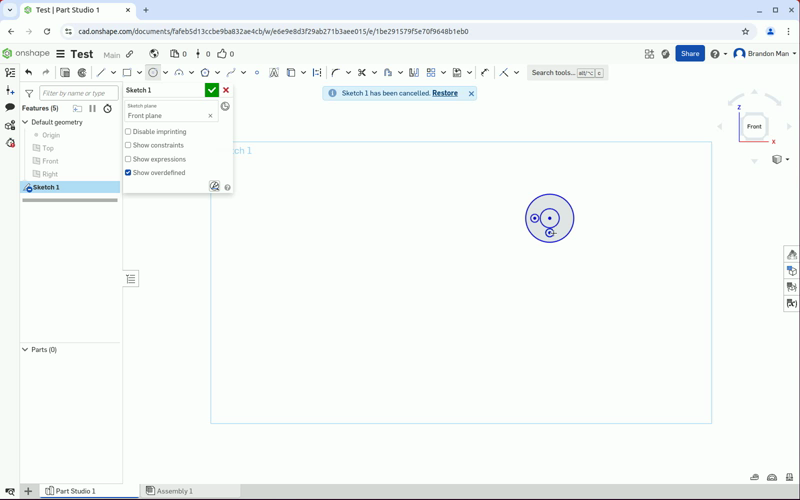
key_down(shift)
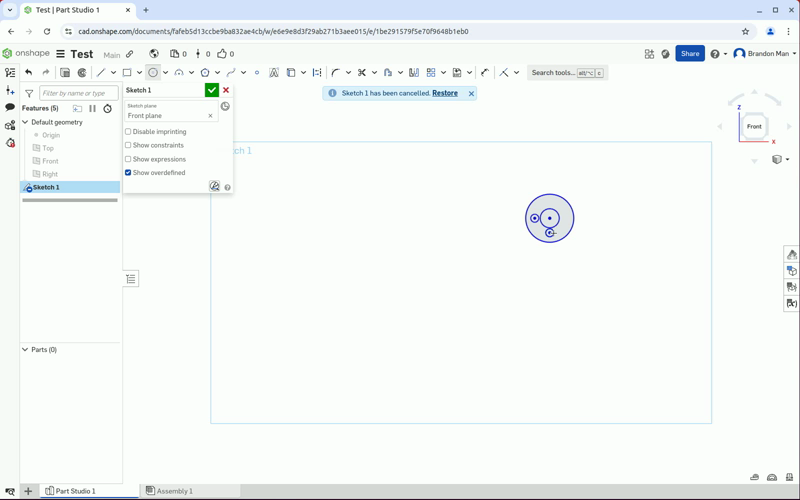
mouse_move(549, 204)
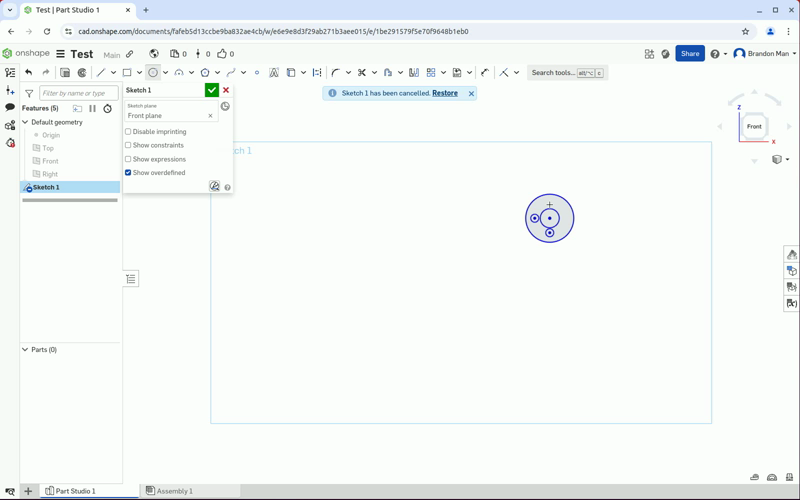
click(549, 204)
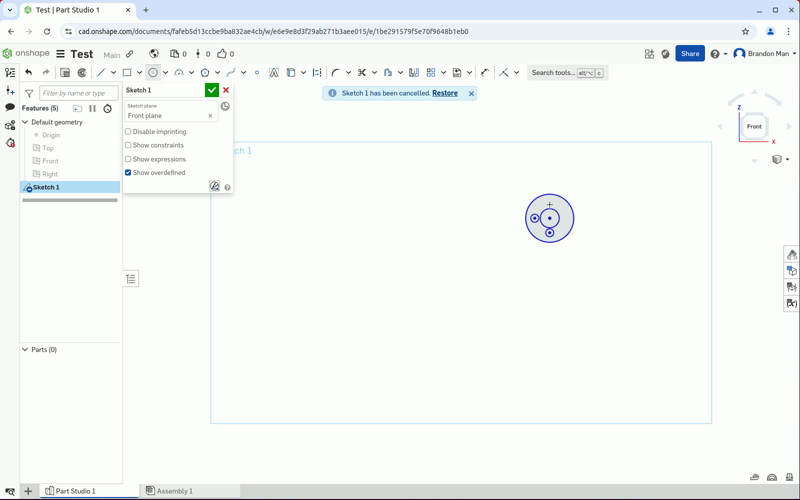
key_up(shift)
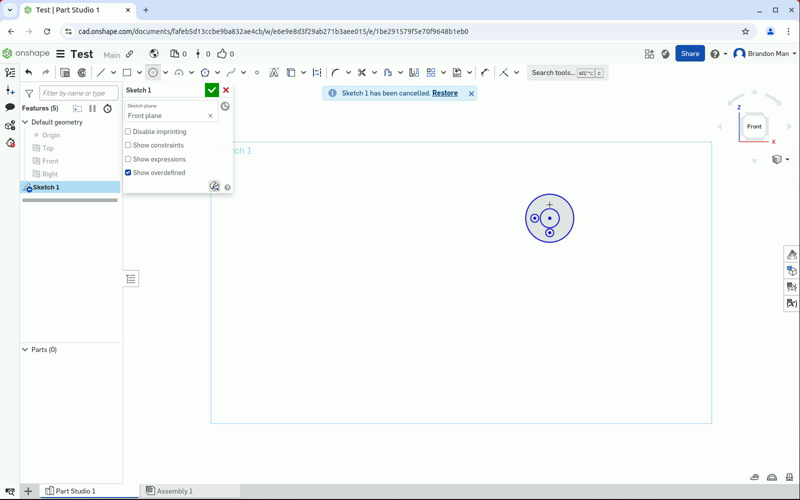
mouse_move(553, 204)
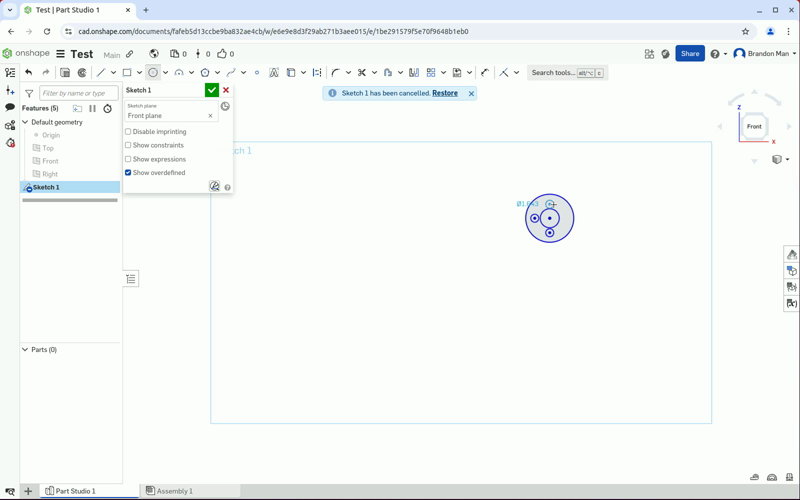
click(553, 204)
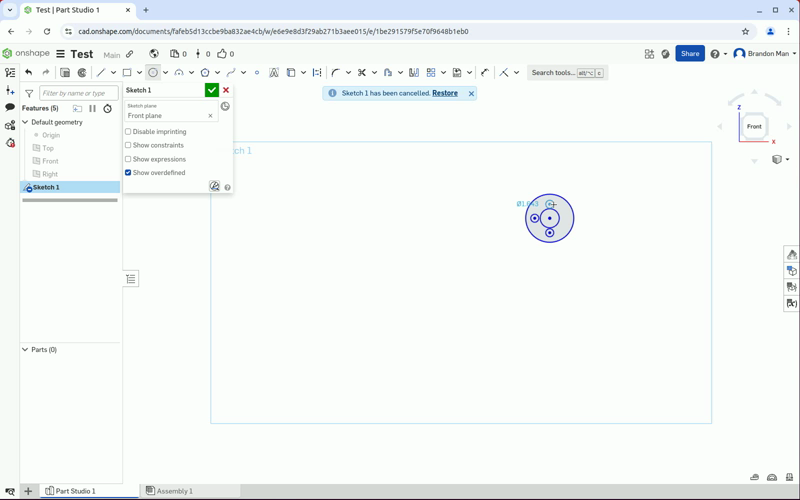
key(esc)
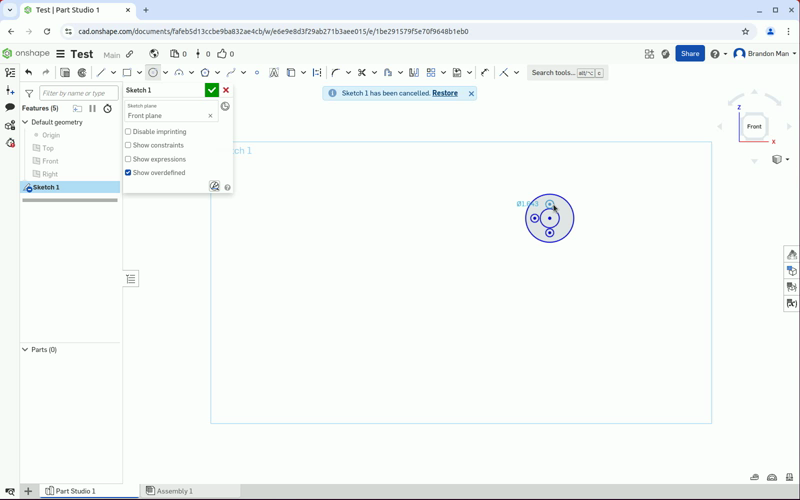
key(c)
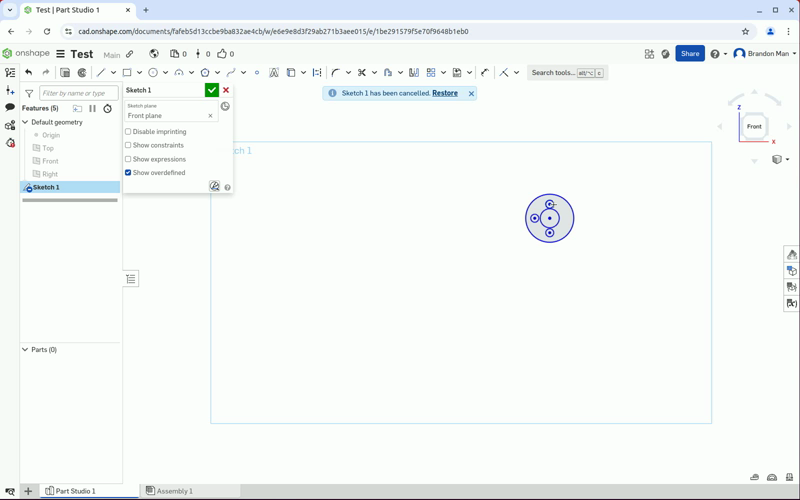
key_down(shift)
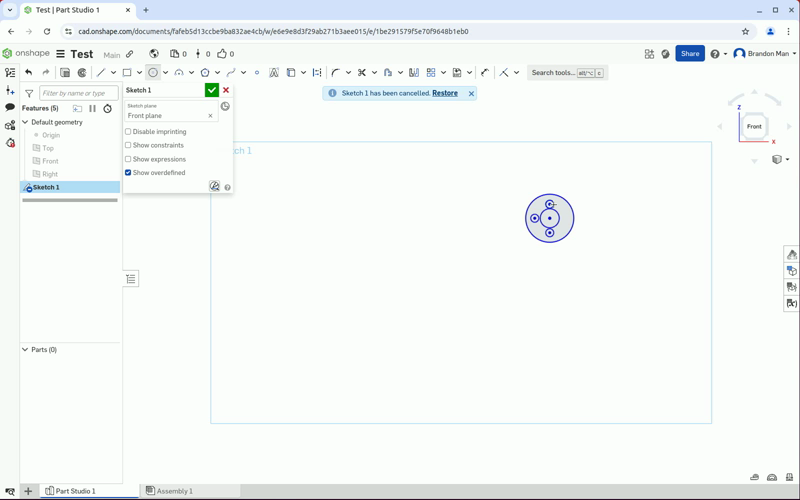
mouse_move(564, 218)
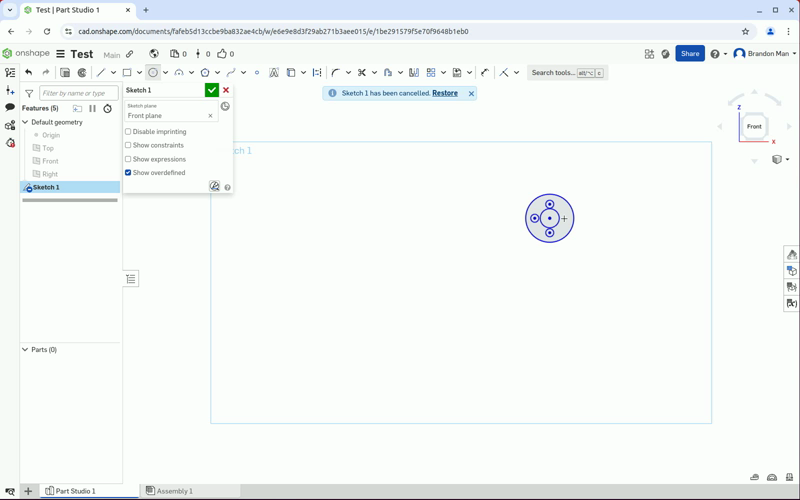
click(564, 218)
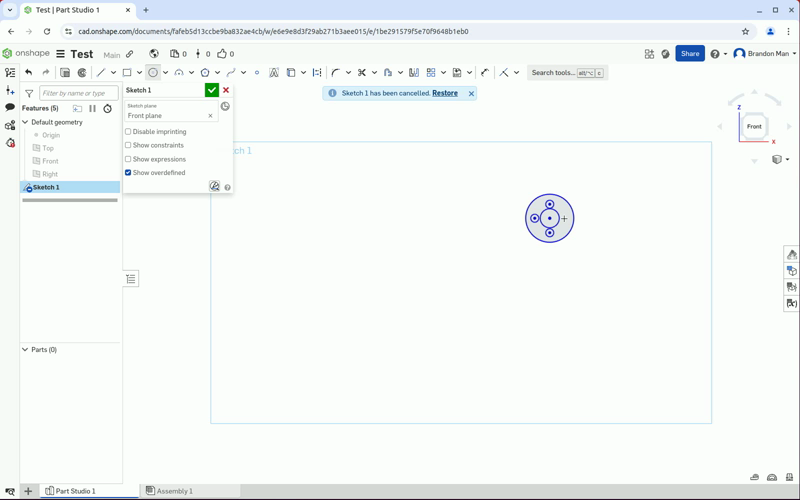
key_up(shift)
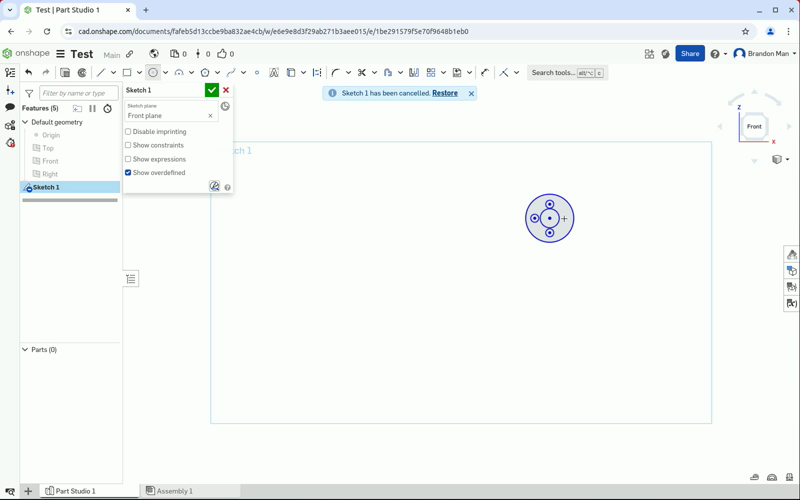
mouse_move(567, 218)
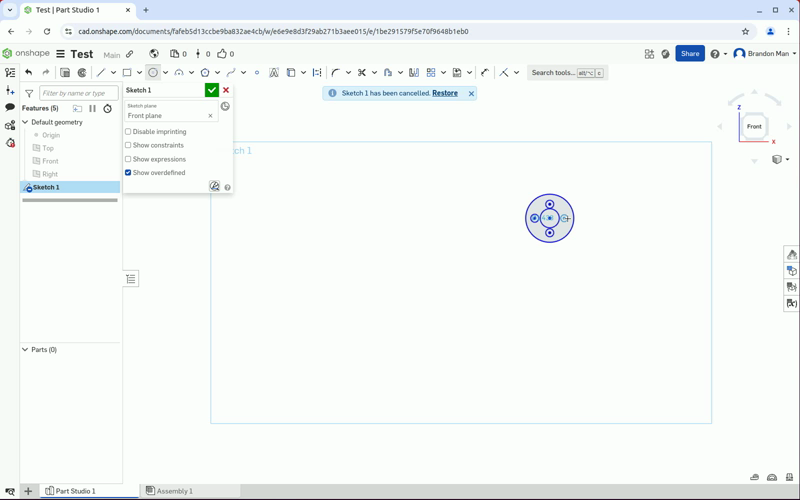
click(567, 218)
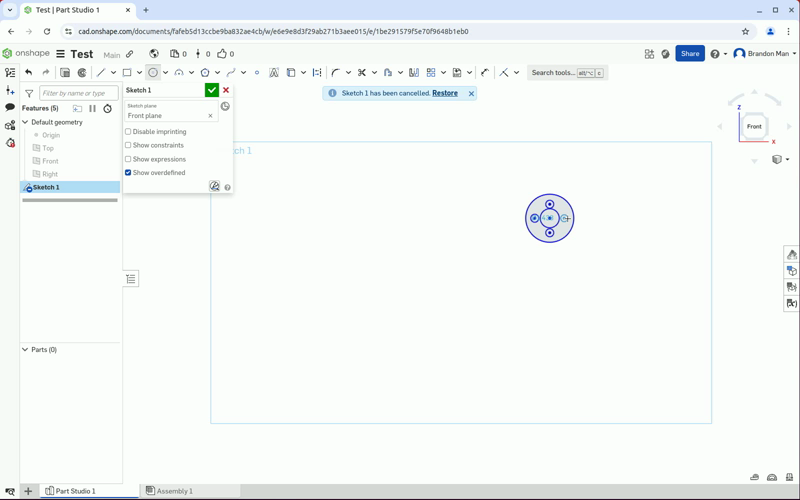
key(esc)
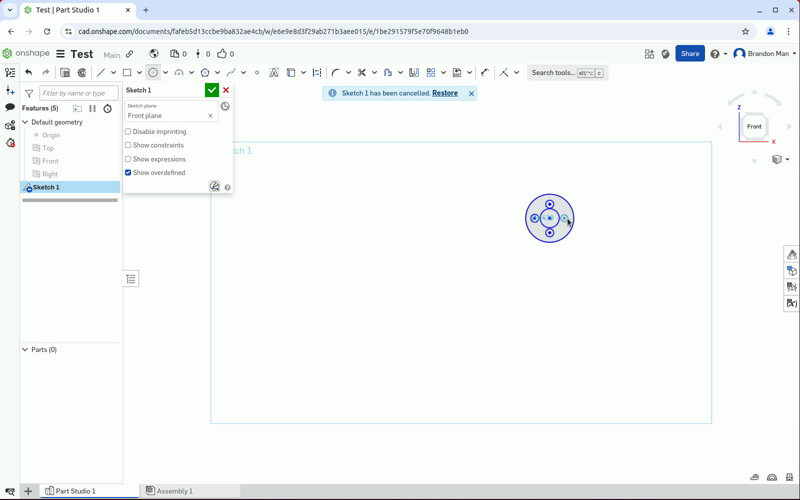
mouse_move(568, 226)
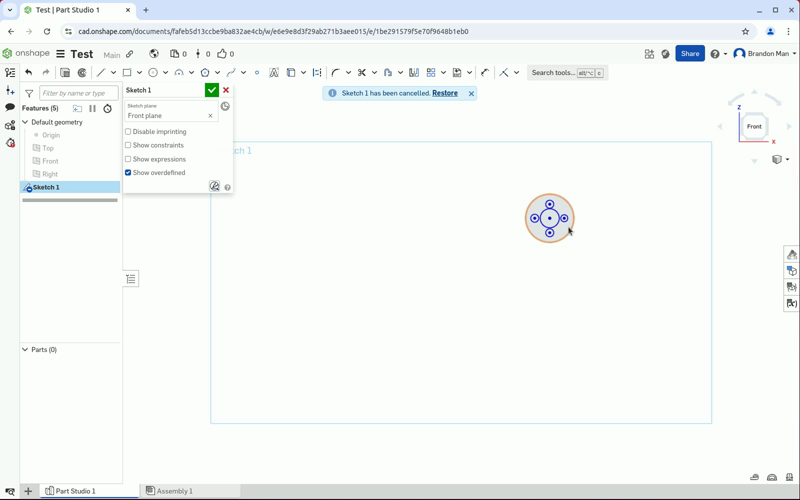
scroll(6)
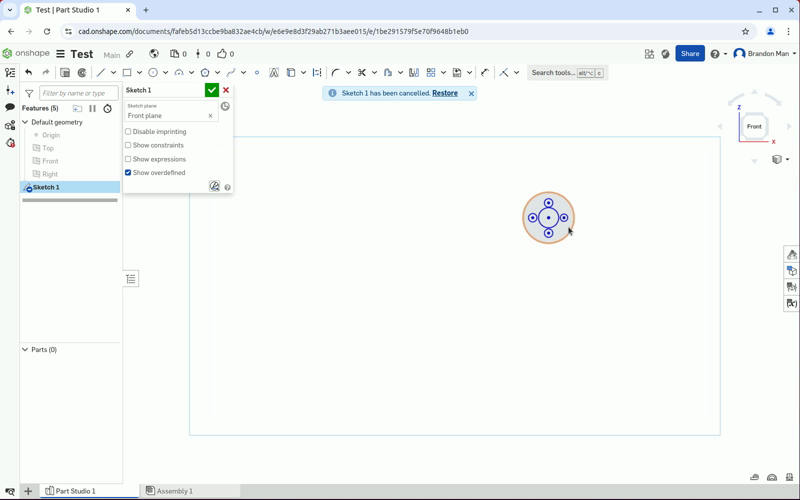
scroll(6)
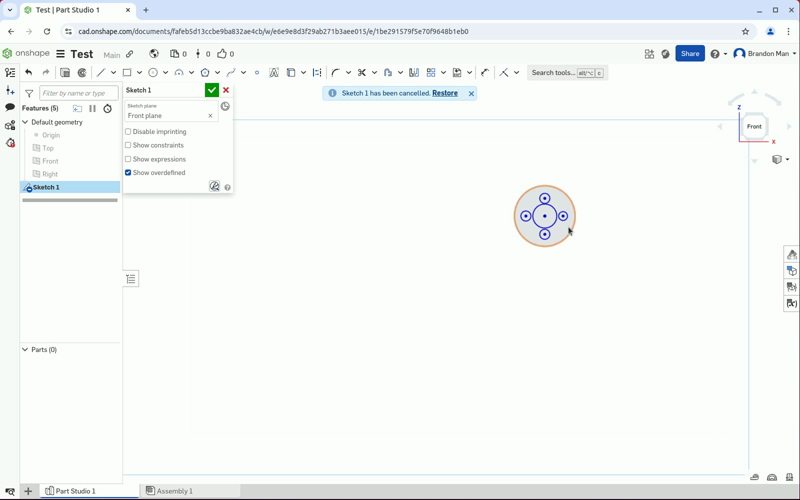
scroll(6)
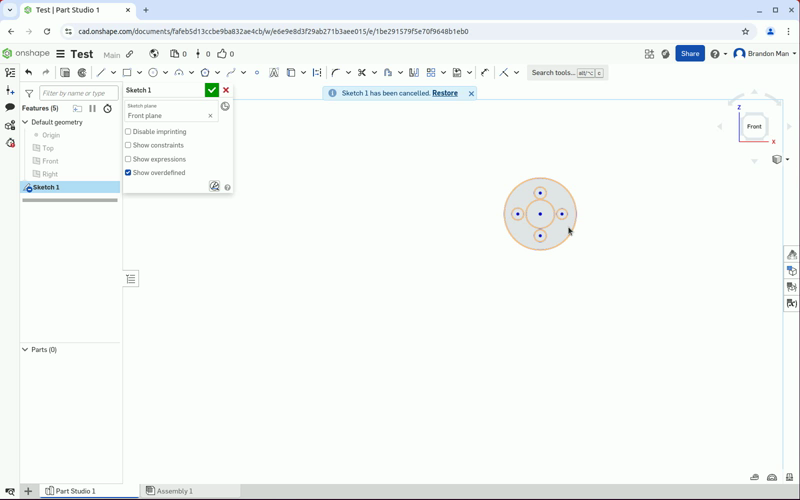
scroll(6)
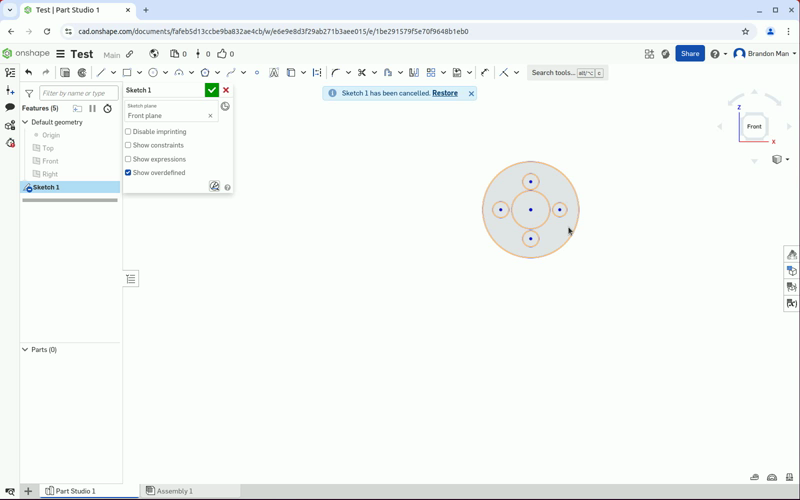
scroll(6)
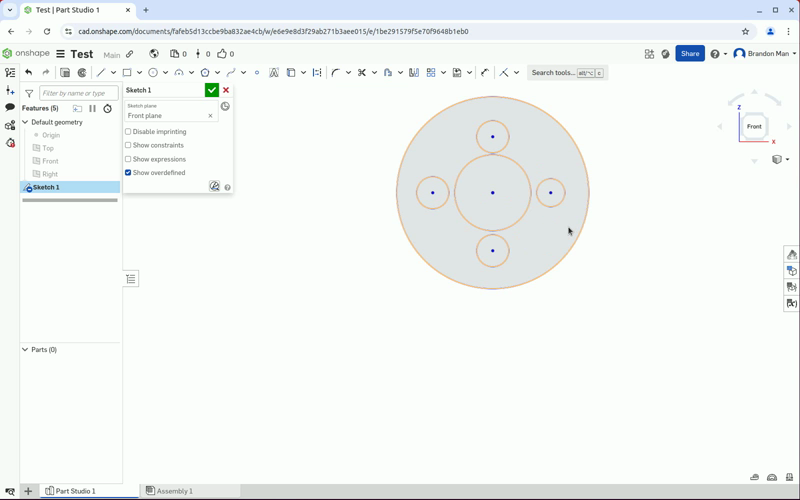
scroll(6)
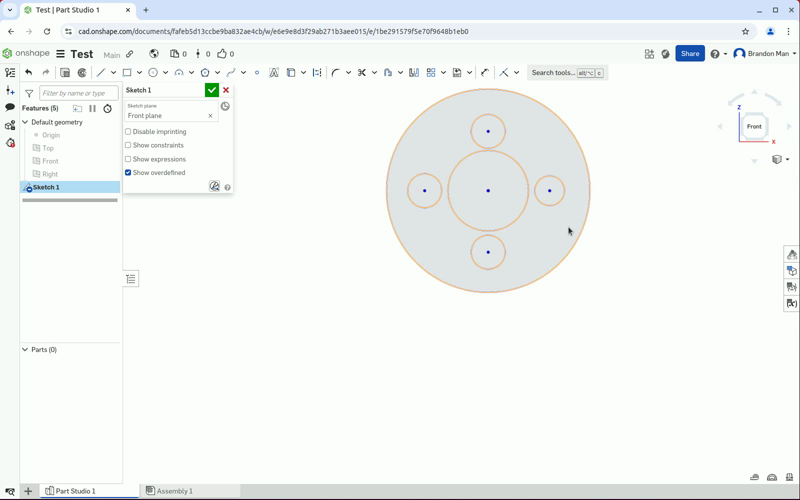
scroll(6)
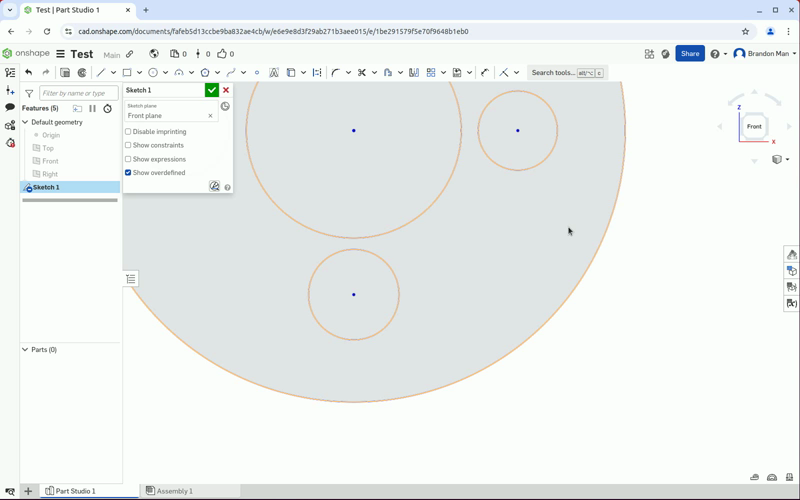
click(568, 226)
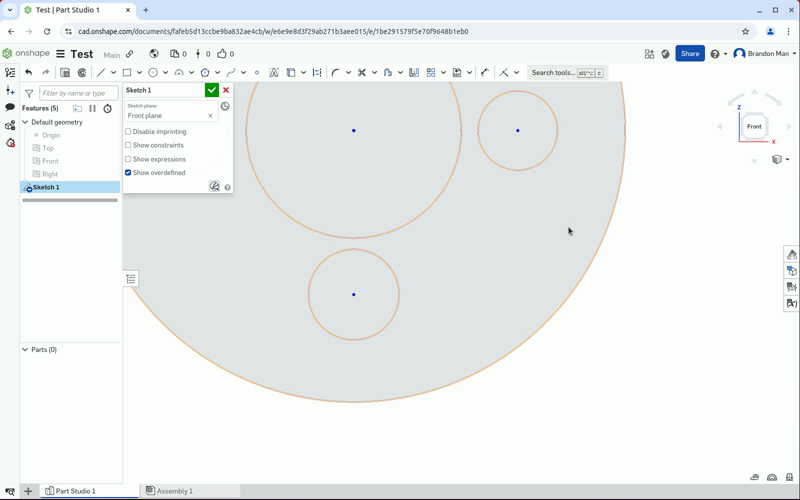
scroll(-6)
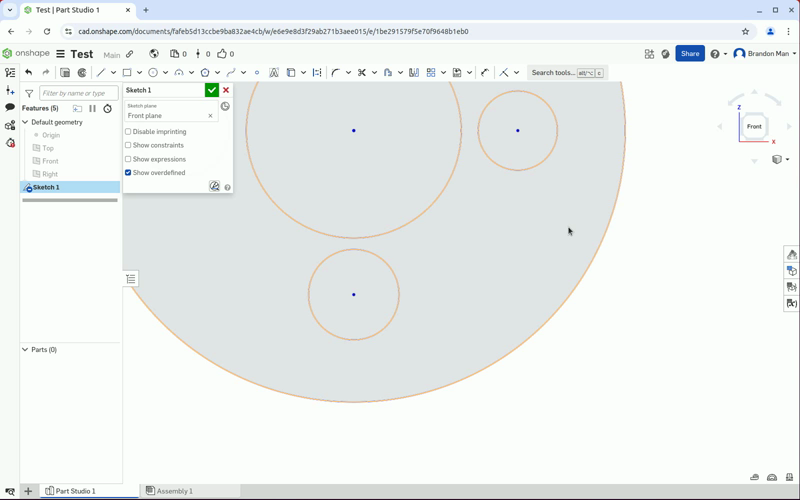
scroll(-6)
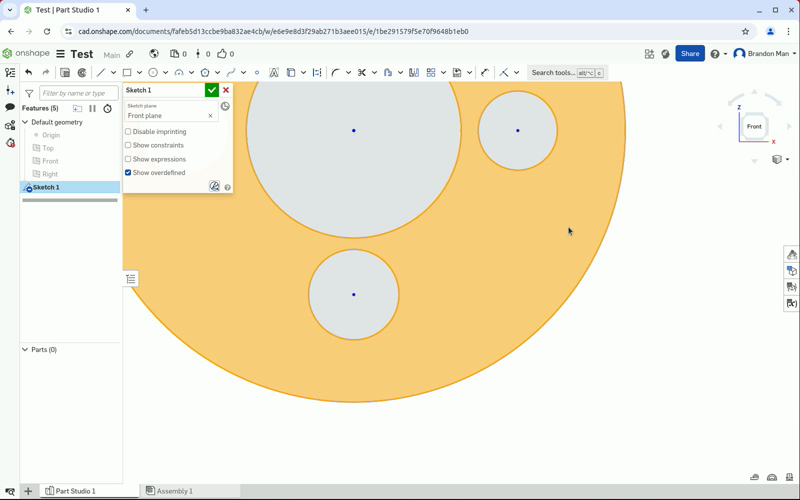
scroll(-6)
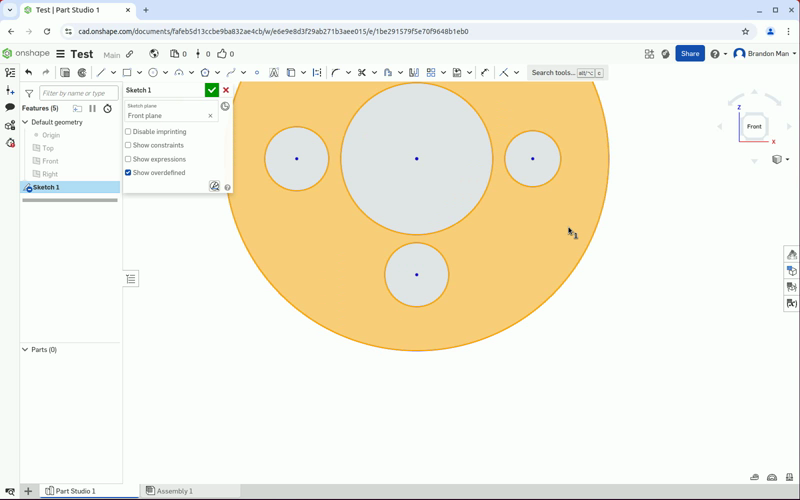
scroll(-6)
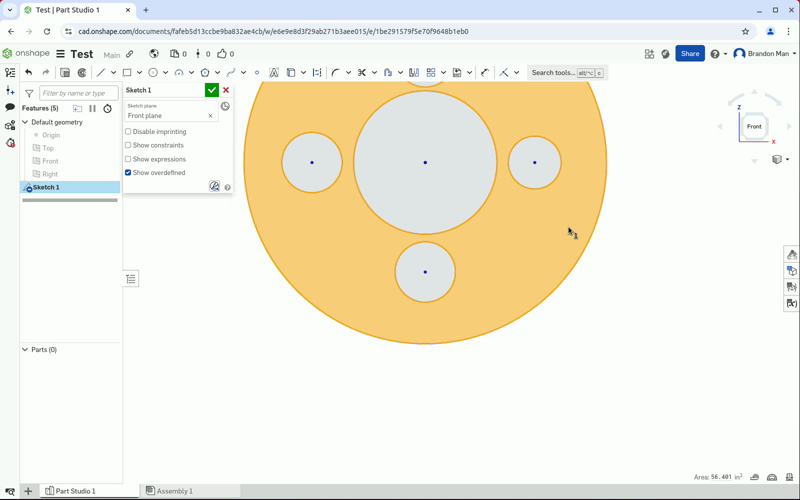
scroll(-6)
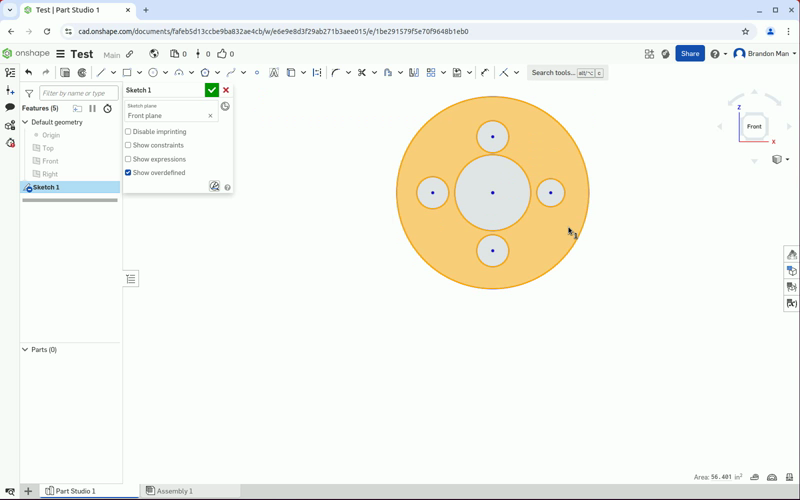
scroll(-6)
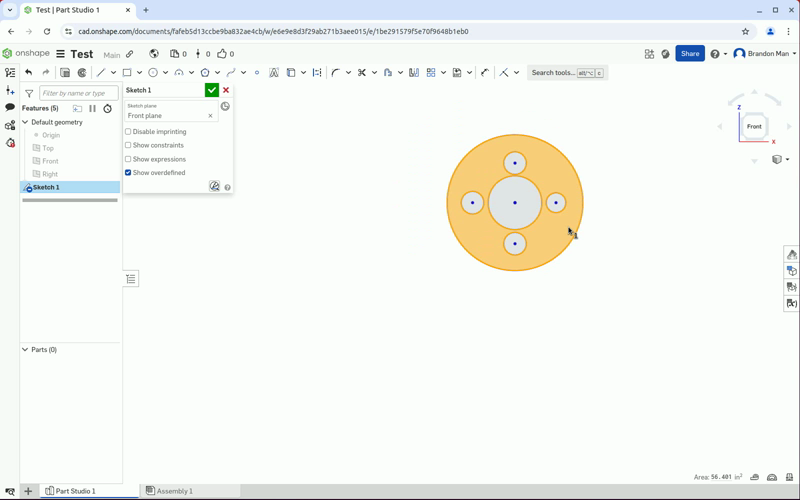
scroll(-6)
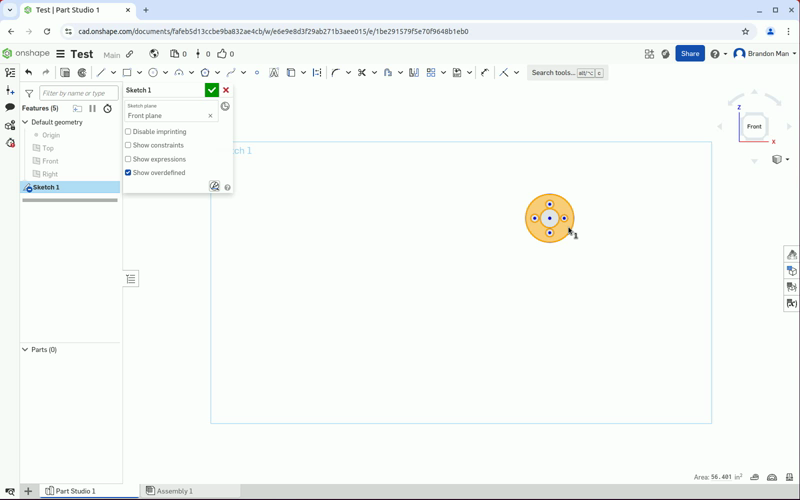
mouse_move(73, 352)
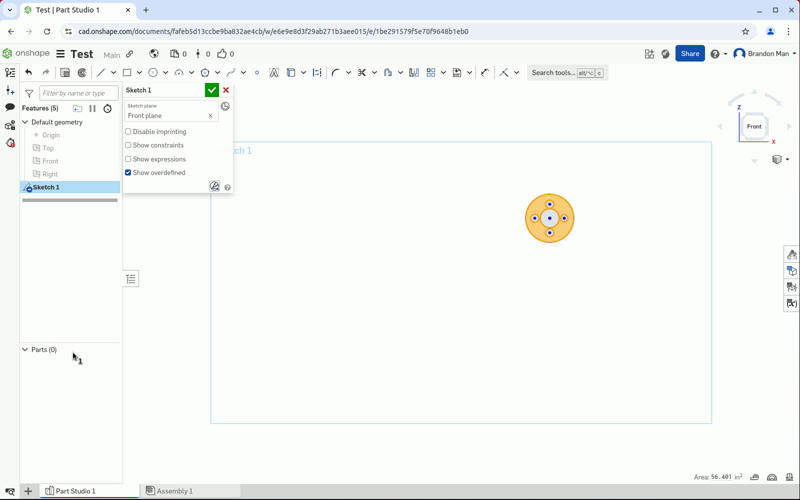
key(shift+y)
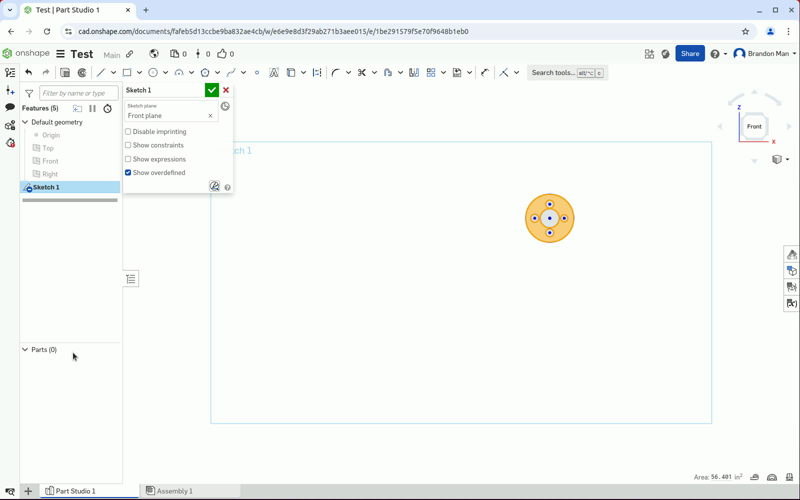
key(shift+e)
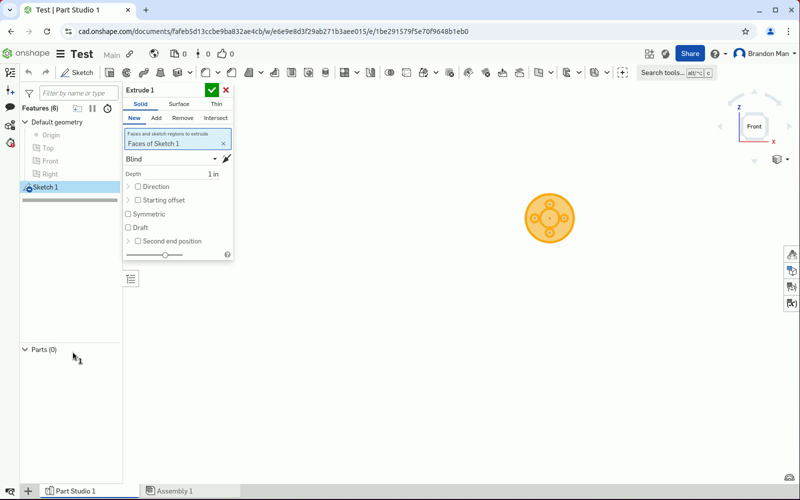
mouse_move(143, 106)
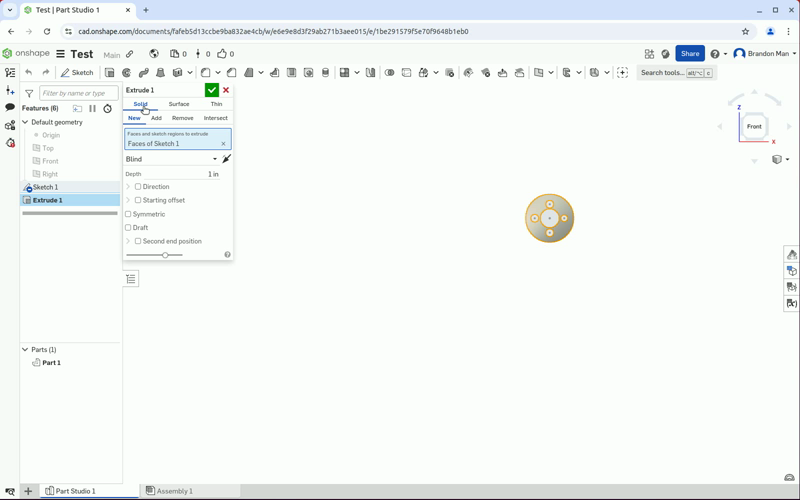
click(143, 106)
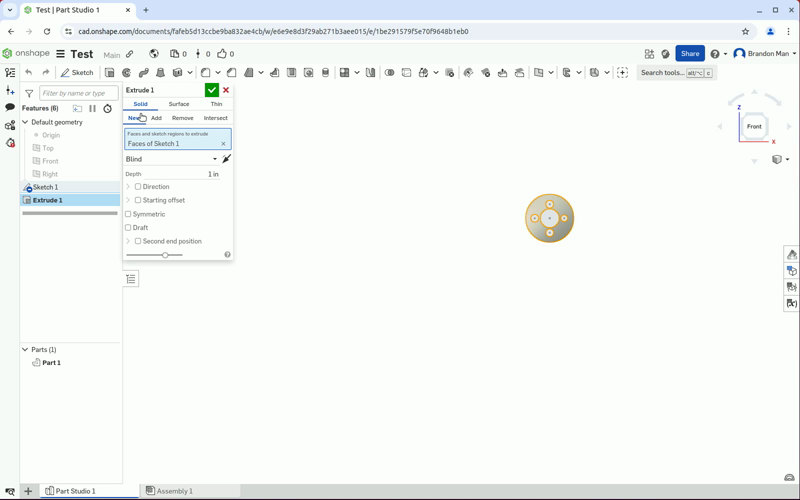
mouse_move(137, 120)
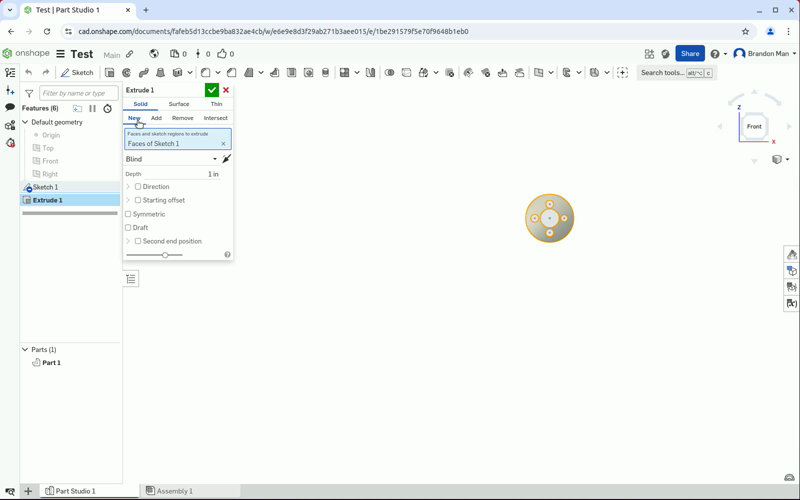
click(137, 120)
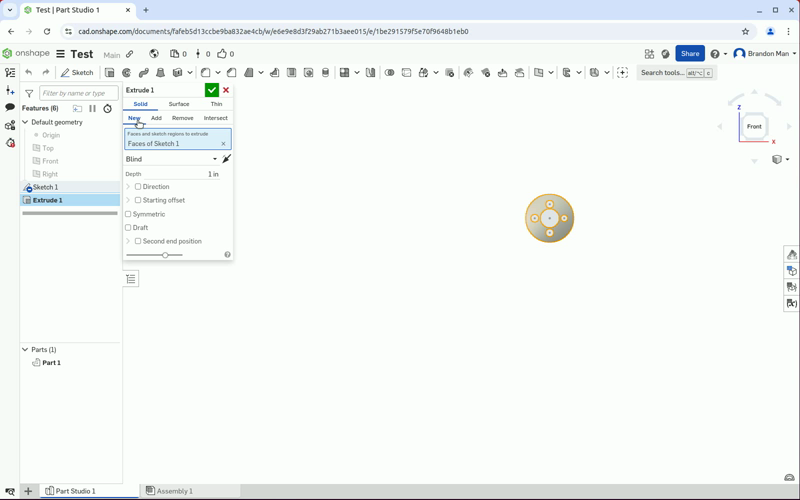
key(tab, 4)
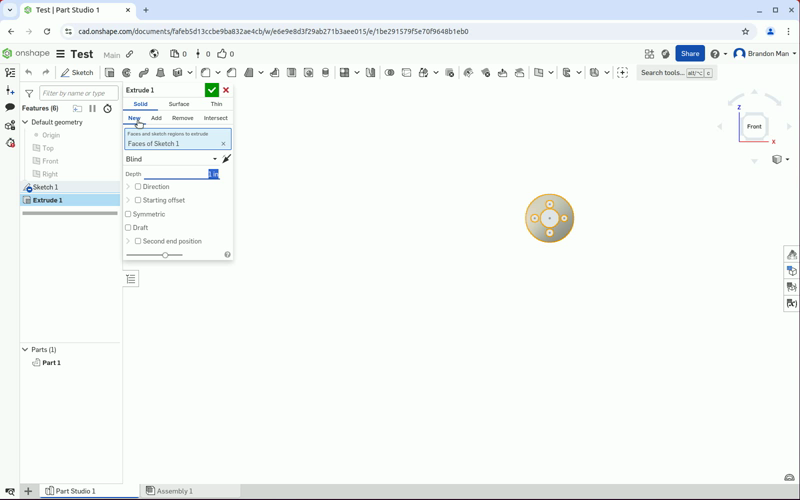
text(3.129)
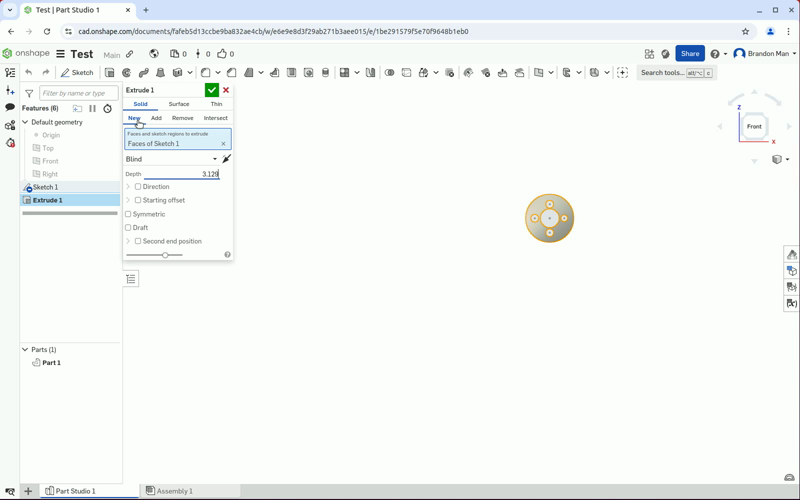
key(enter)
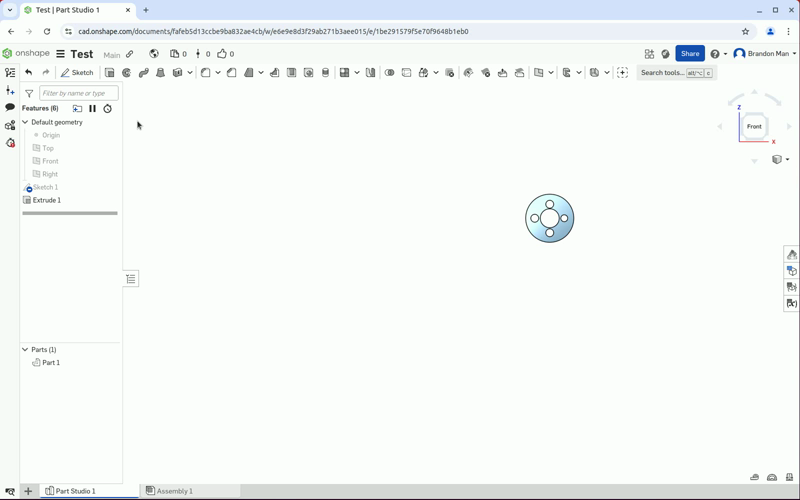
key(shift+h)
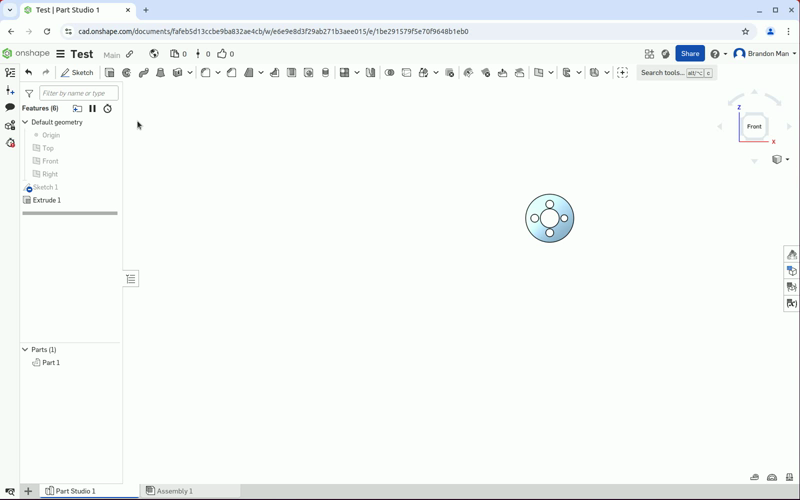
key(shift+h)
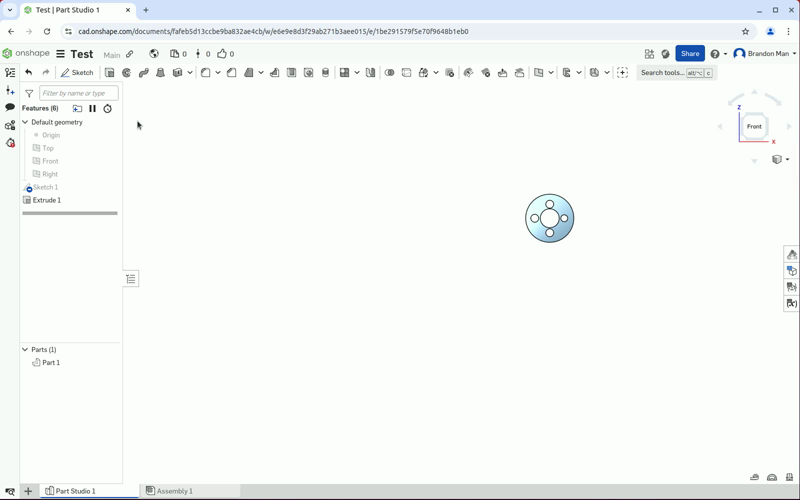
mouse_move(73, 189)
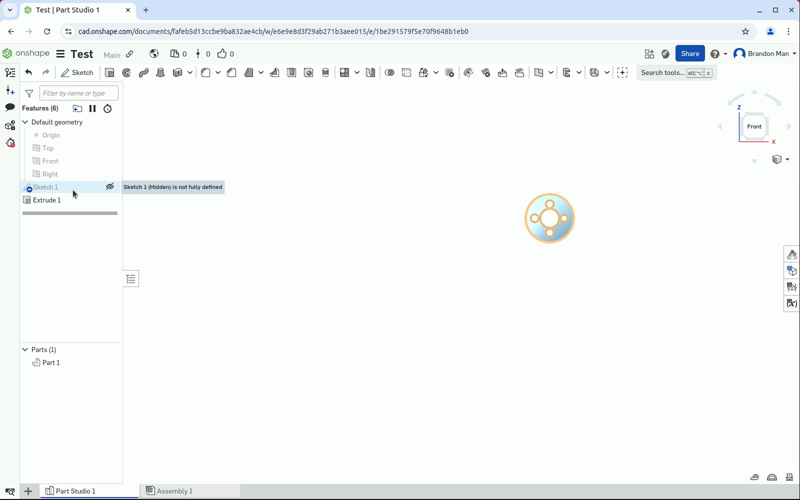
click(73, 189)
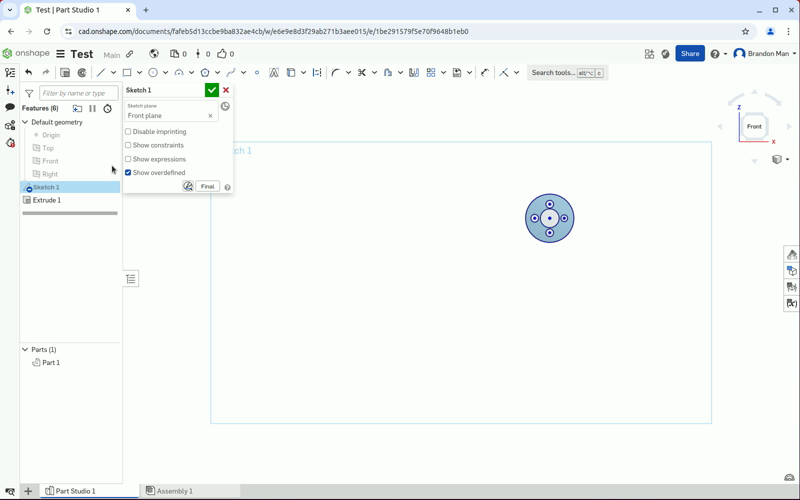
mouse_move(229, 92)
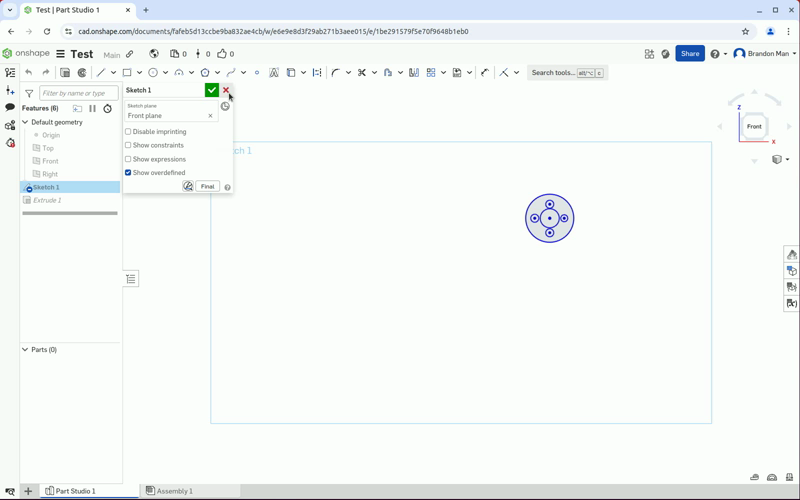
click(229, 92)
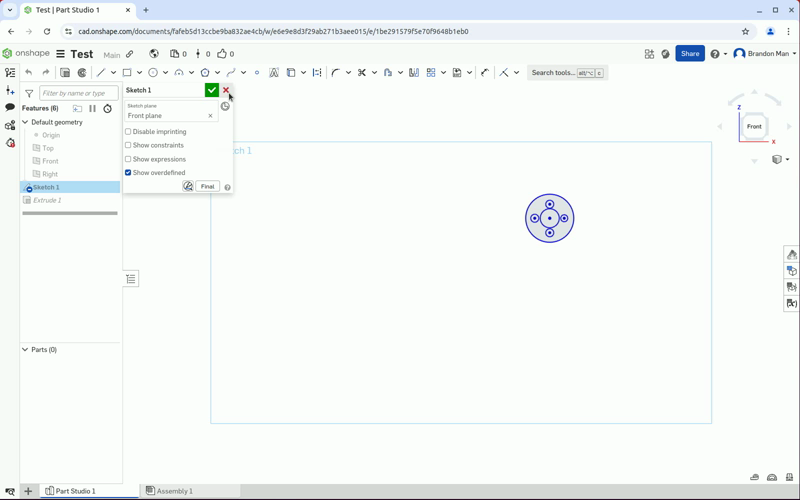
key(shift+s)
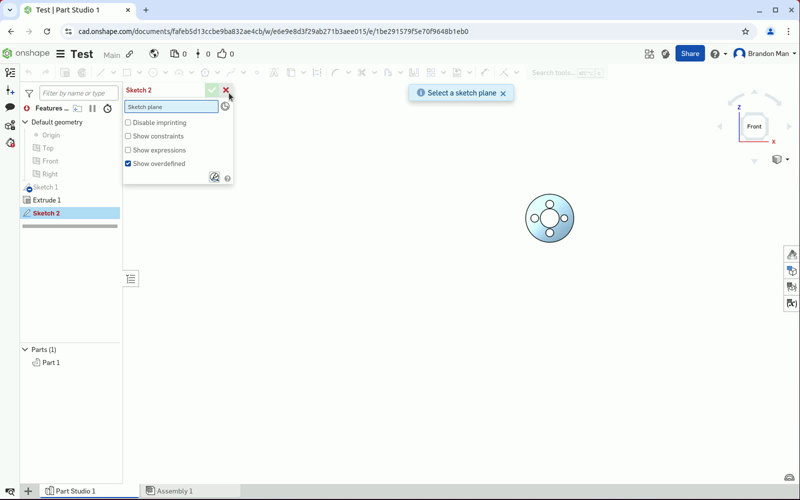
mouse_move(73, 163)
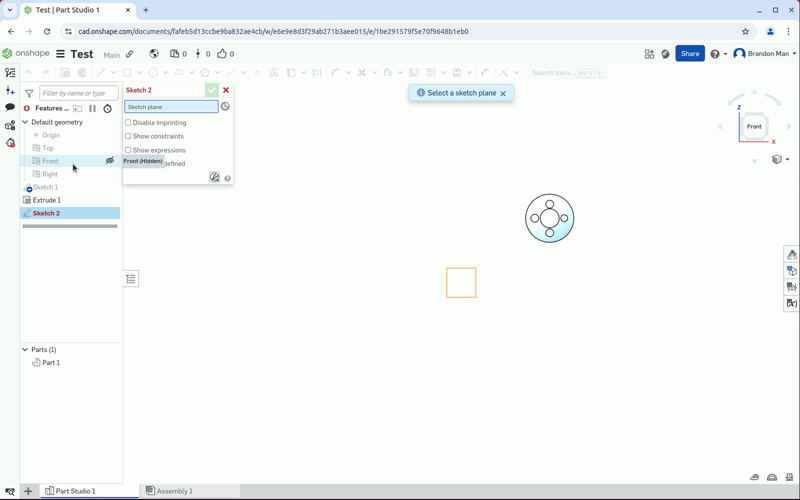
click(73, 163)
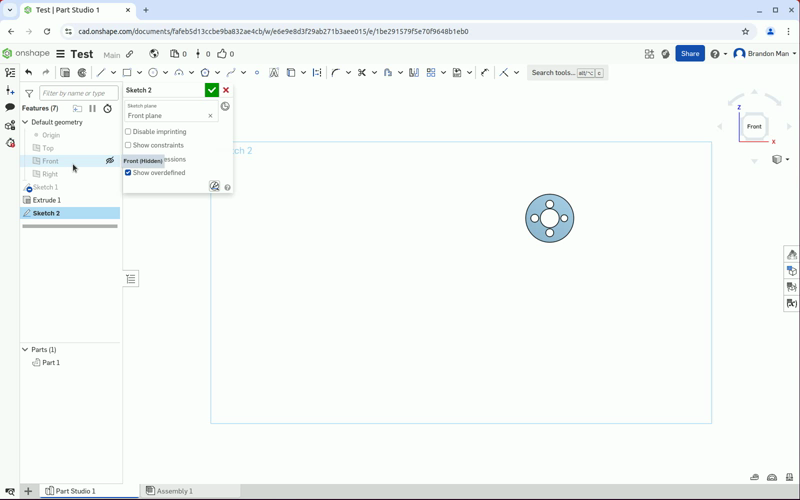
mouse_move(73, 352)
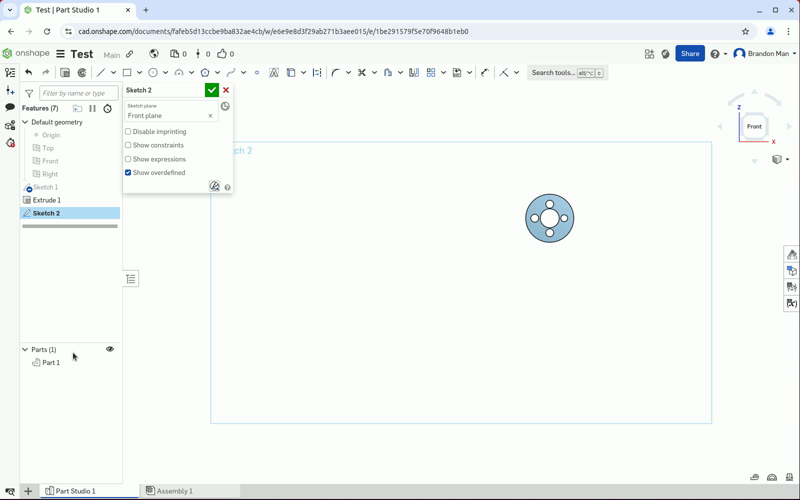
key(y)
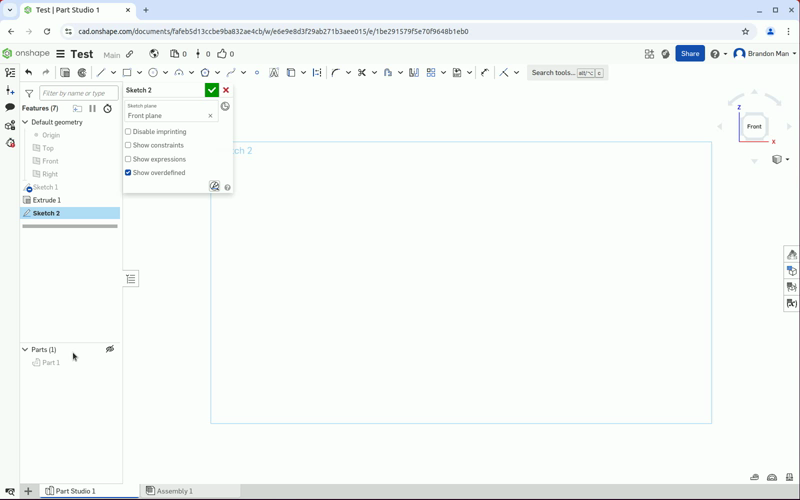
key(c)
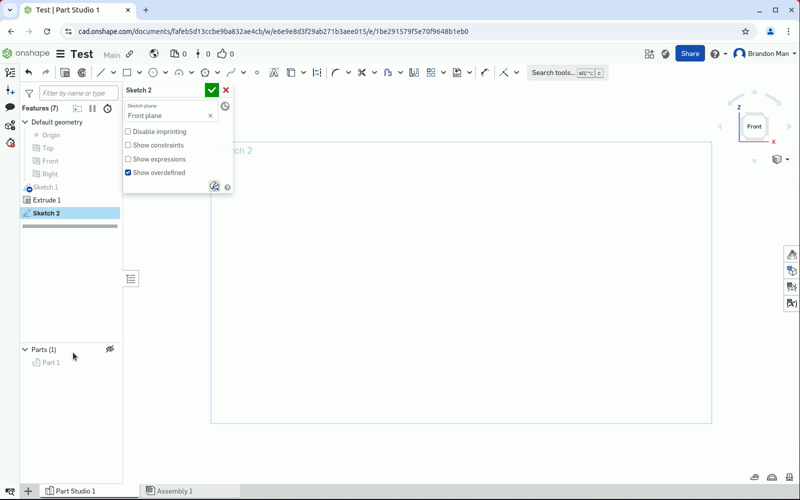
key_down(shift)
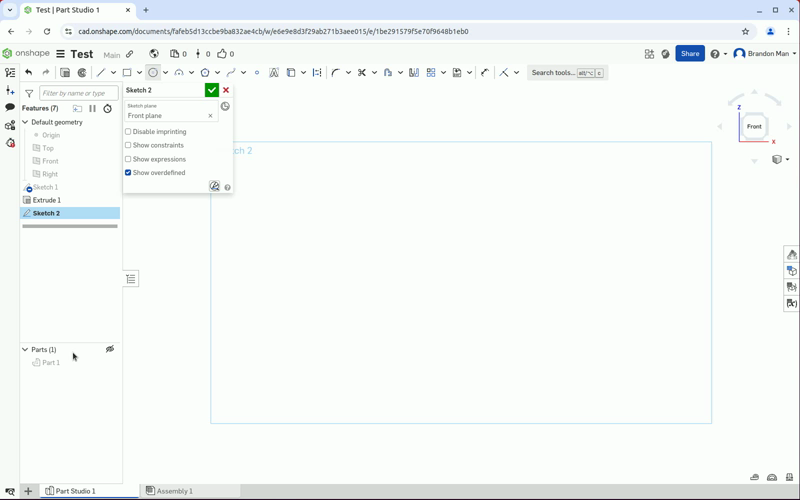
mouse_move(549, 218)
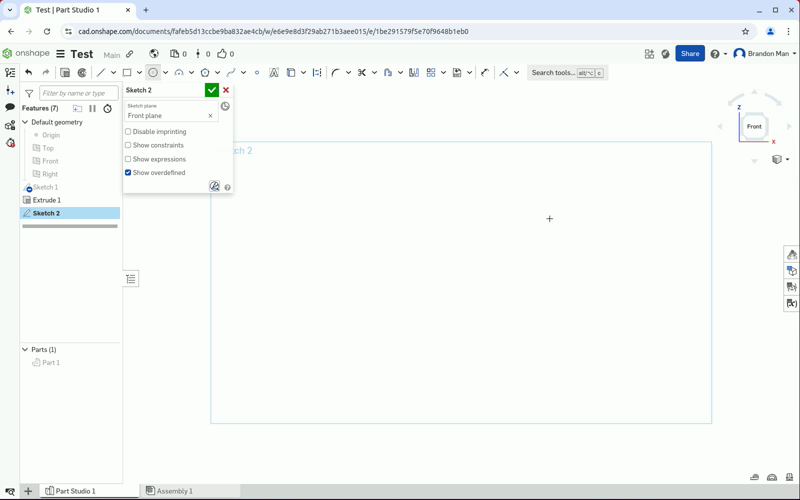
click(549, 218)
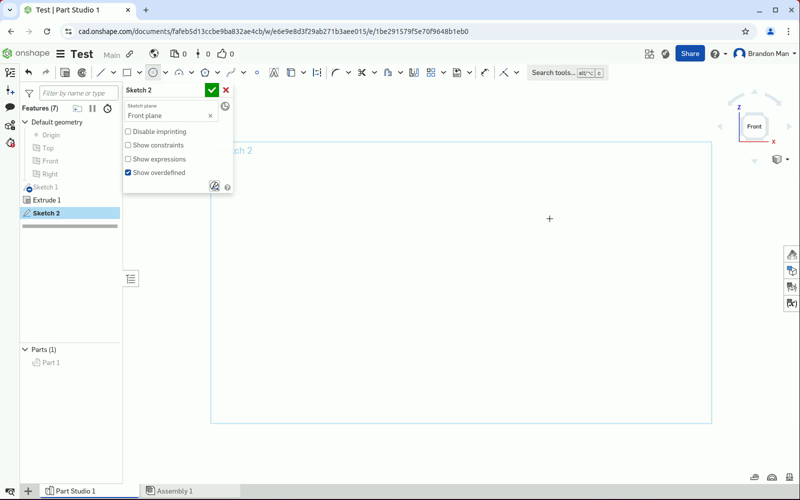
key_up(shift)
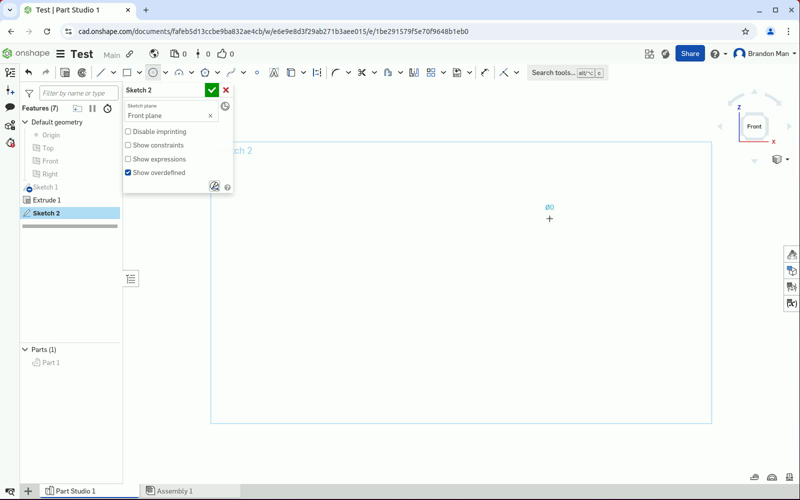
mouse_move(573, 218)
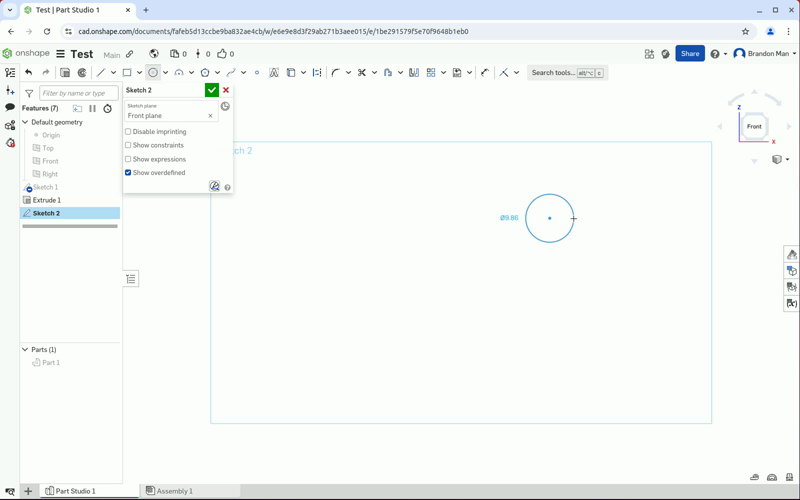
click(573, 218)
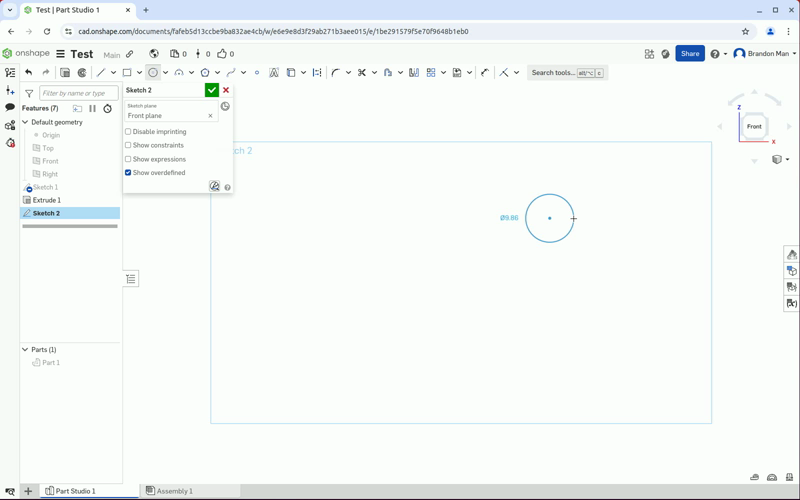
key(esc)
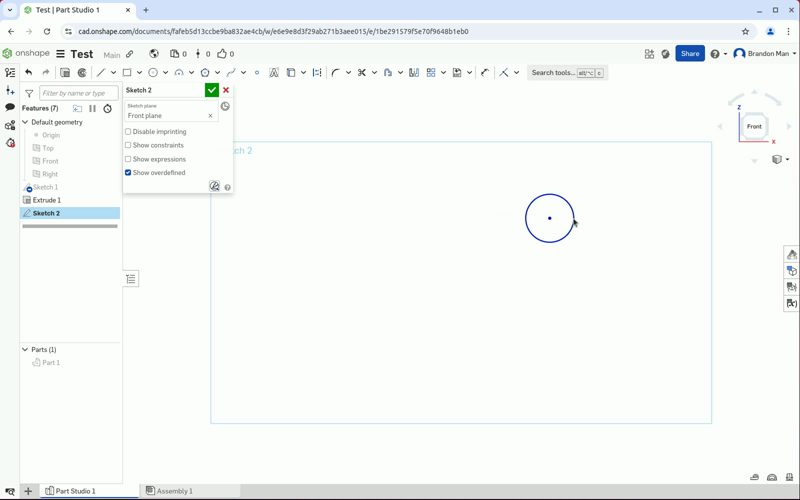
key(c)
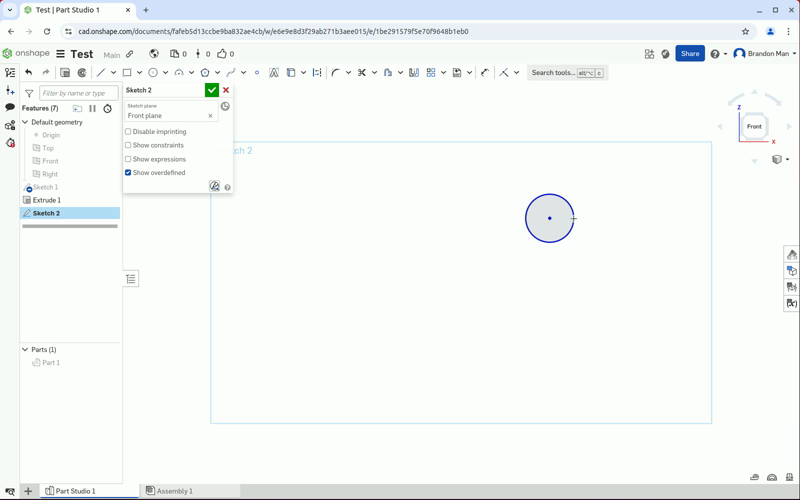
key_down(shift)
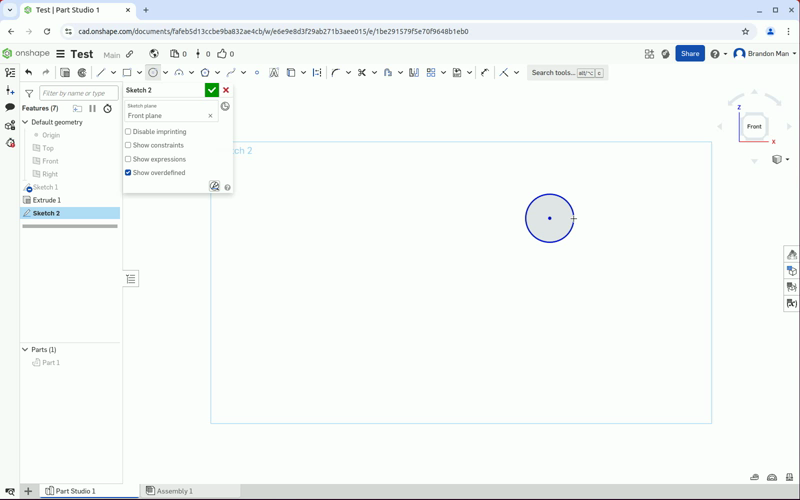
mouse_move(534, 218)
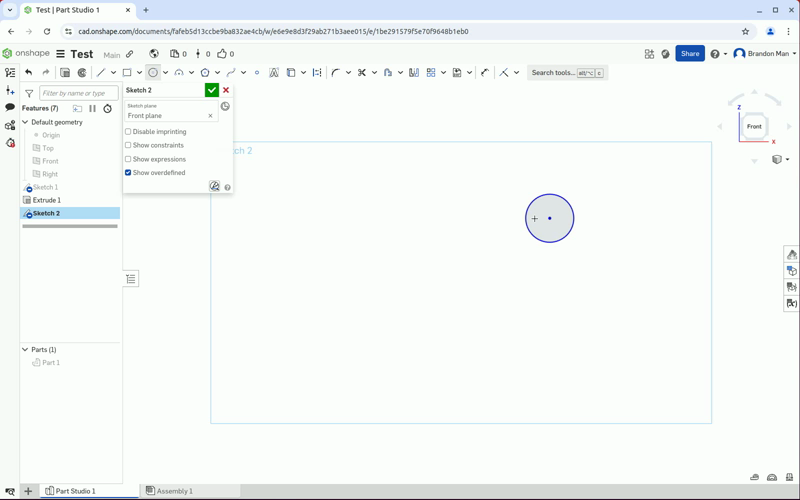
click(534, 218)
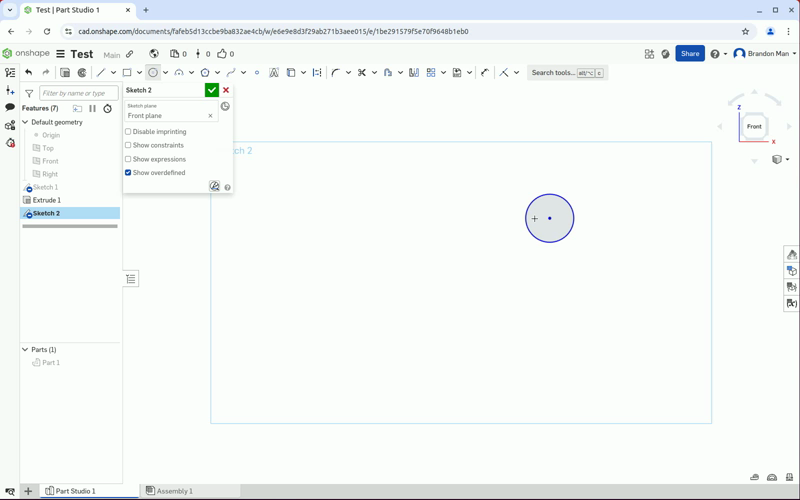
key_up(shift)
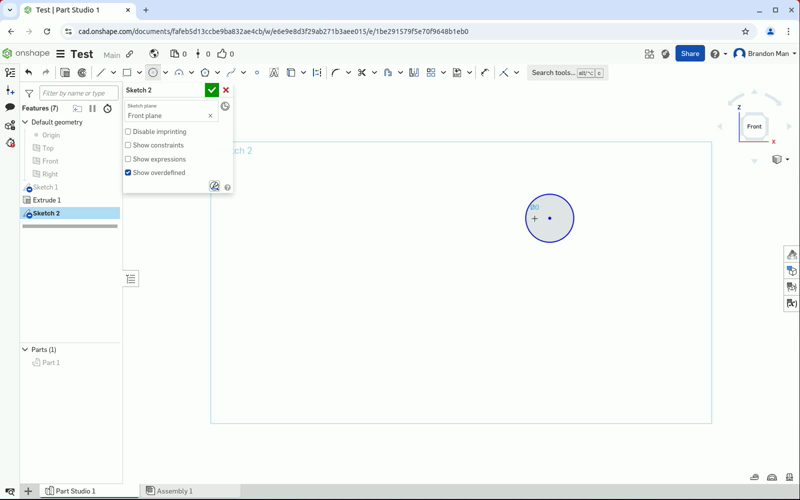
mouse_move(538, 218)
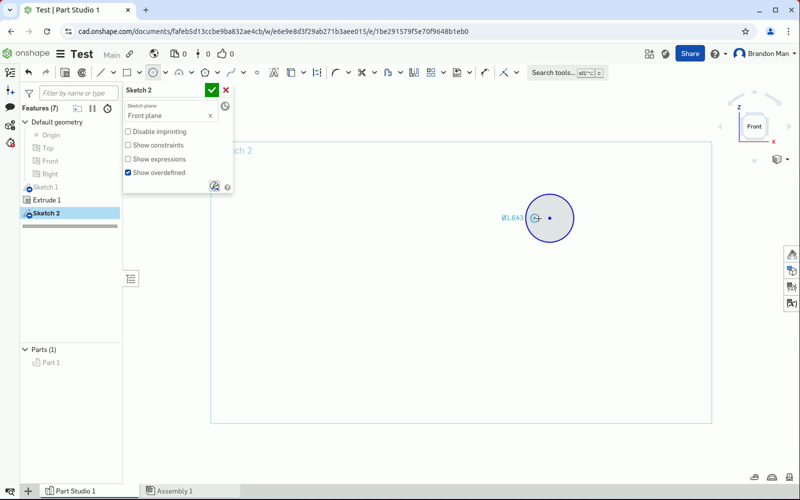
click(538, 218)
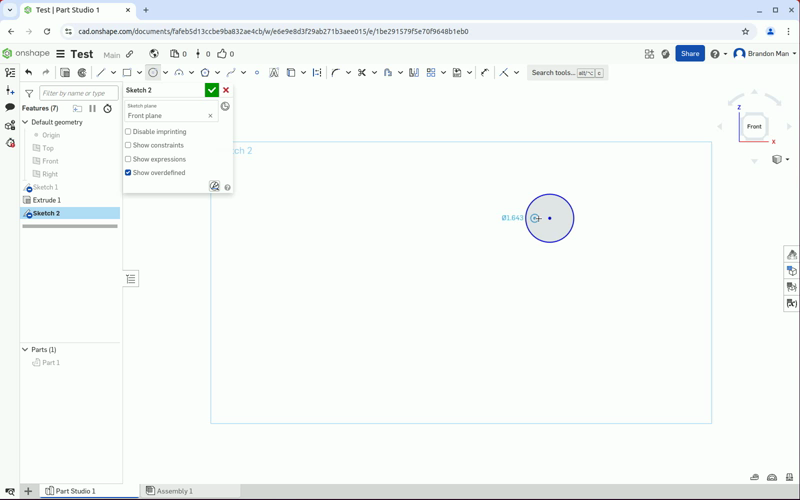
key(esc)
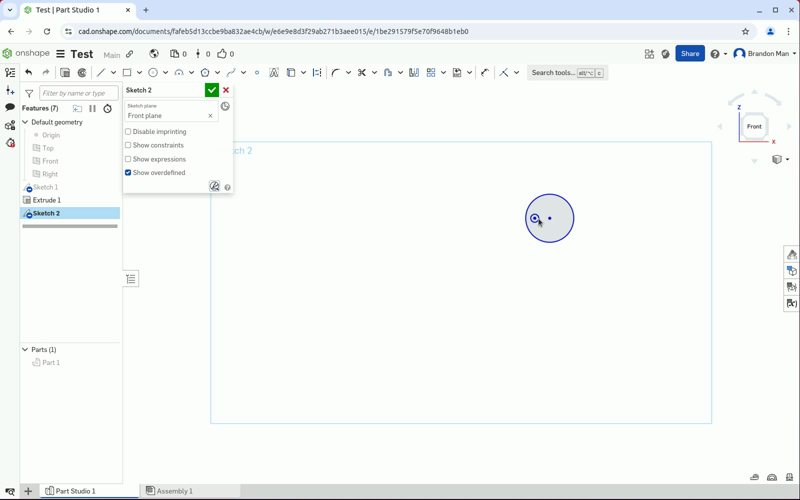
key(c)
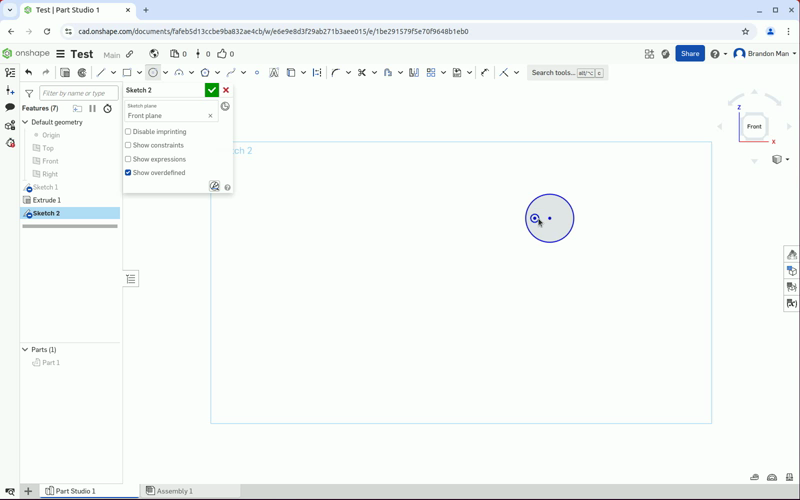
key_down(shift)
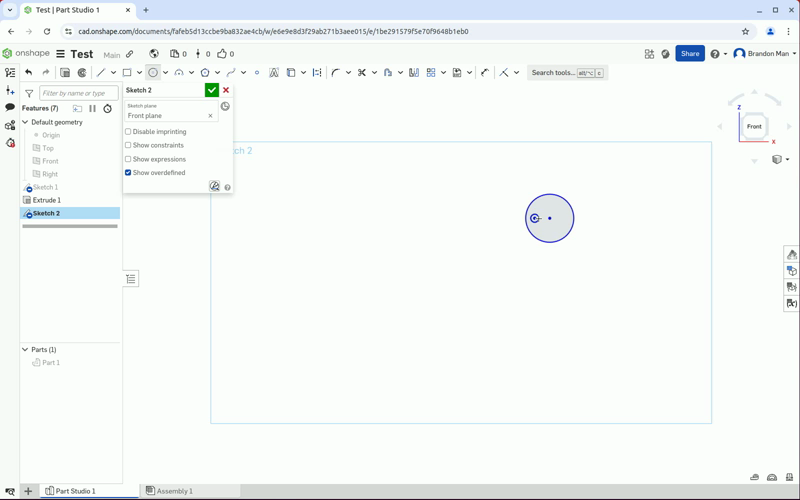
mouse_move(549, 218)
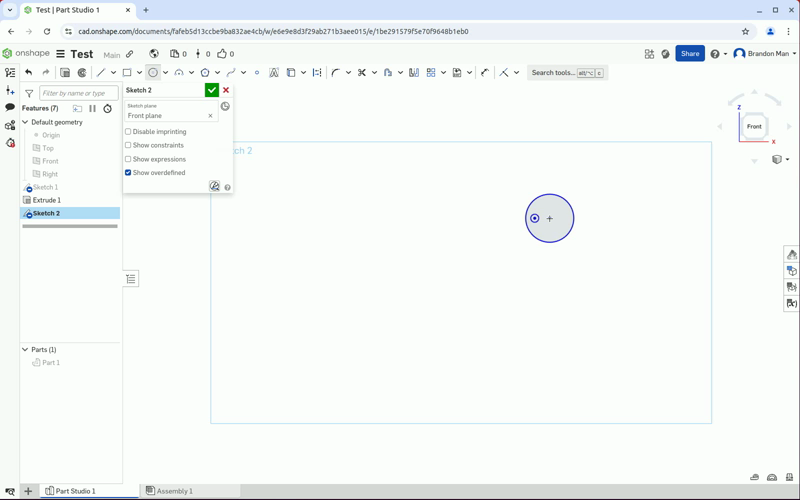
click(549, 218)
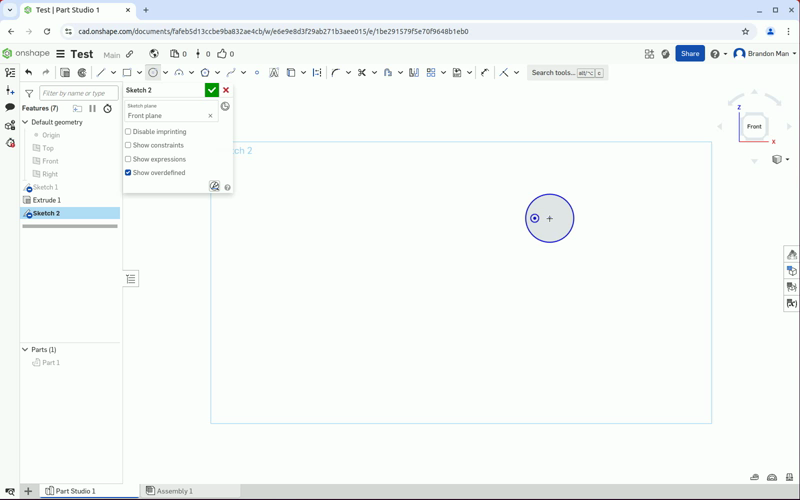
key_up(shift)
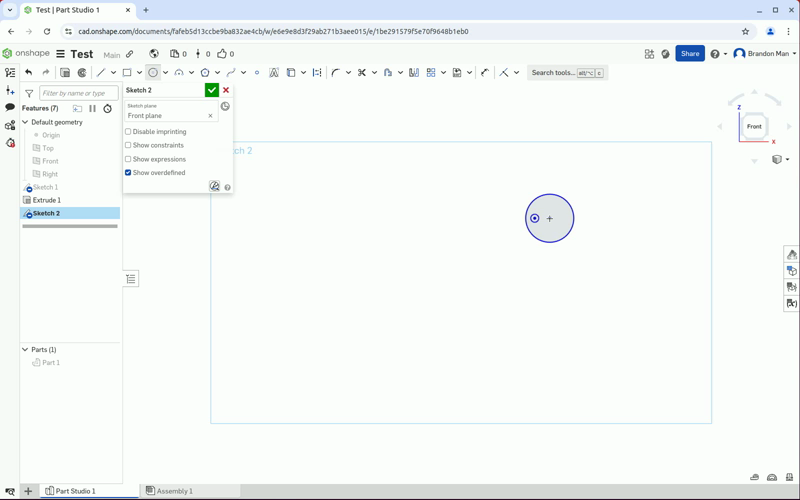
mouse_move(559, 218)
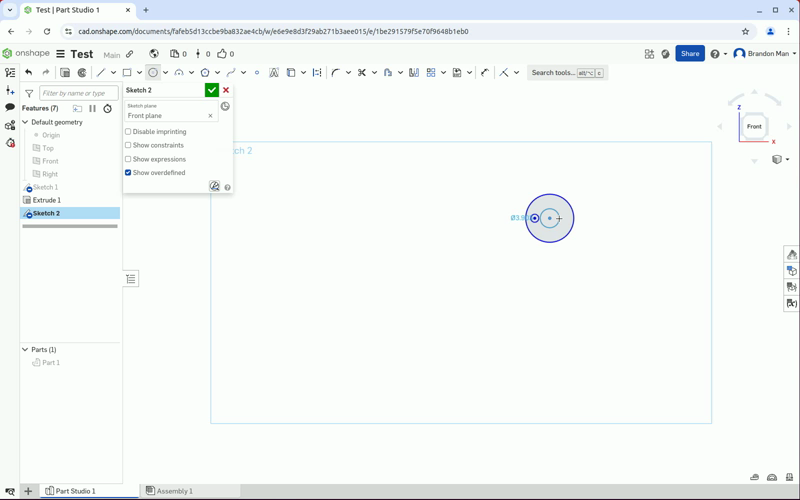
click(559, 218)
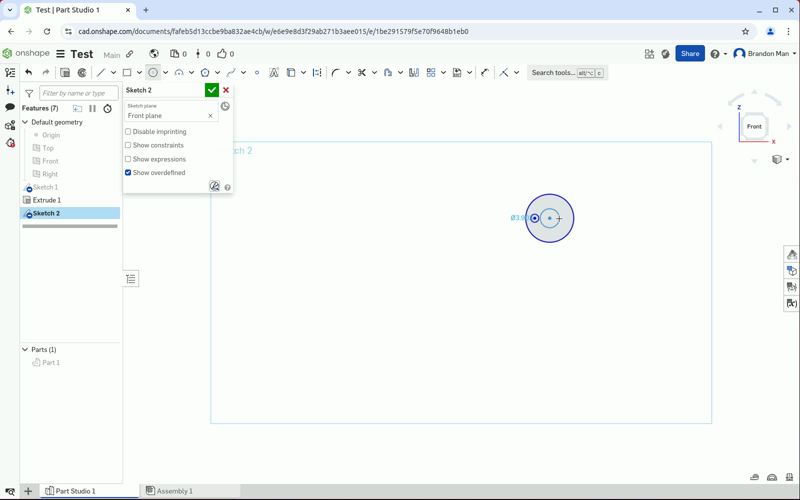
key(esc)
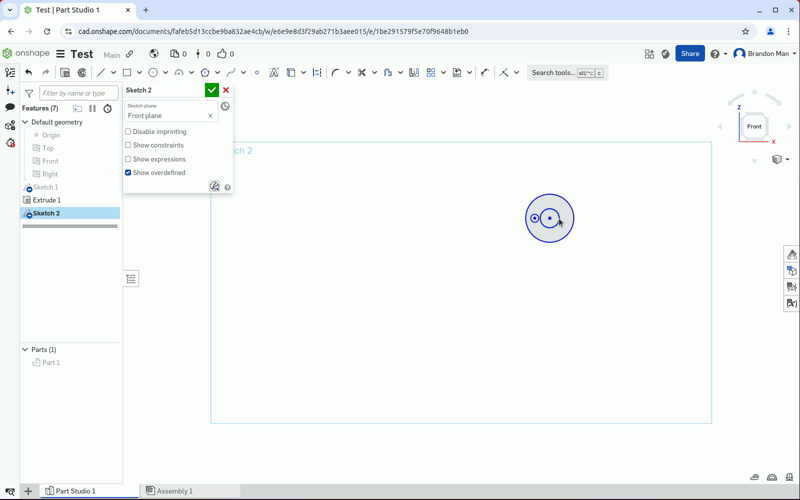
key(c)
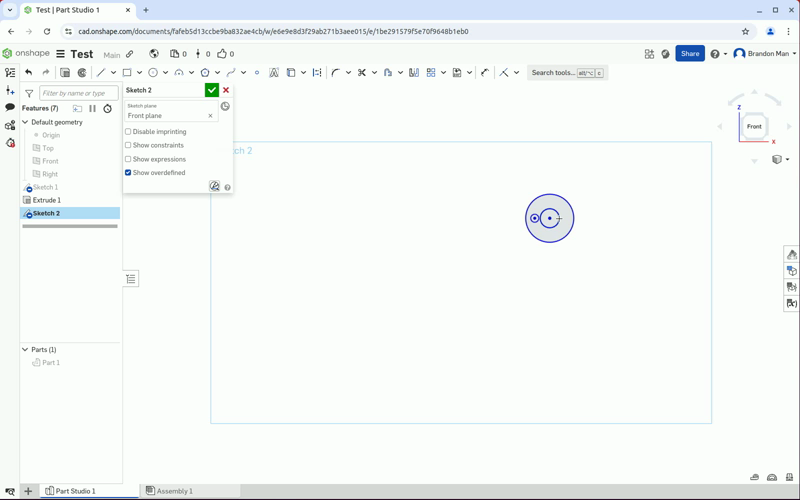
key_down(shift)
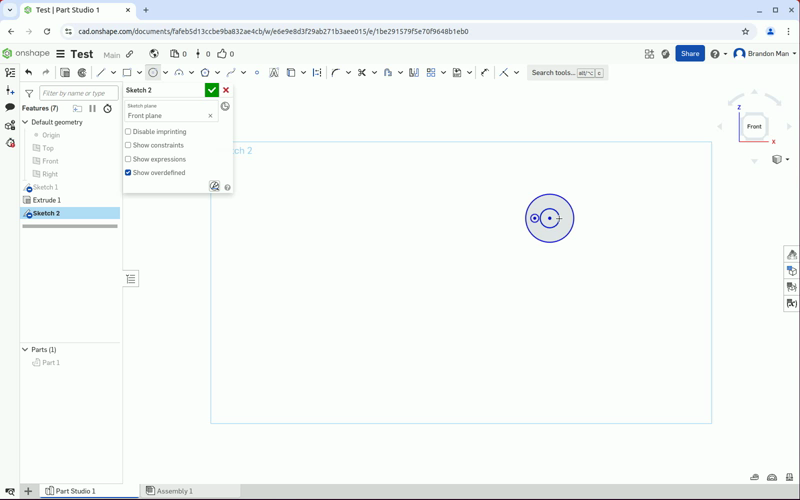
mouse_move(549, 232)
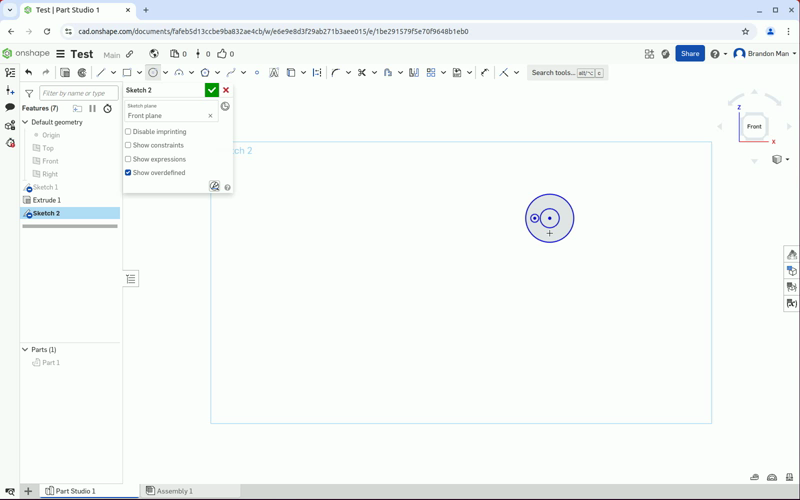
click(549, 232)
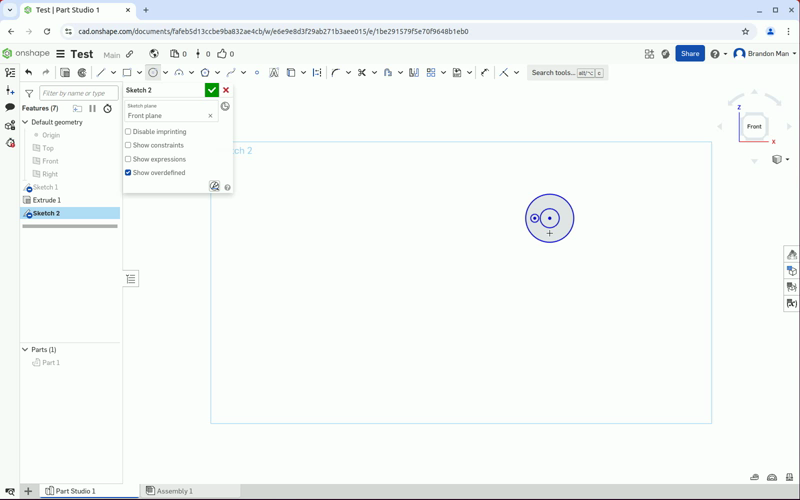
key_up(shift)
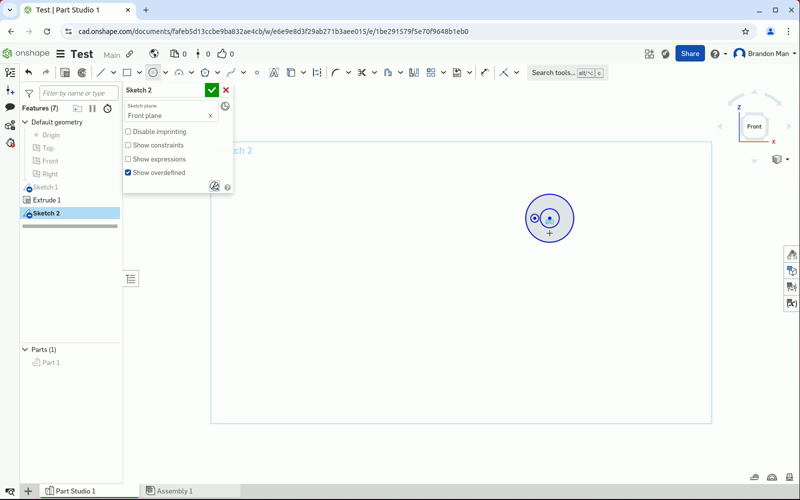
mouse_move(553, 232)
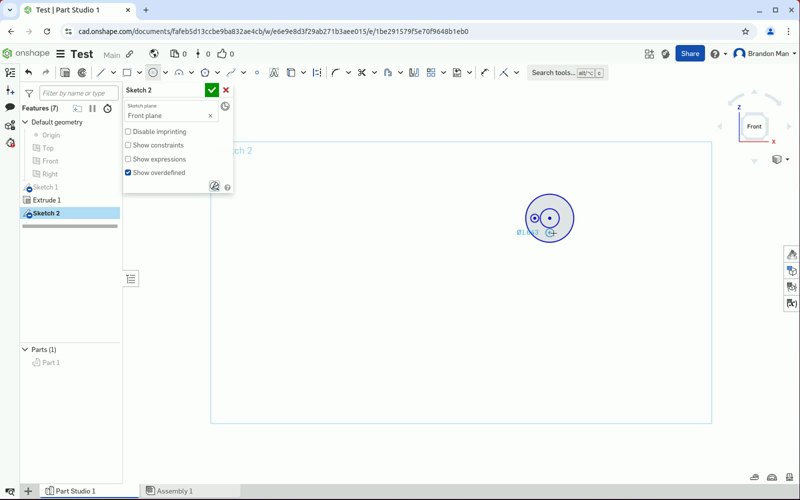
click(553, 232)
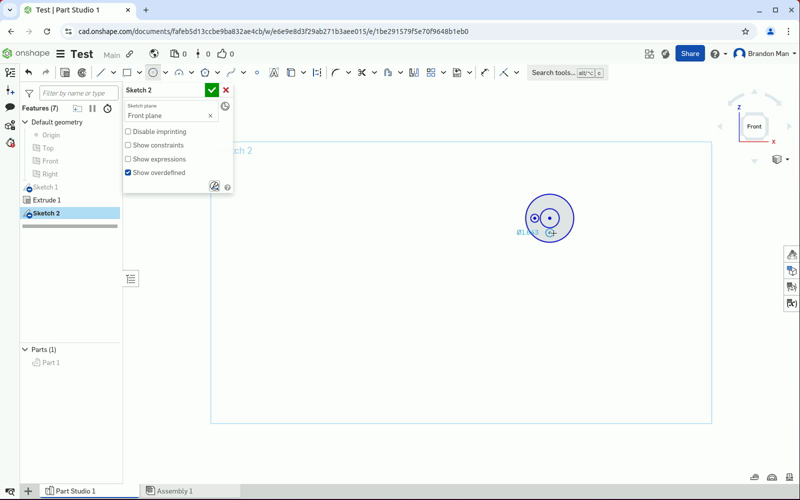
key(esc)
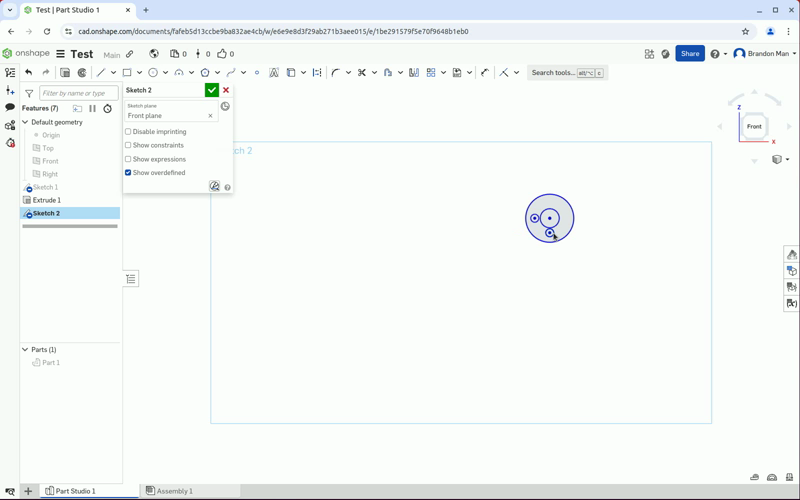
key(c)
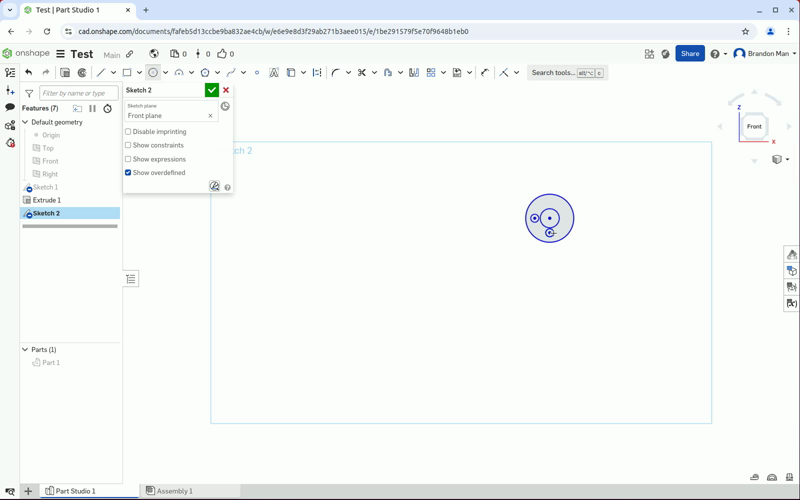
key_down(shift)
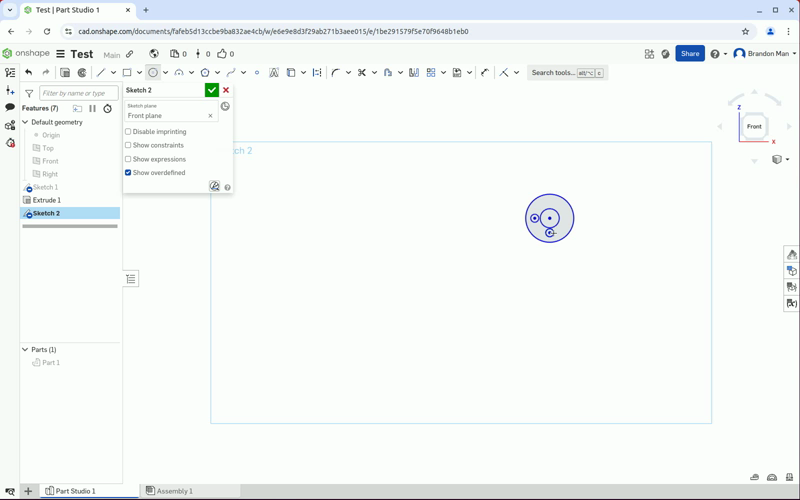
mouse_move(549, 204)
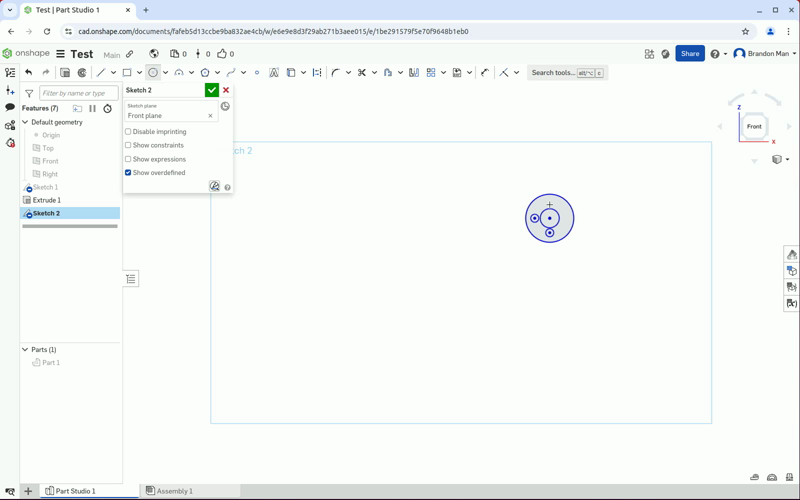
click(549, 204)
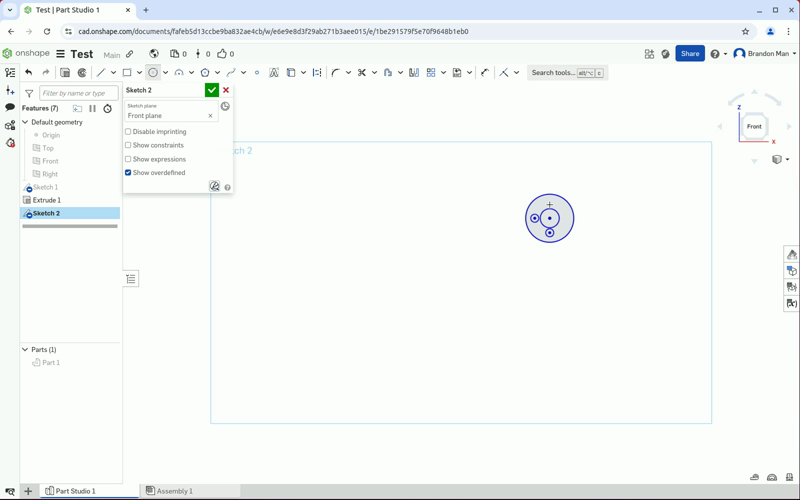
key_up(shift)
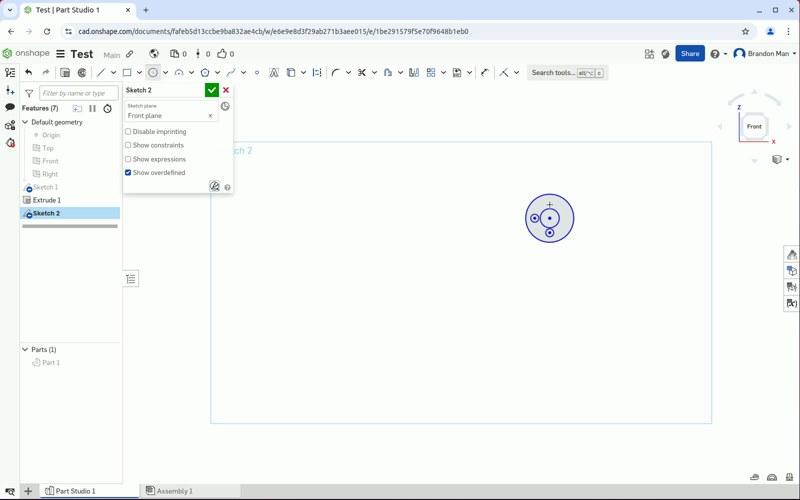
mouse_move(553, 204)
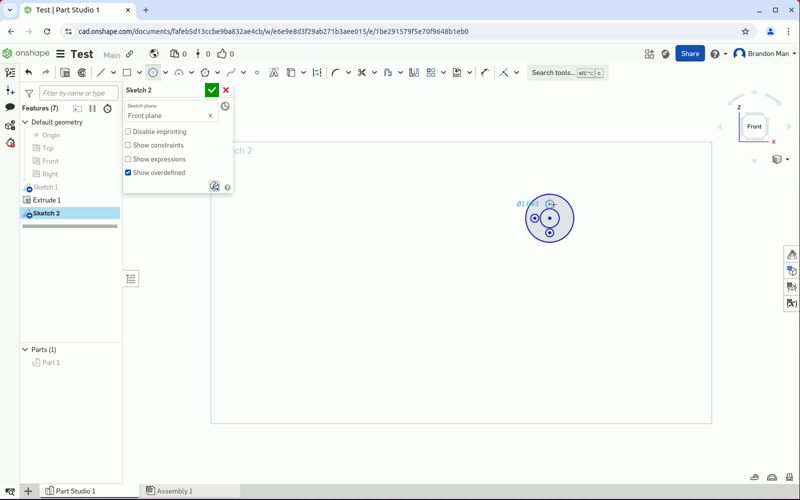
click(553, 204)
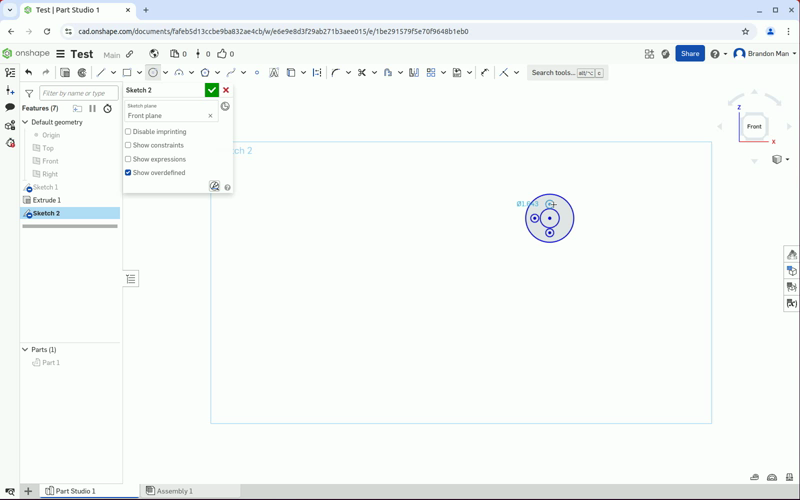
key(esc)
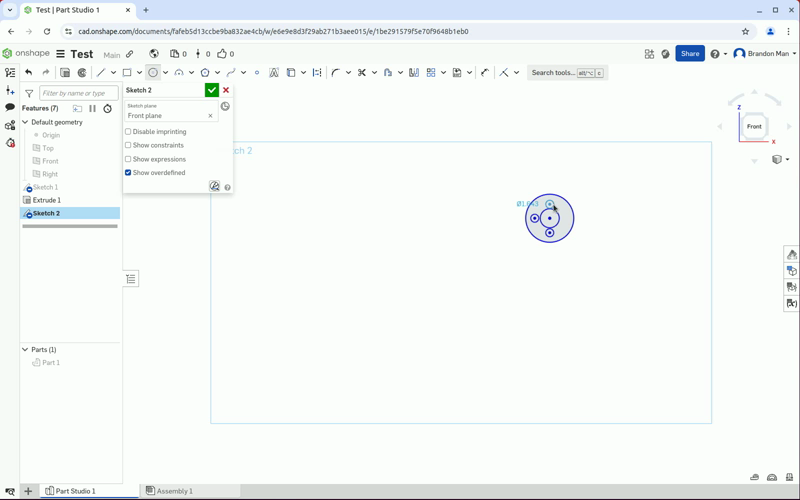
key(c)
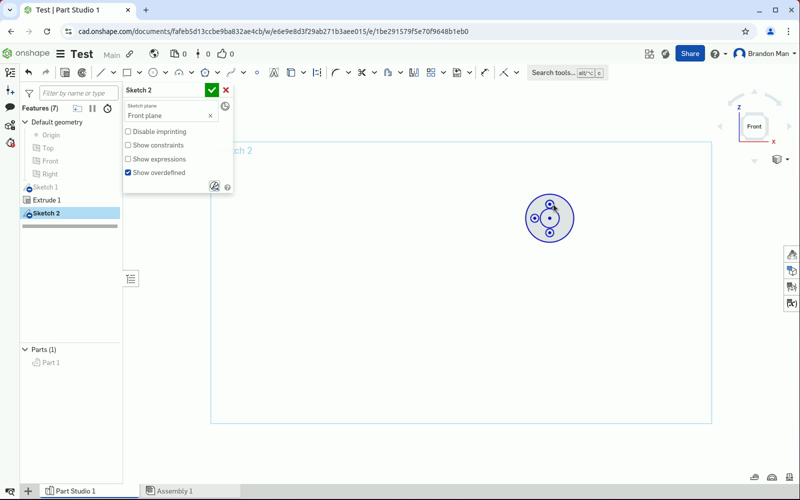
key_down(shift)
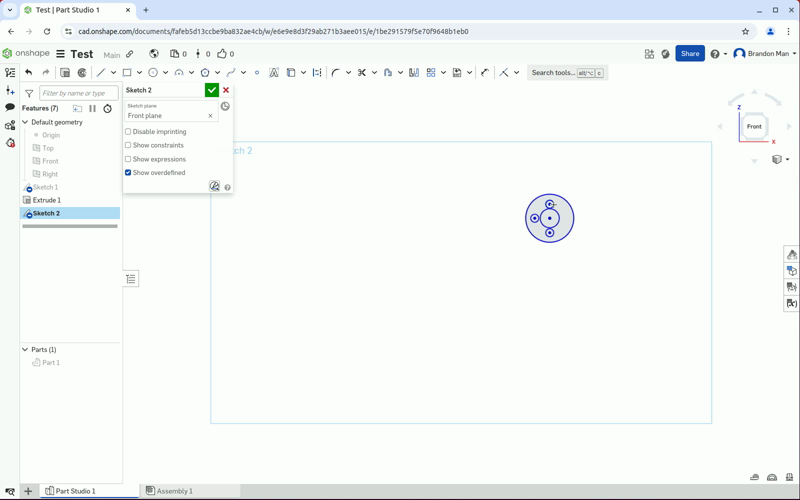
mouse_move(564, 218)
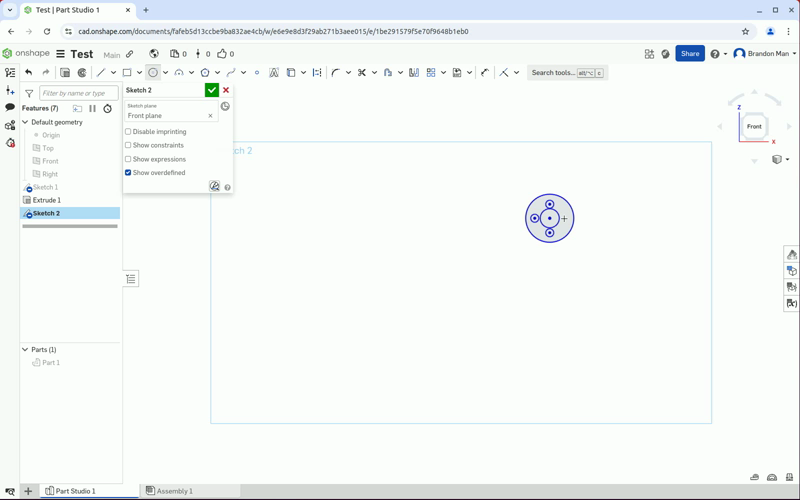
click(564, 218)
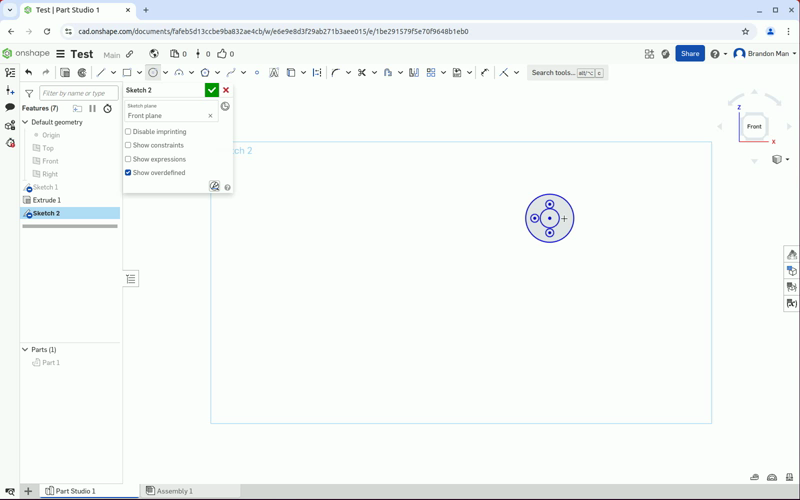
key_up(shift)
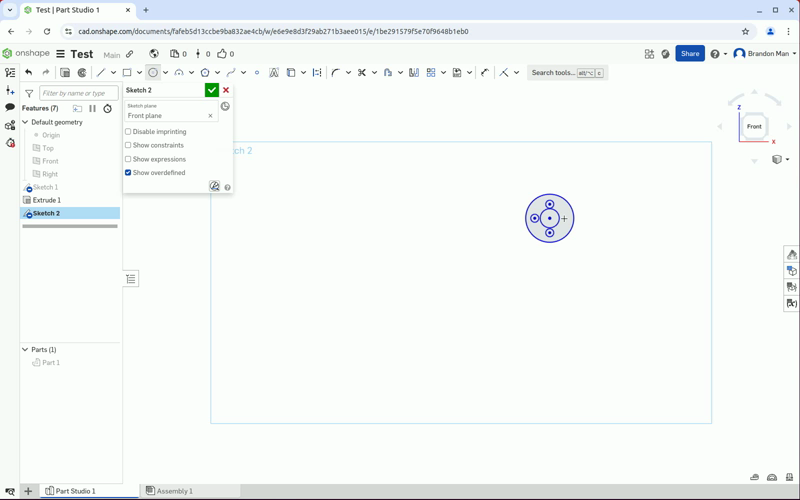
mouse_move(567, 218)
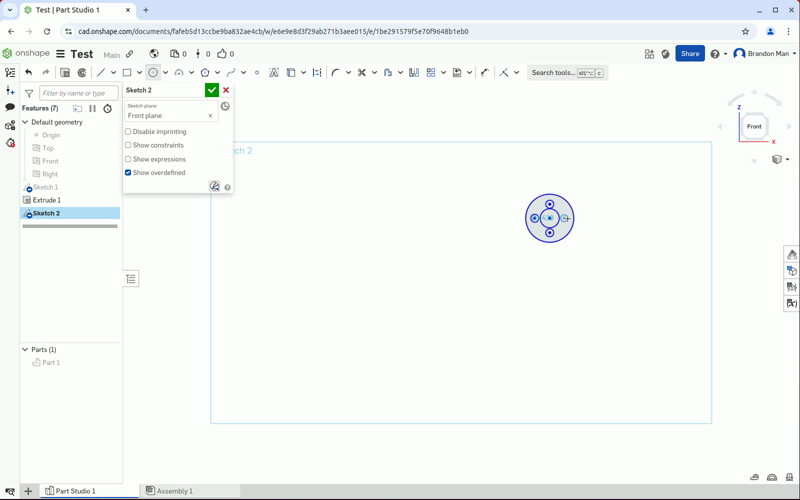
click(567, 218)
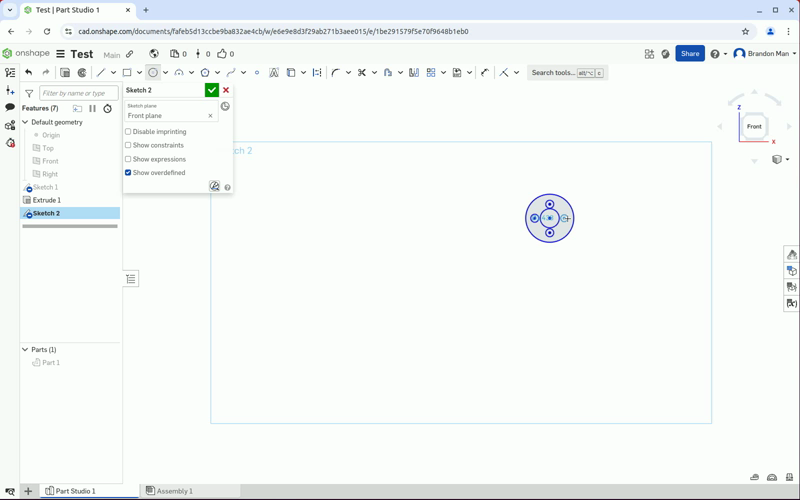
key(esc)
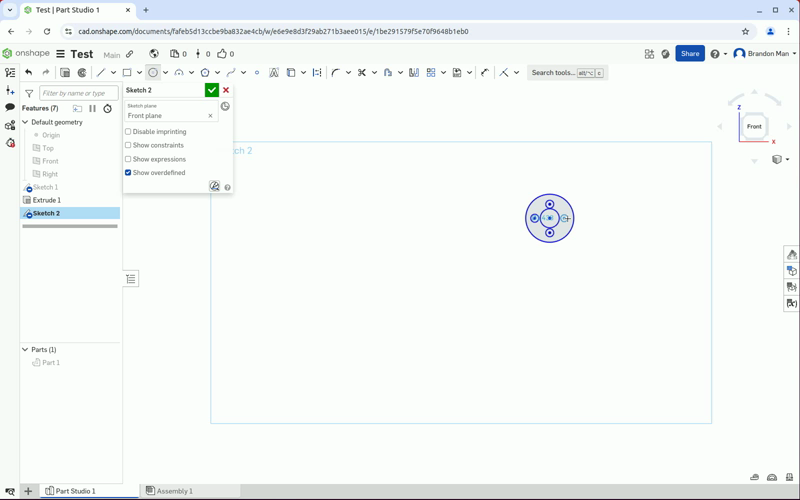
mouse_move(548, 240)
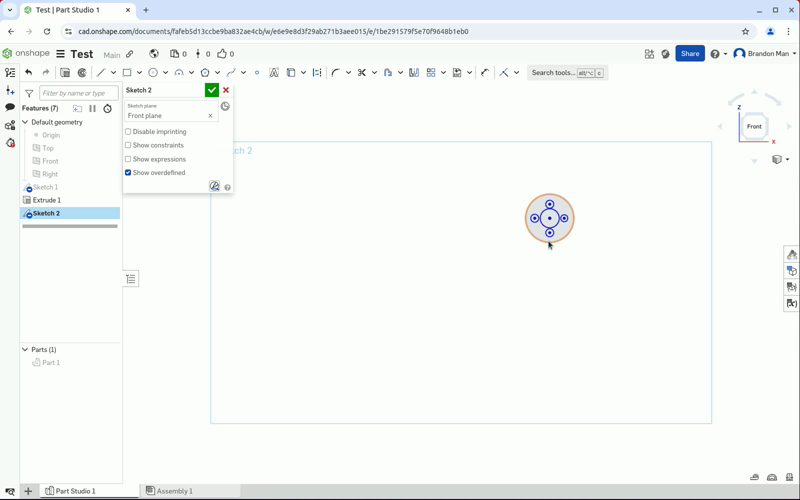
scroll(6)
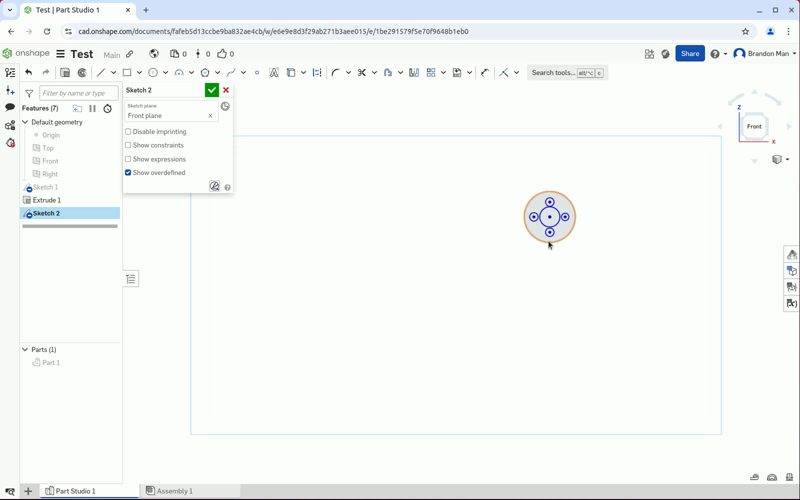
scroll(6)
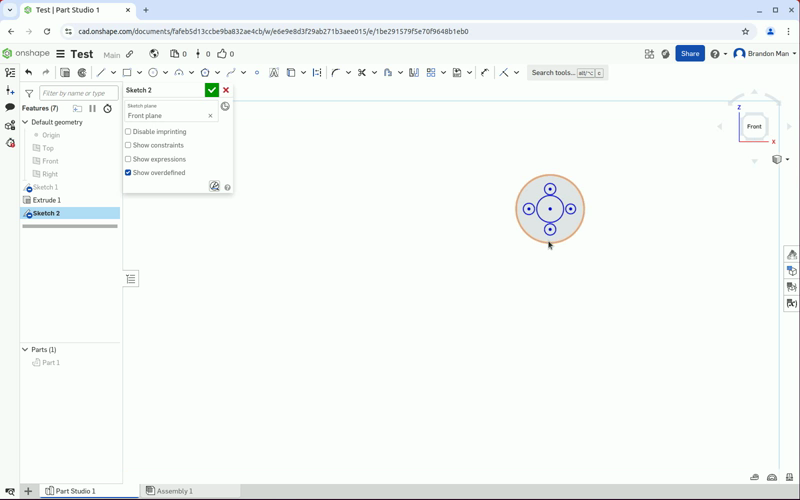
scroll(6)
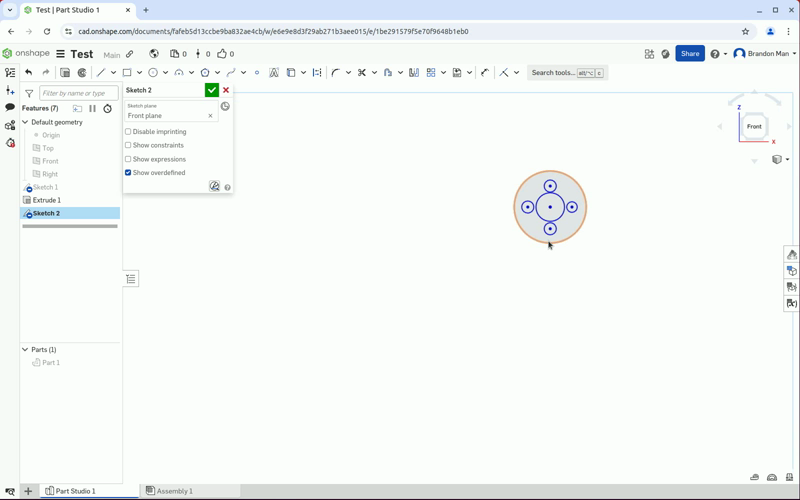
scroll(6)
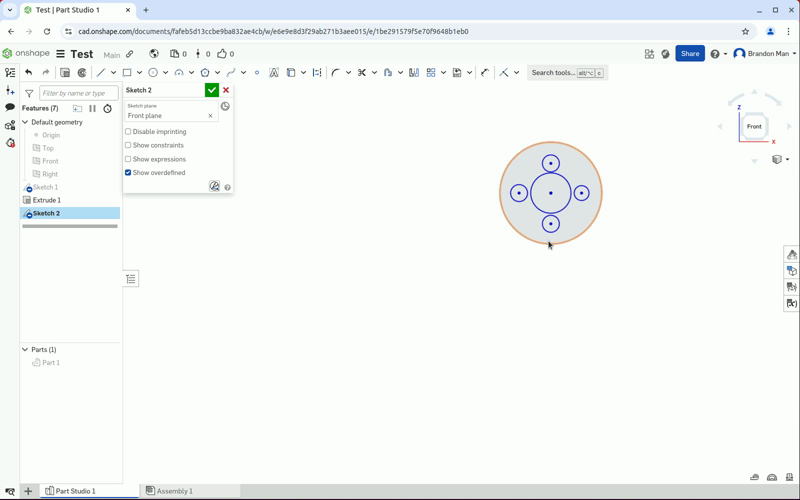
scroll(6)
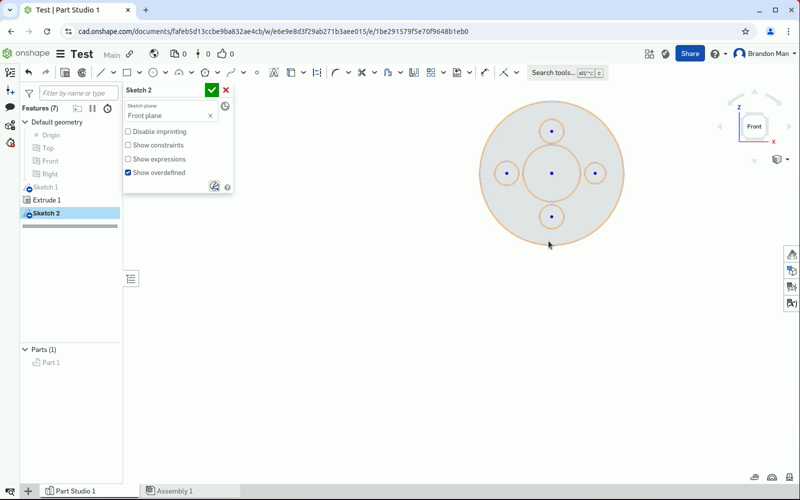
scroll(6)
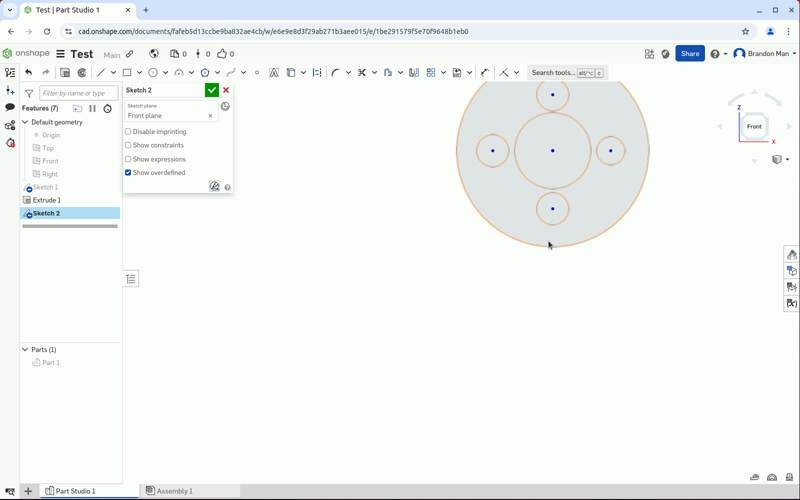
scroll(6)
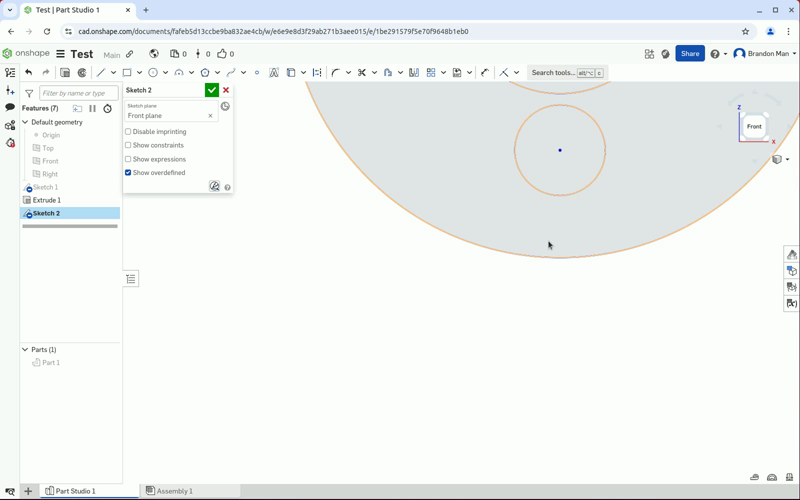
click(548, 240)
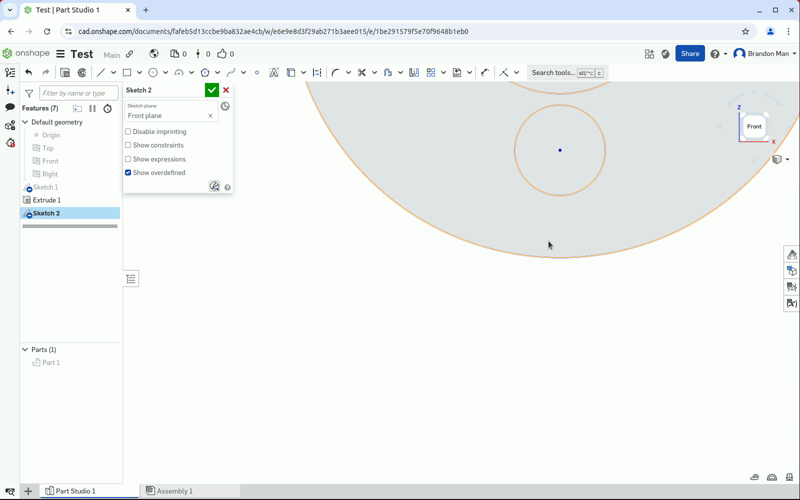
scroll(-6)
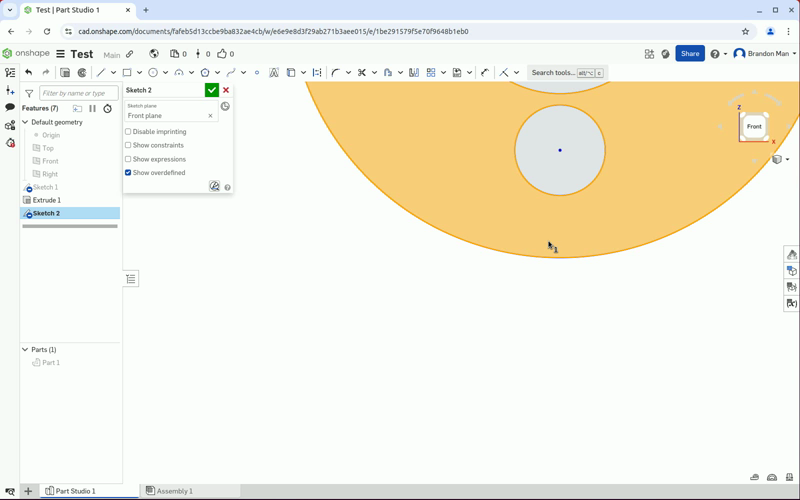
scroll(-6)
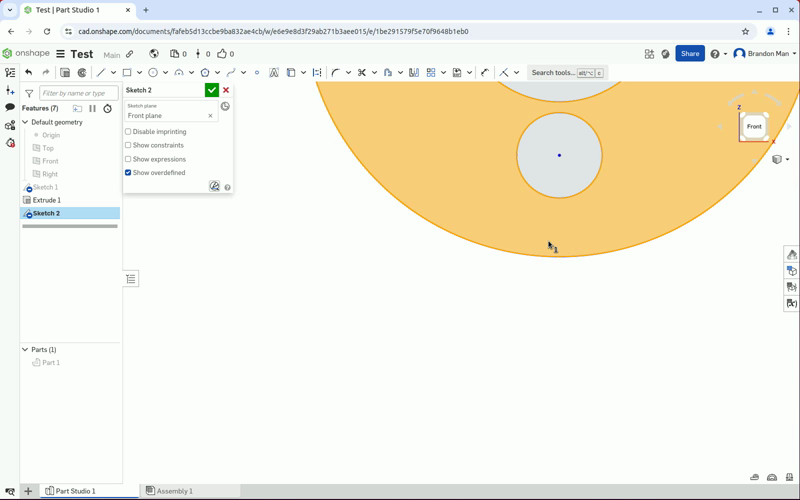
scroll(-6)
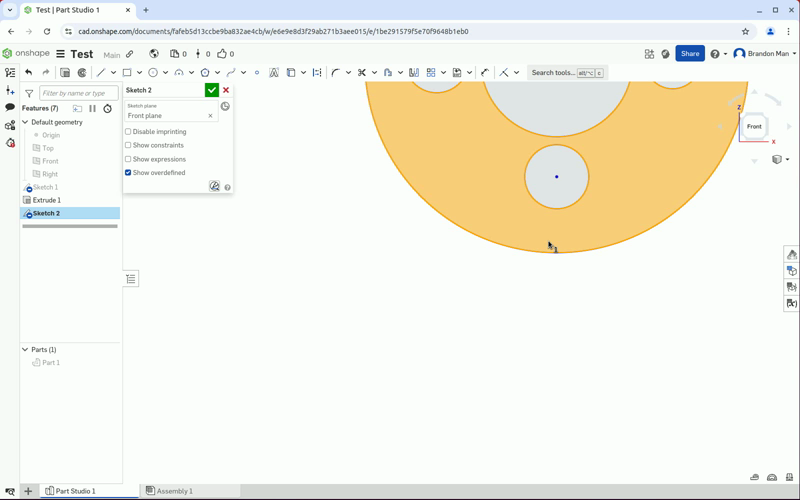
scroll(-6)
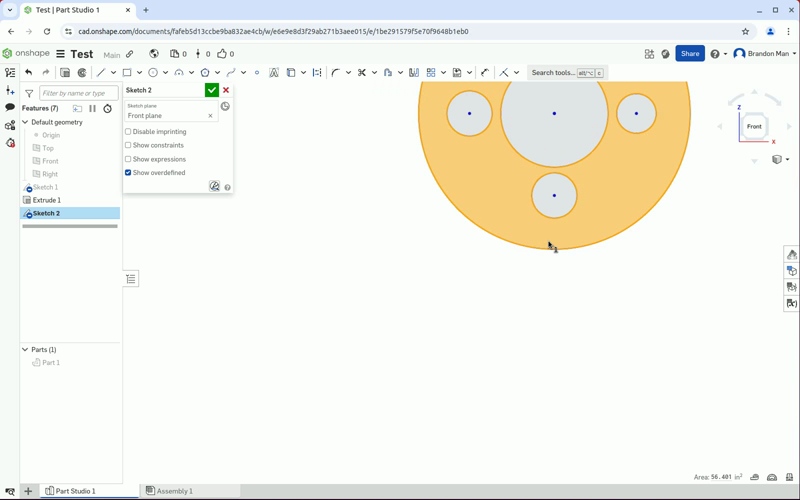
scroll(-6)
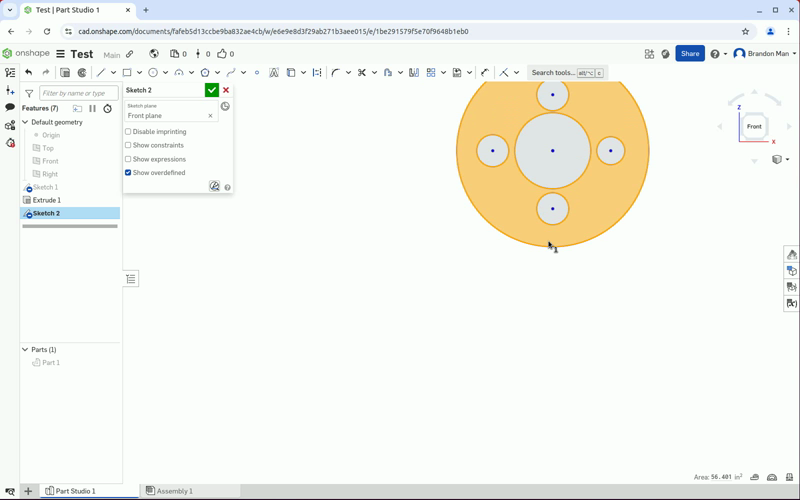
scroll(-6)
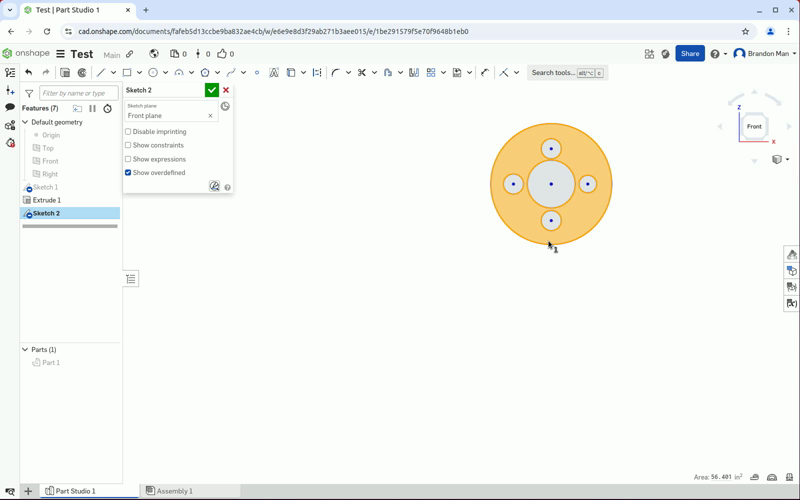
scroll(-6)
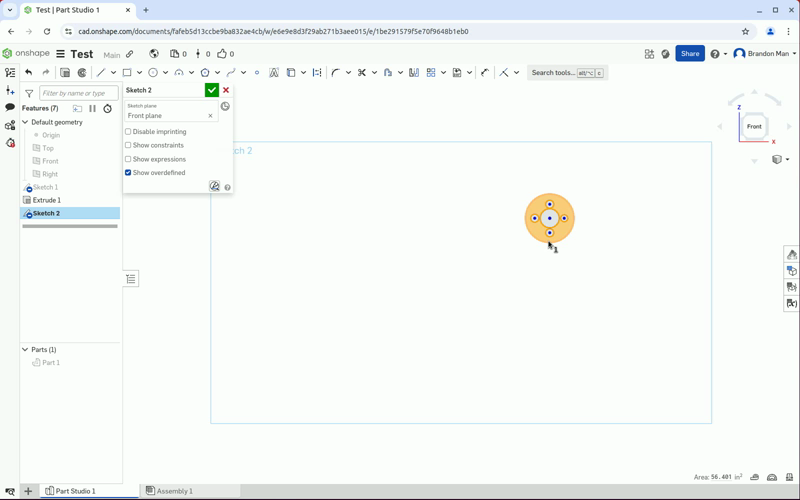
mouse_move(73, 352)
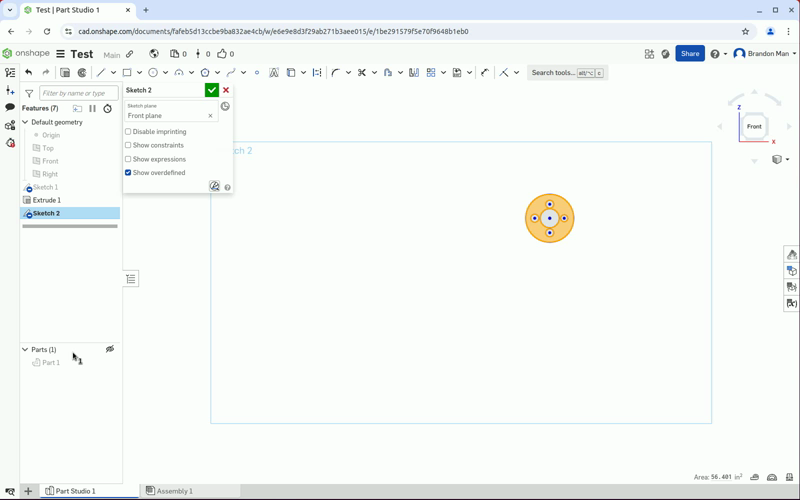
key(shift+y)
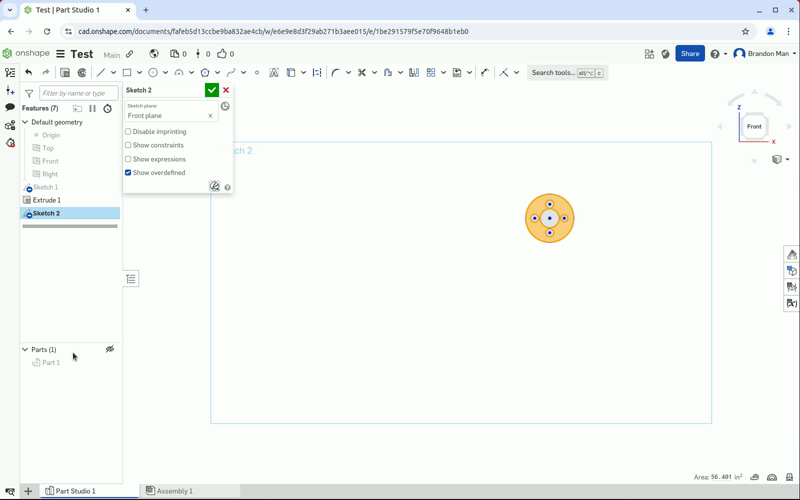
key(shift+e)
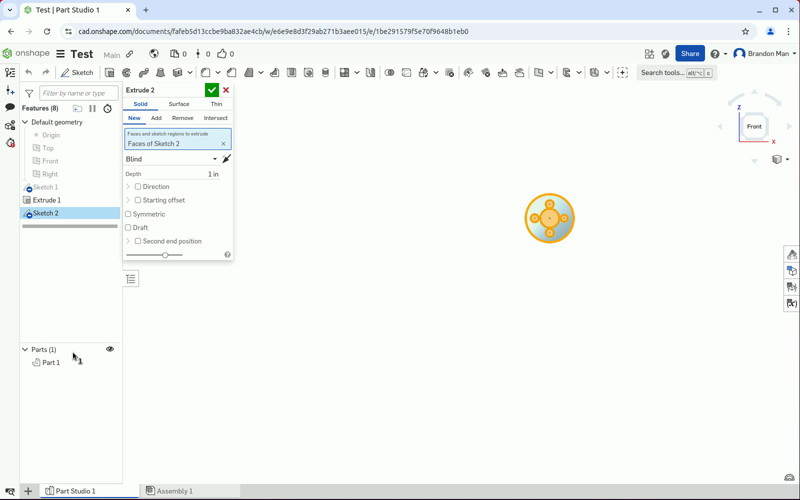
mouse_move(143, 106)
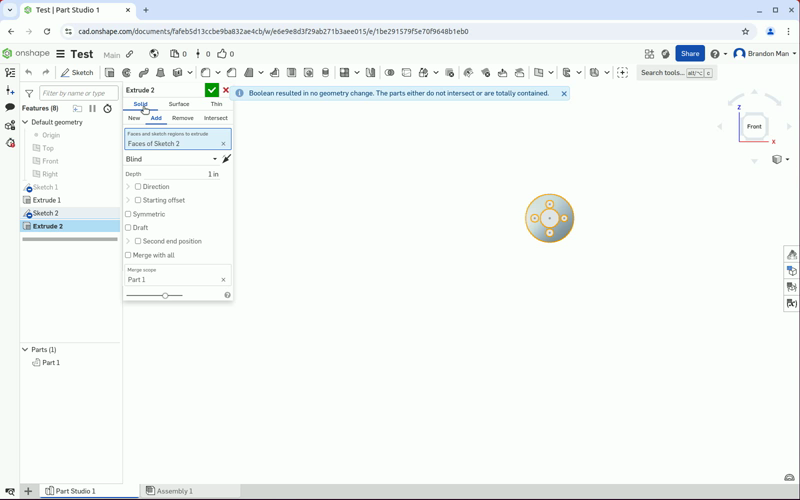
click(143, 106)
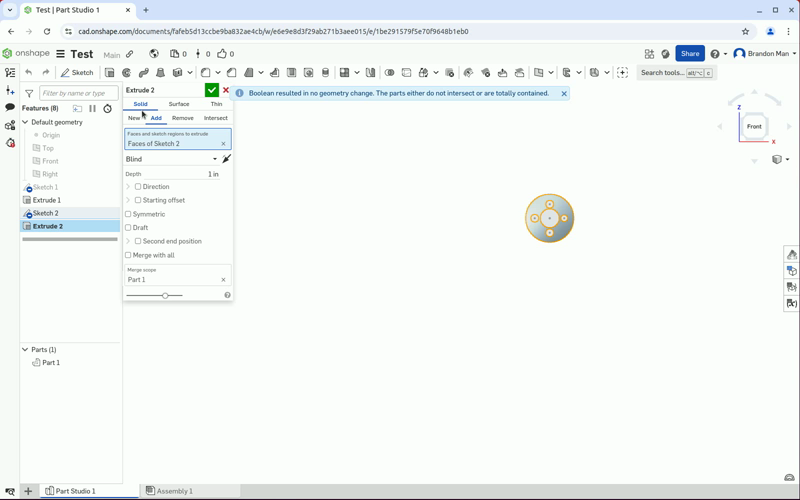
mouse_move(137, 120)
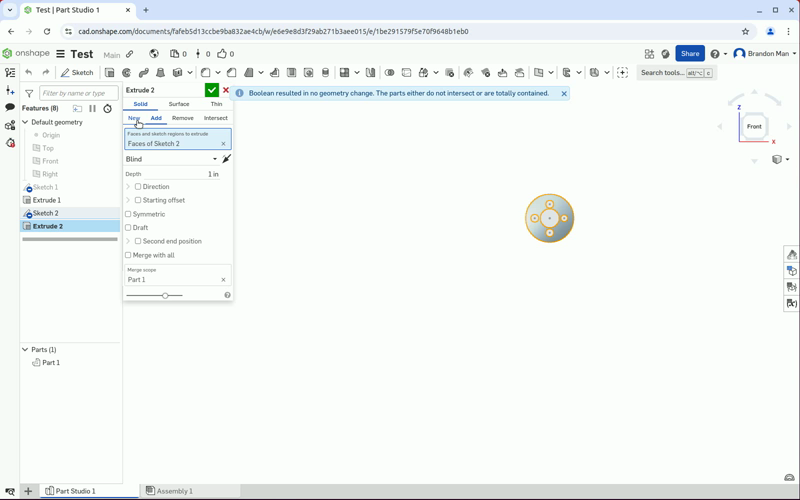
click(137, 120)
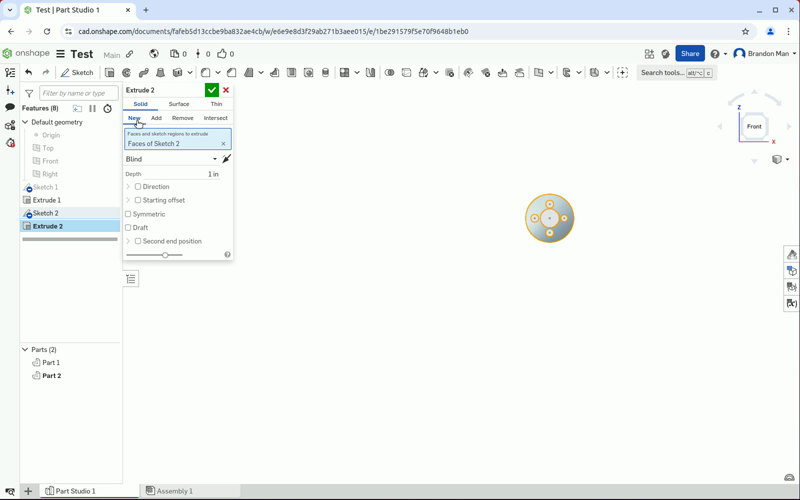
key(tab, 4)
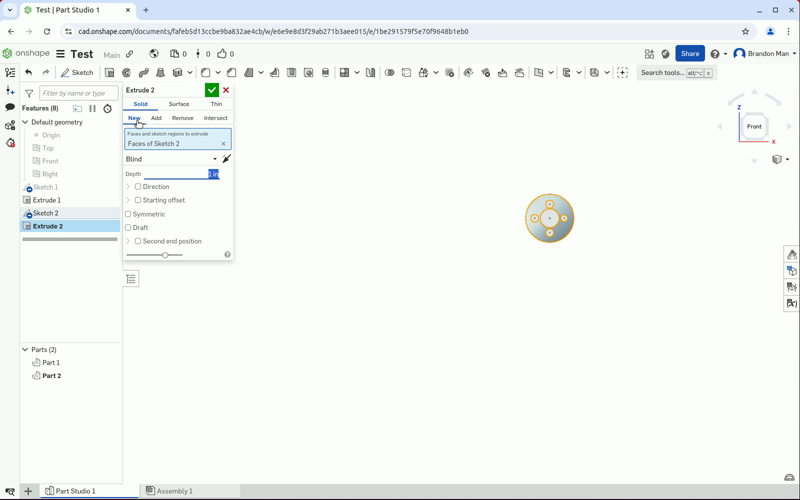
text(3.129)
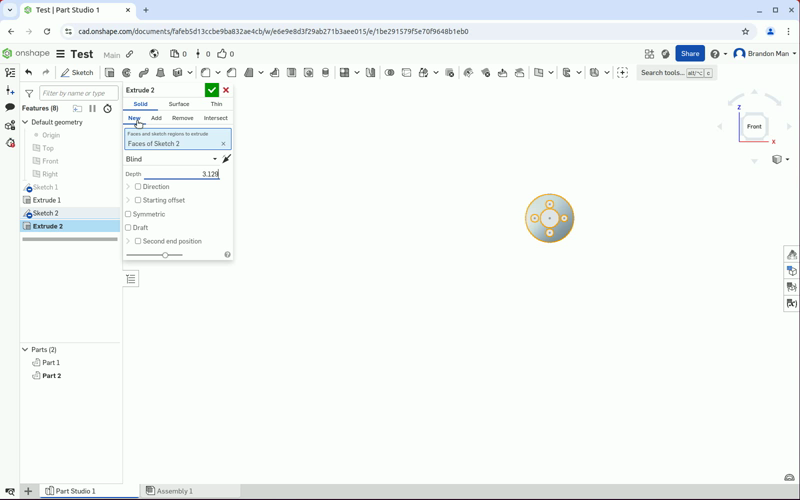
key(enter)
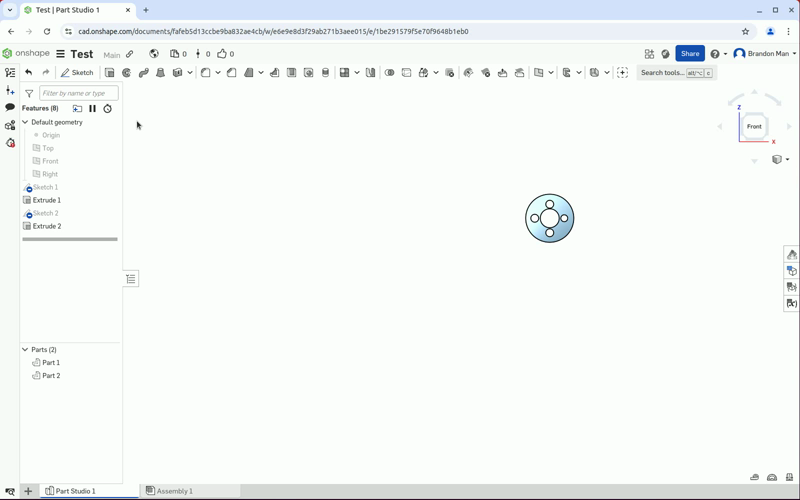
key(shift+h)
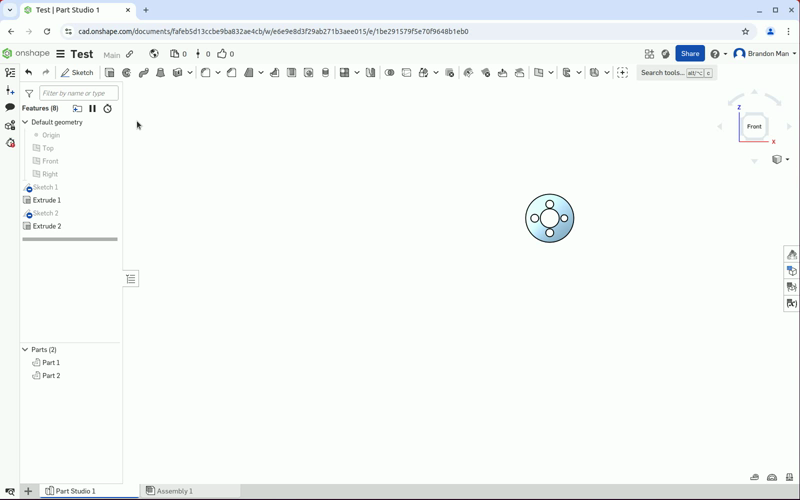
key(shift+h)
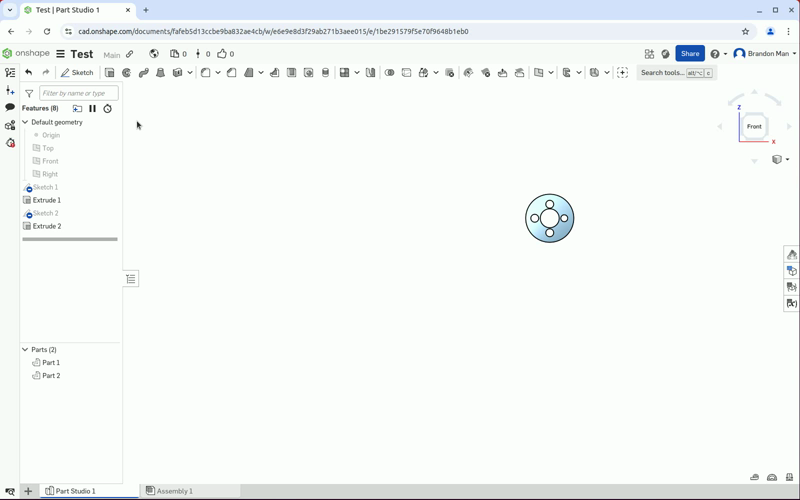
mouse_move(73, 189)
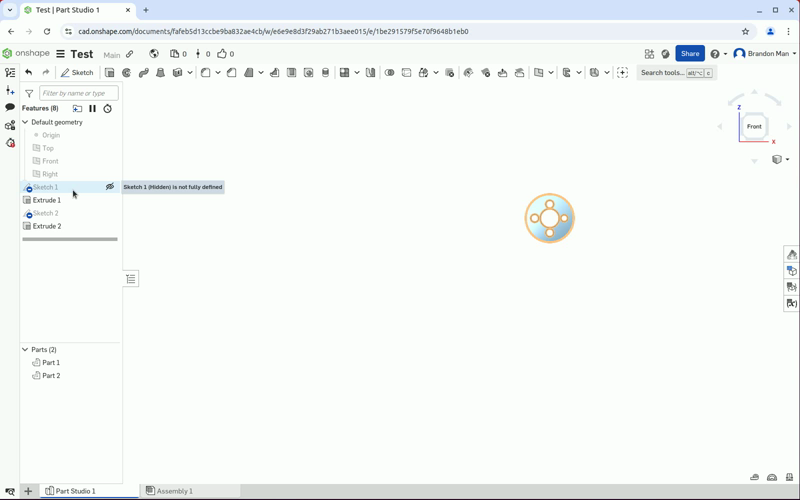
click(73, 189)
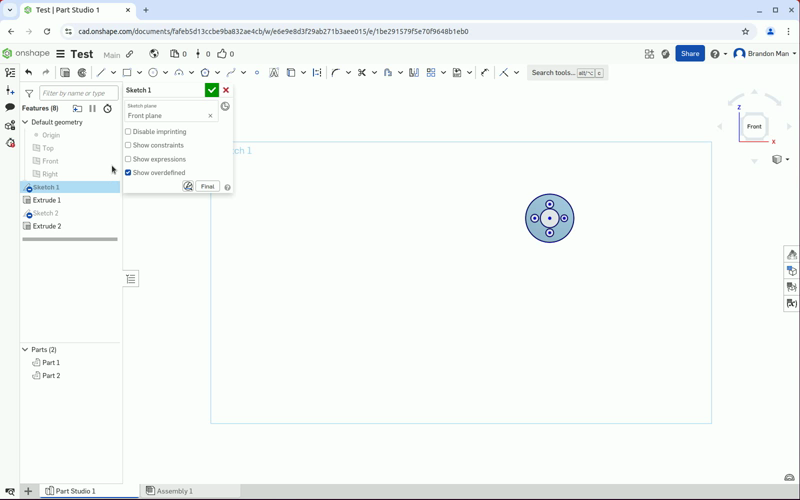
mouse_move(229, 92)
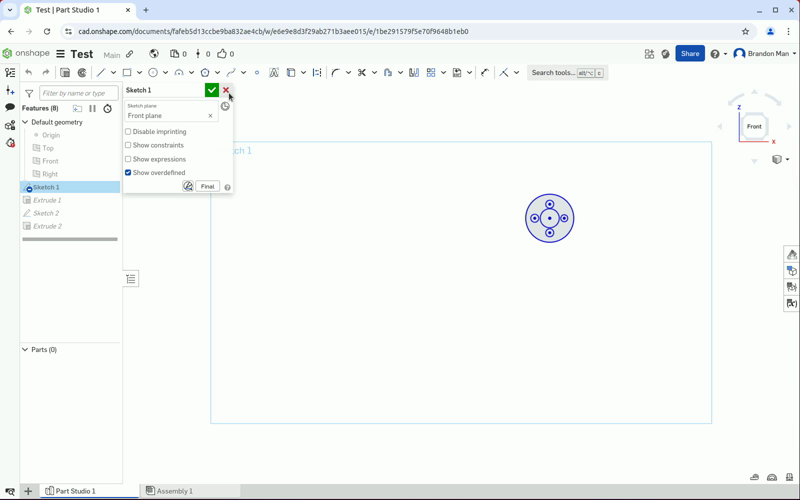
click(229, 92)
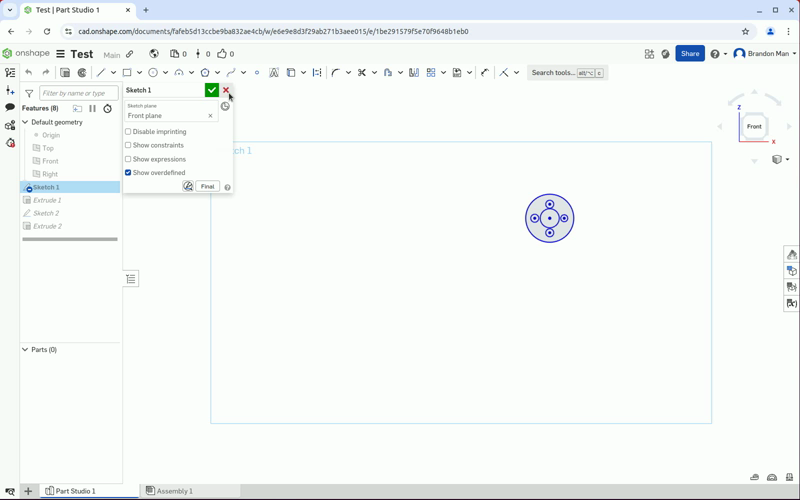
key(shift+s)
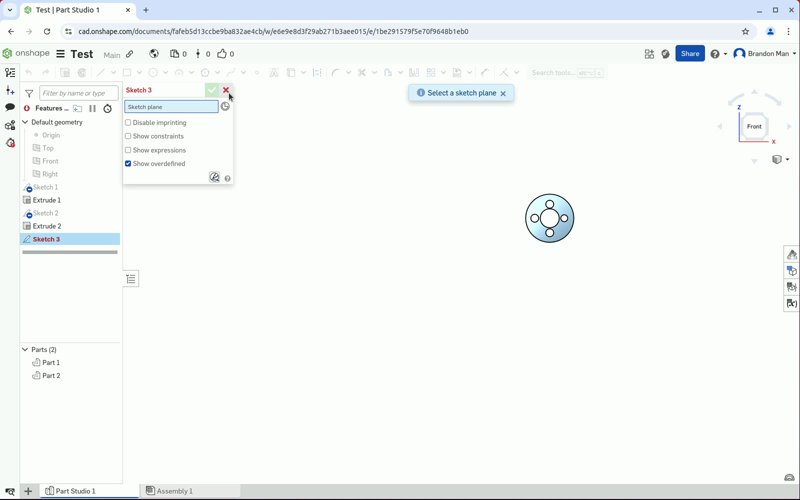
mouse_move(73, 163)
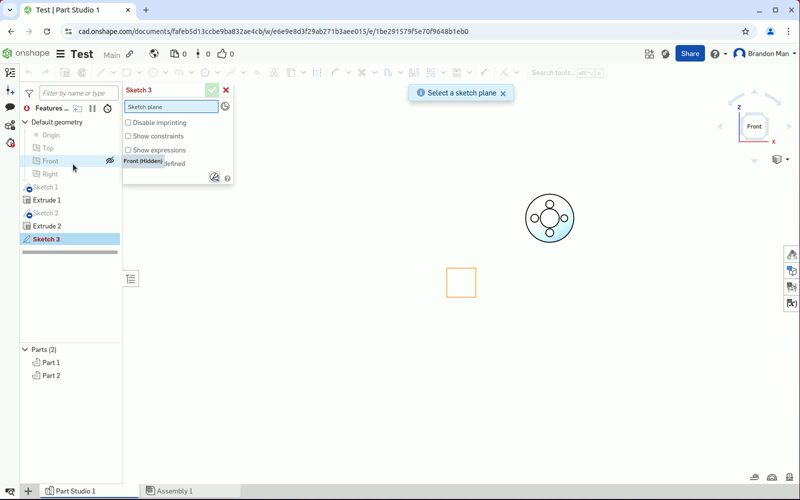
click(73, 163)
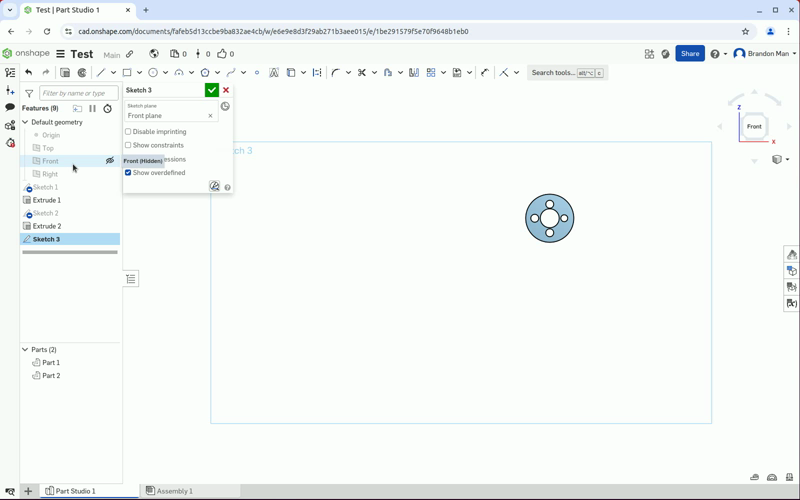
mouse_move(73, 352)
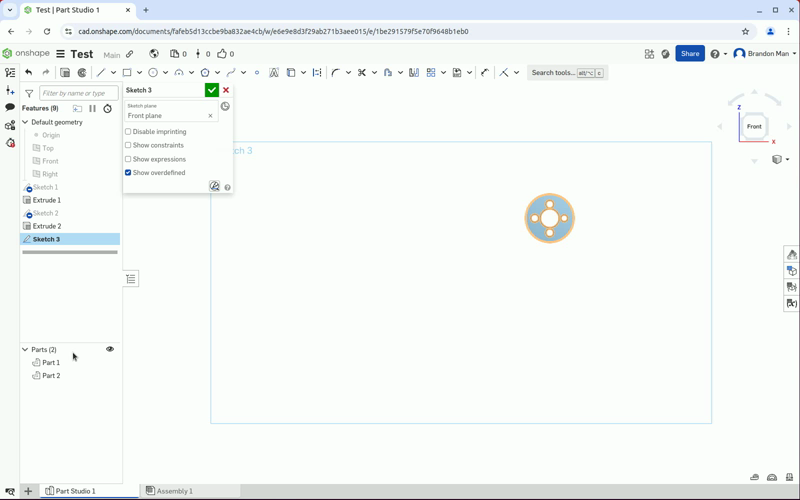
key(y)
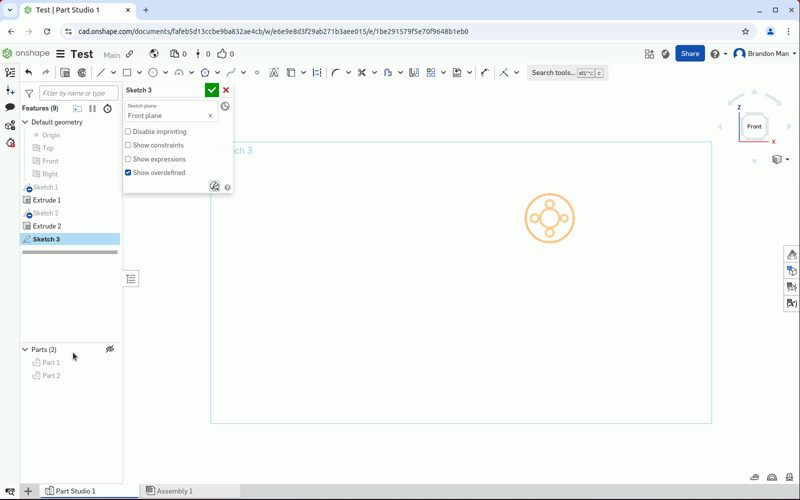
key(c)
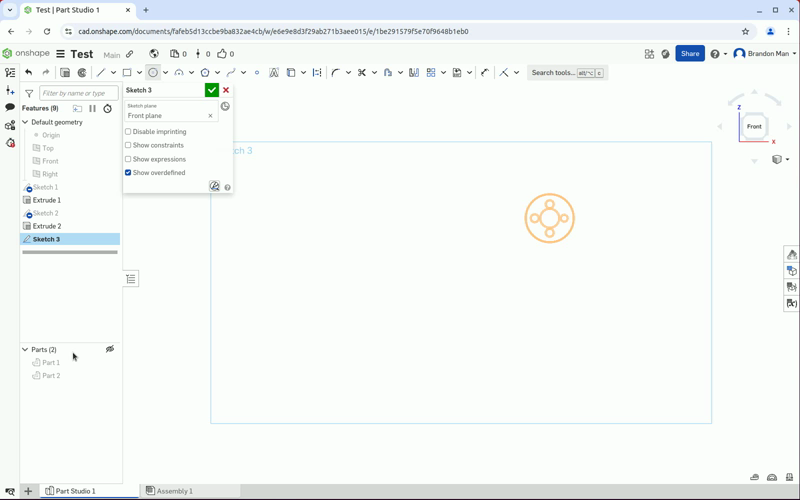
key_down(shift)
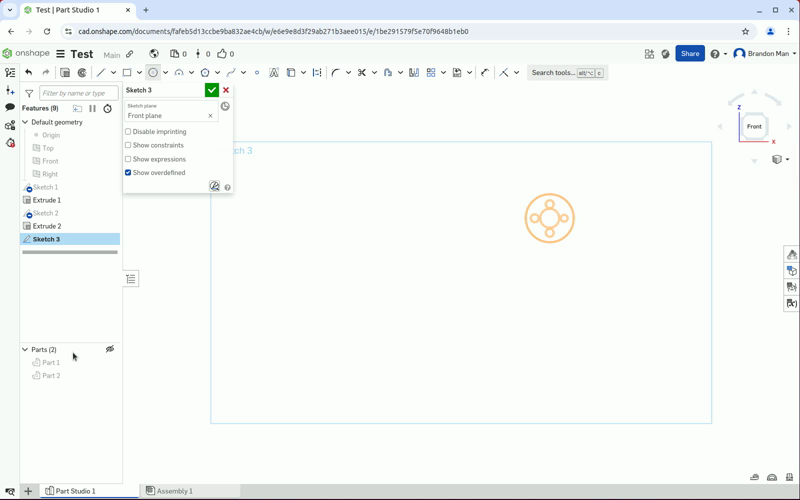
mouse_move(549, 218)
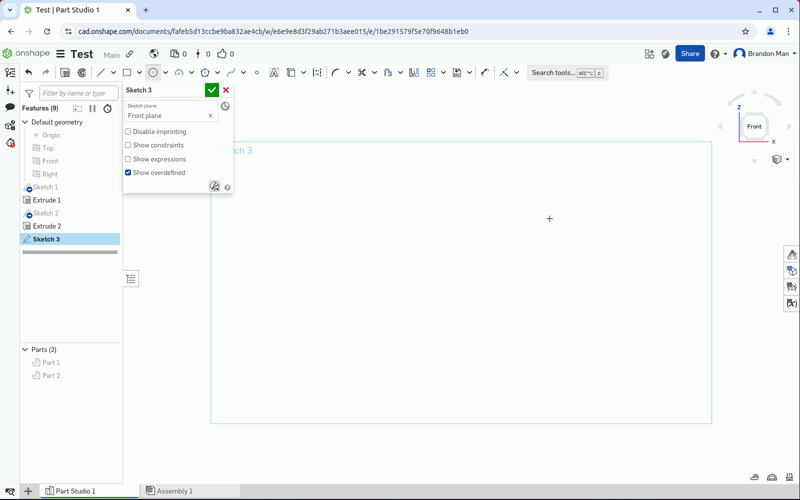
click(549, 218)
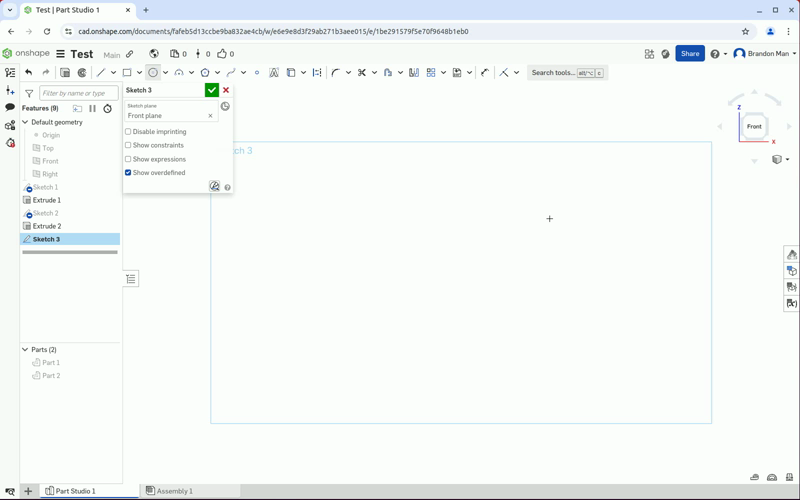
key_up(shift)
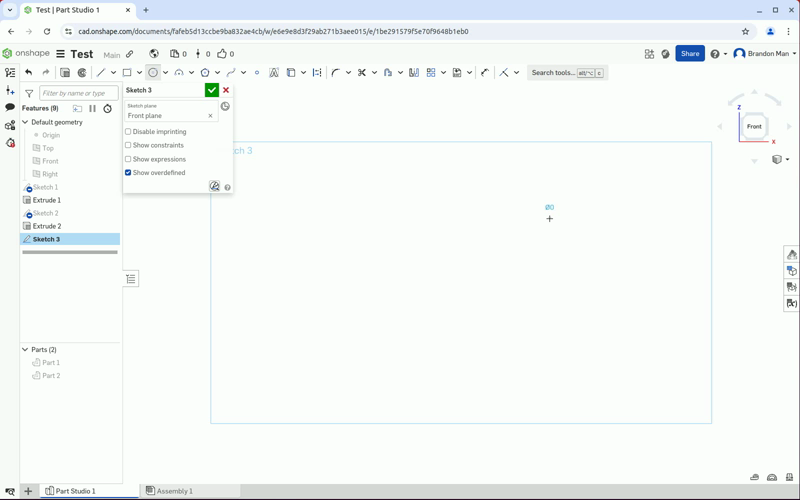
mouse_move(559, 218)
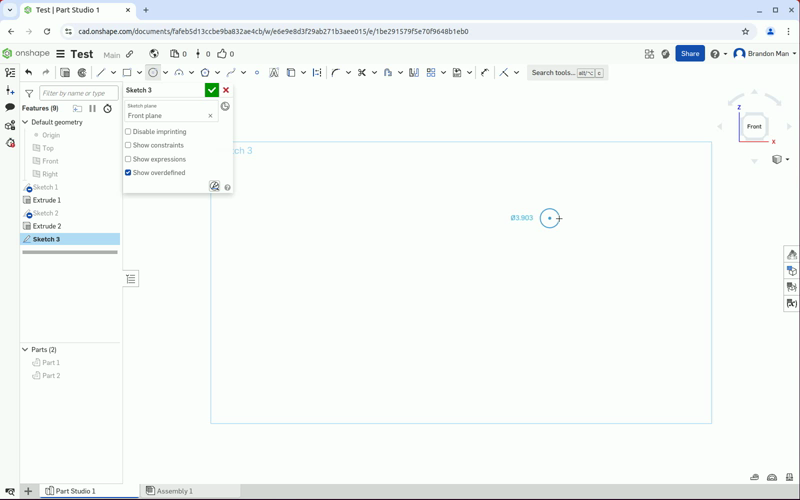
click(559, 218)
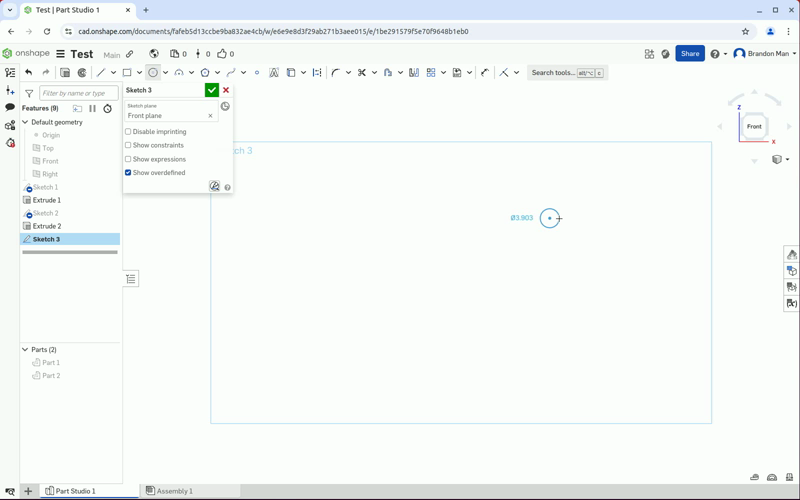
key(esc)
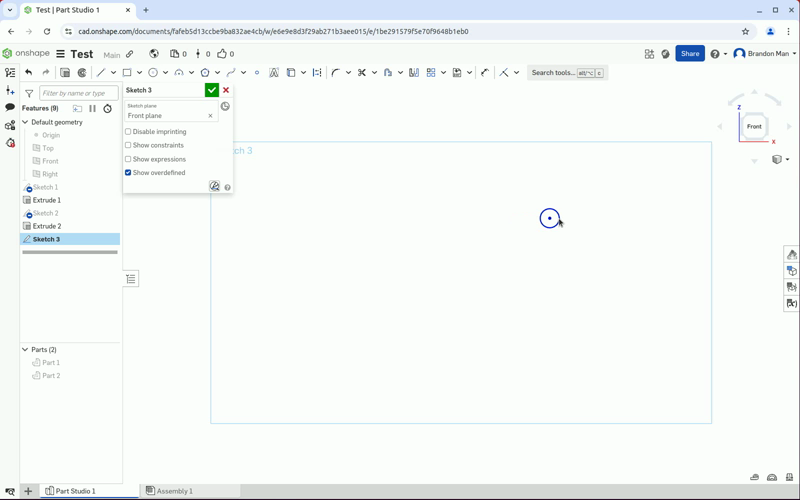
key(c)
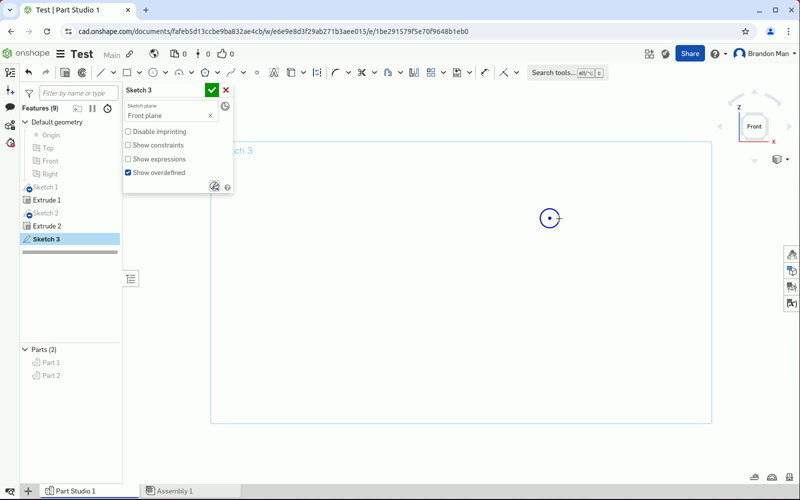
key_down(shift)
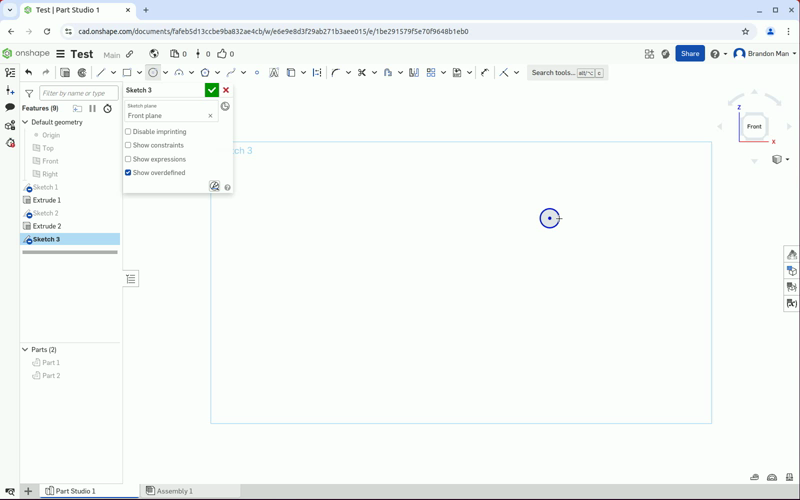
mouse_move(549, 218)
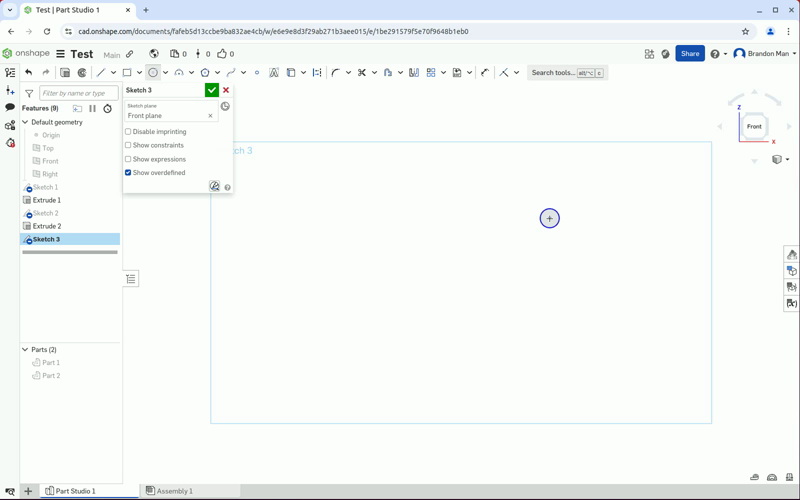
click(549, 218)
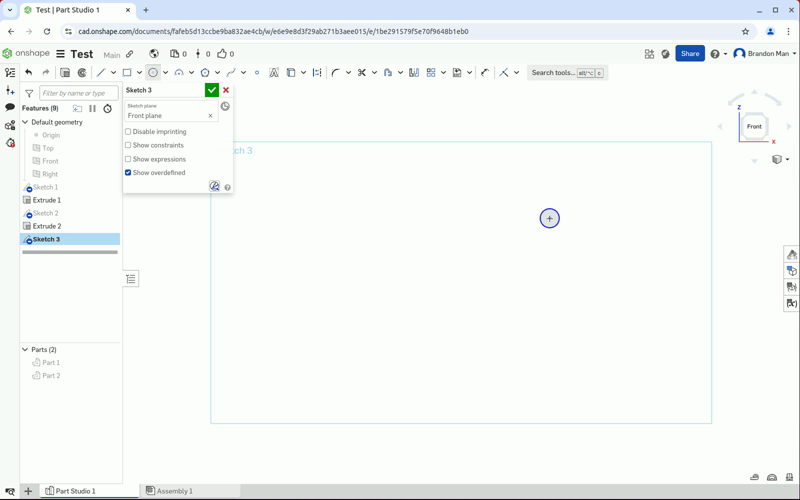
key_up(shift)
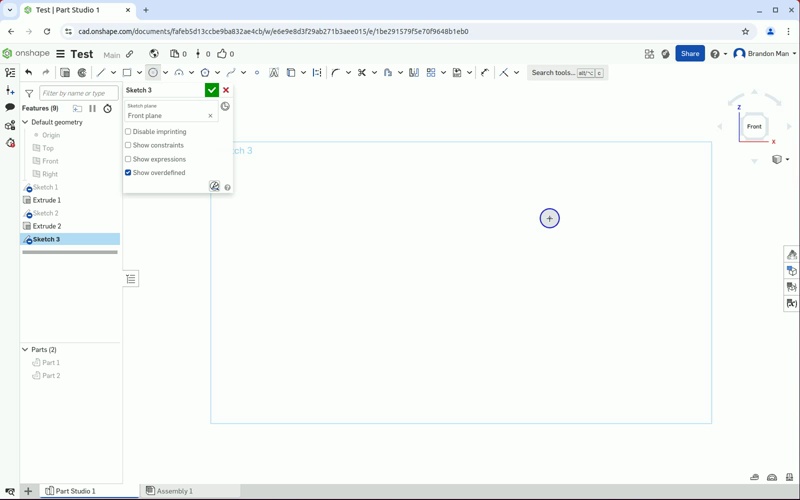
mouse_move(553, 218)
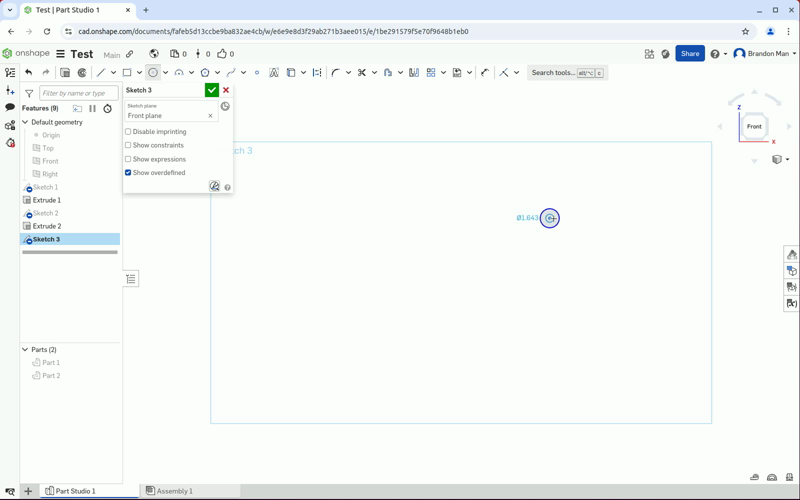
scroll(6)
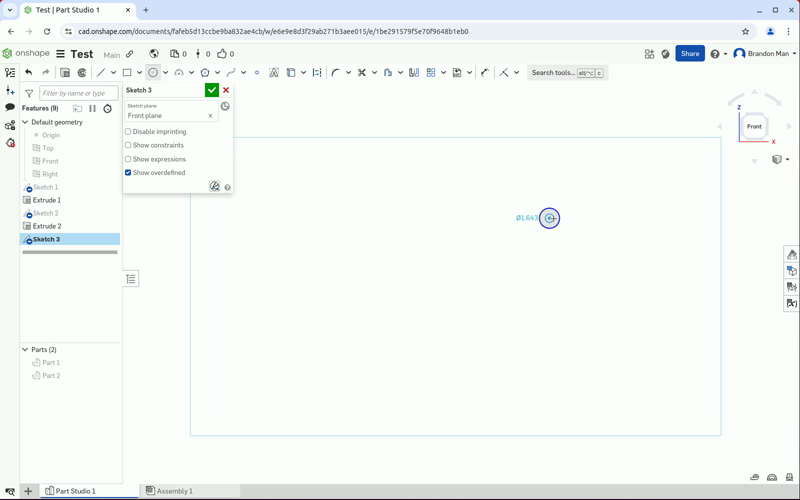
scroll(6)
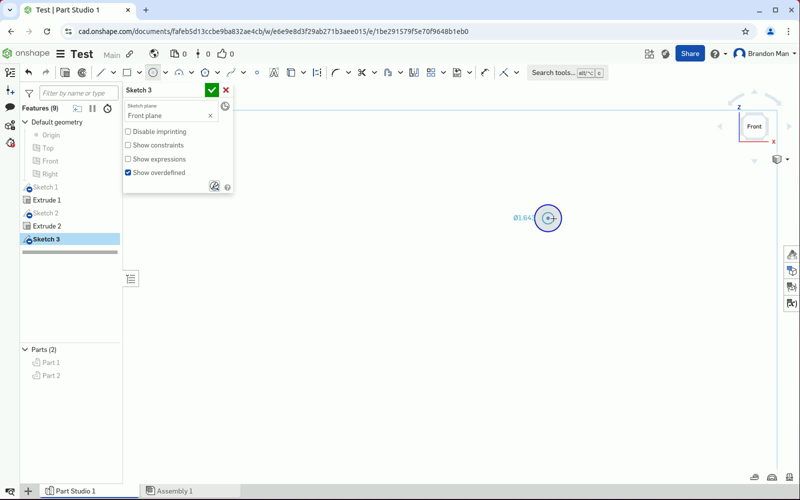
scroll(6)
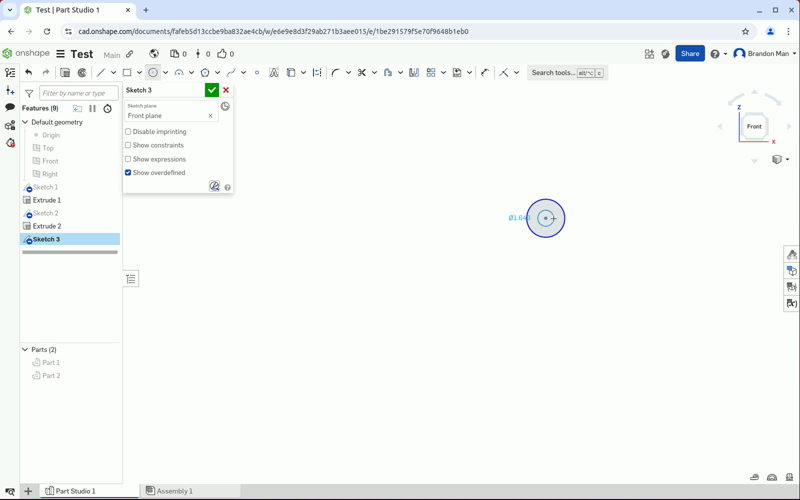
scroll(6)
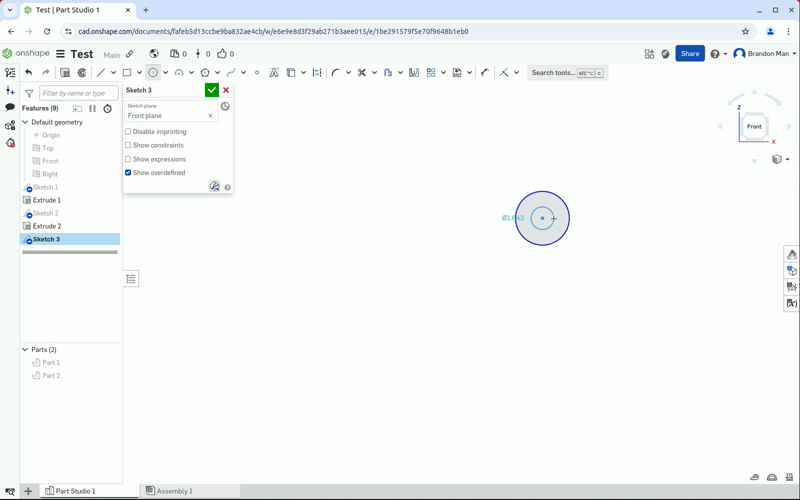
scroll(6)
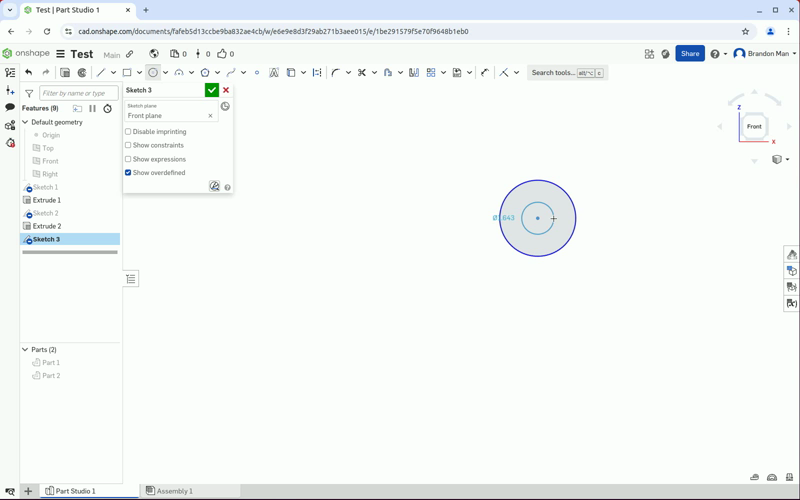
scroll(6)
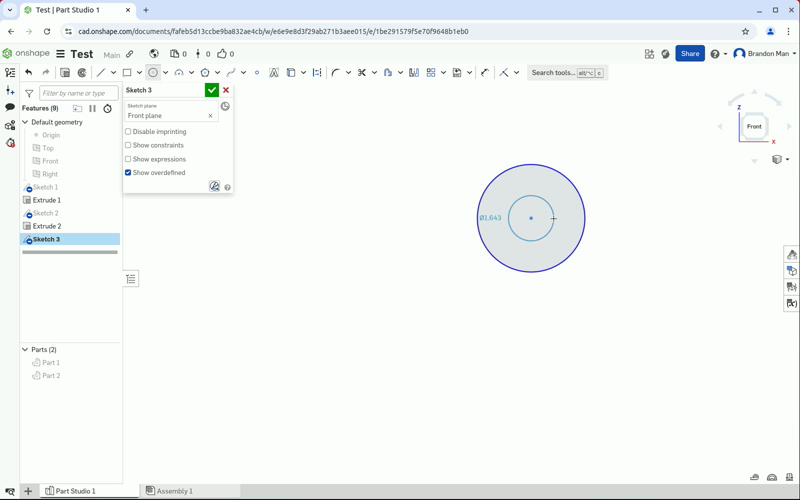
scroll(6)
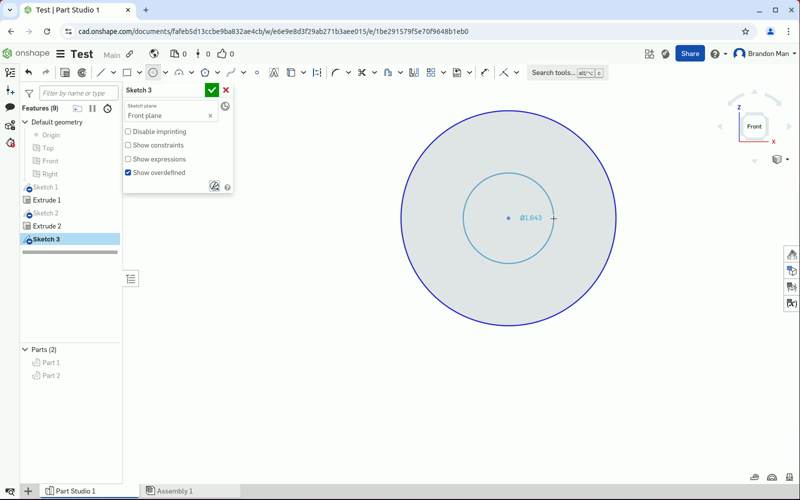
click(553, 218)
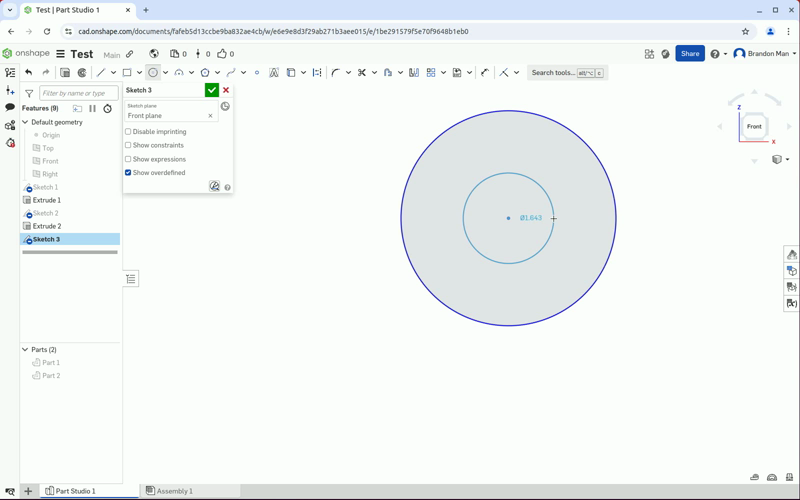
scroll(-6)
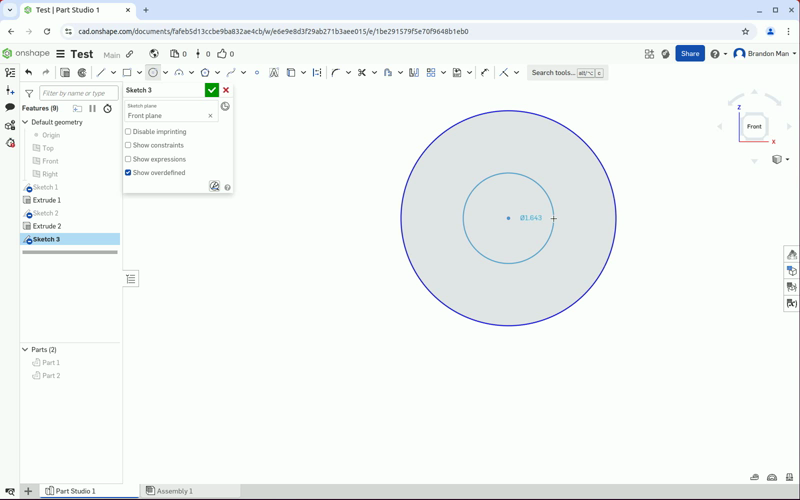
scroll(-6)
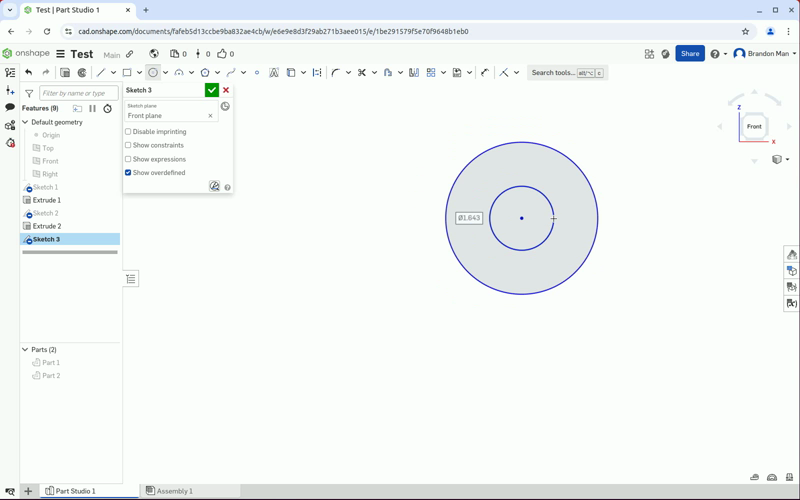
scroll(-6)
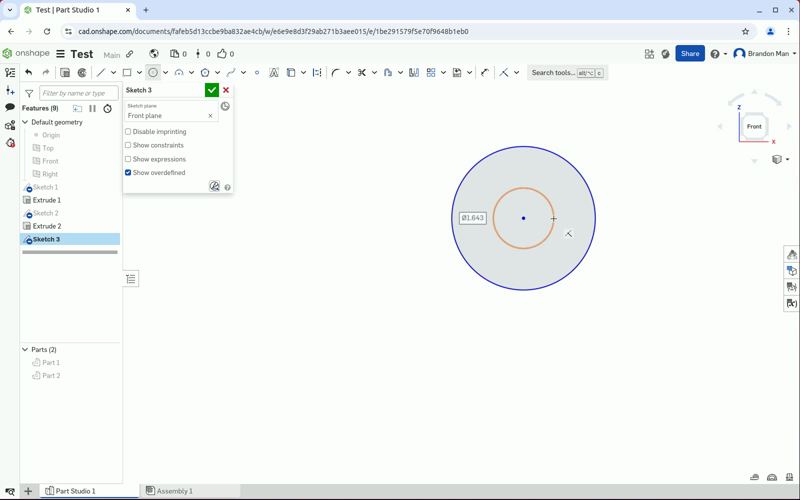
scroll(-6)
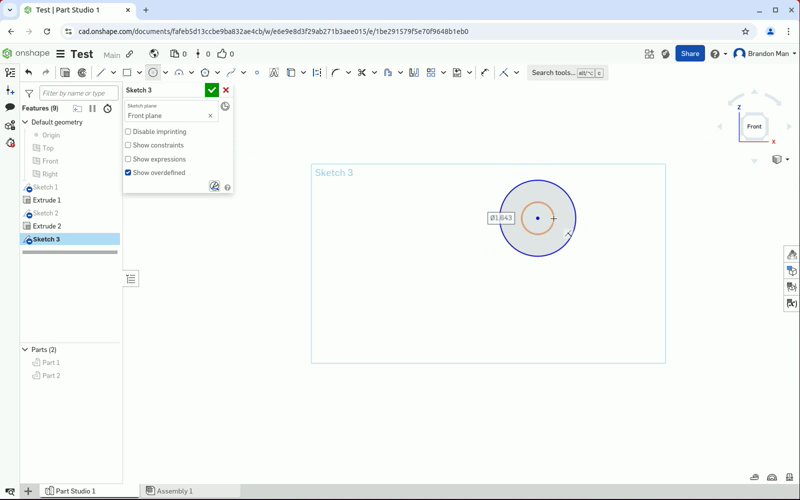
scroll(-6)
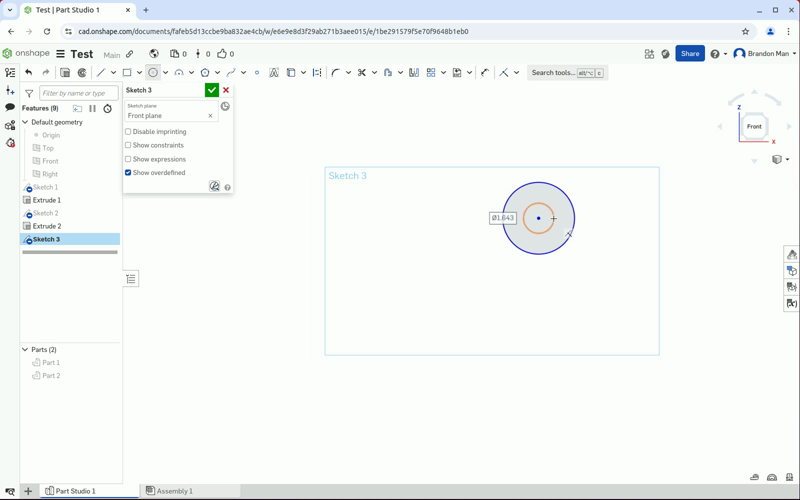
scroll(-6)
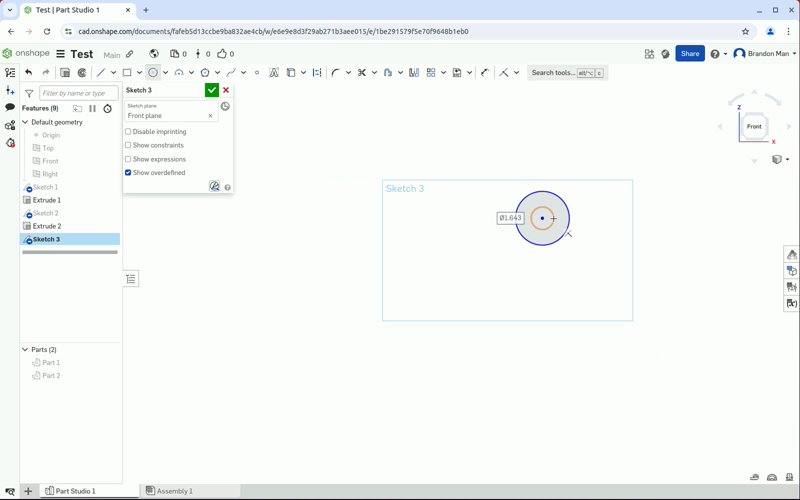
scroll(-6)
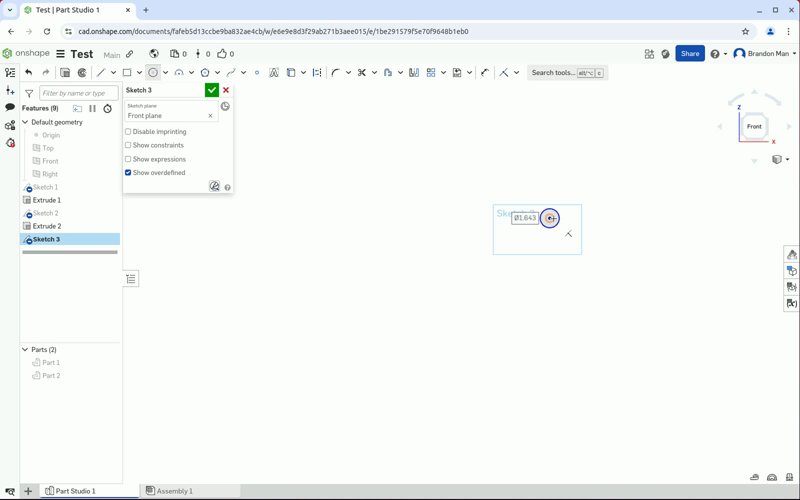
key(esc)
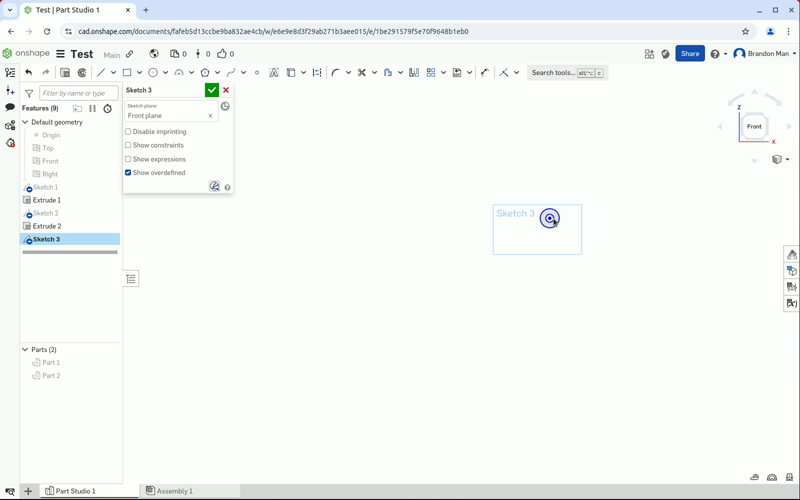
mouse_move(548, 210)
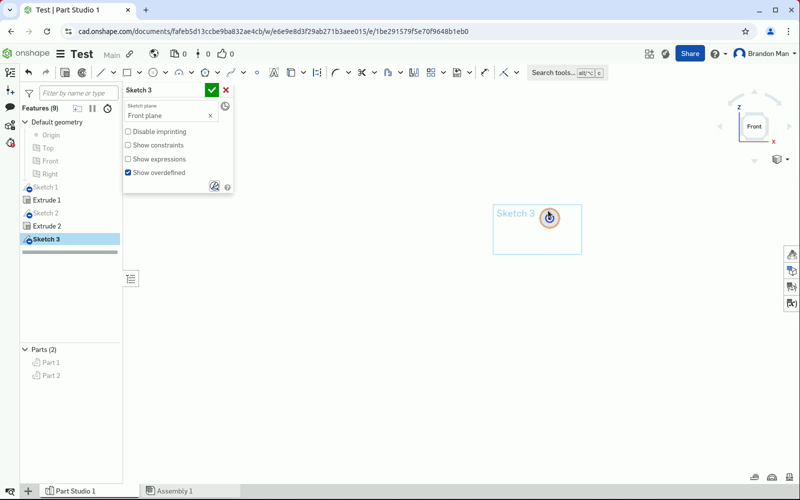
scroll(6)
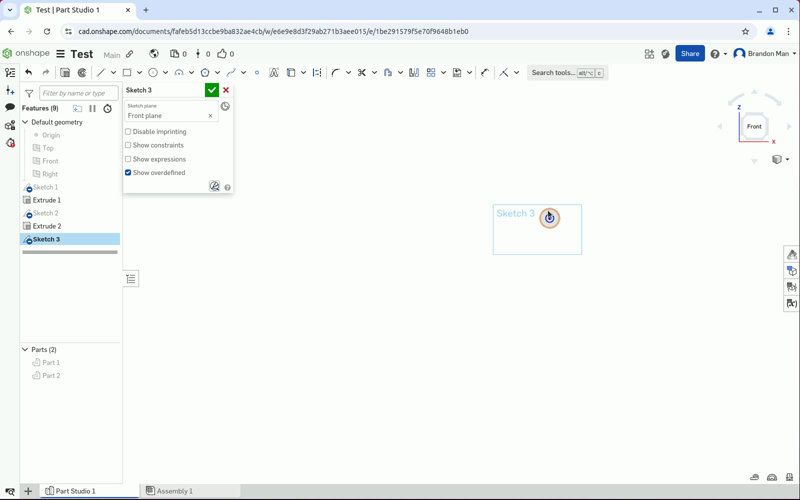
scroll(6)
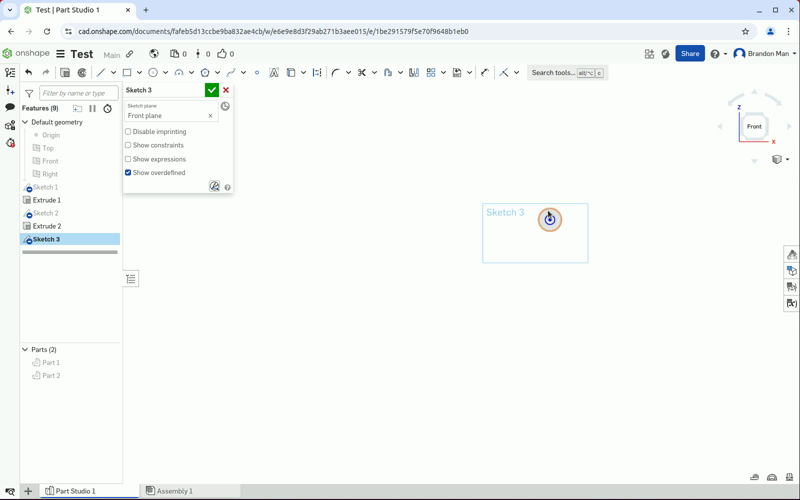
scroll(6)
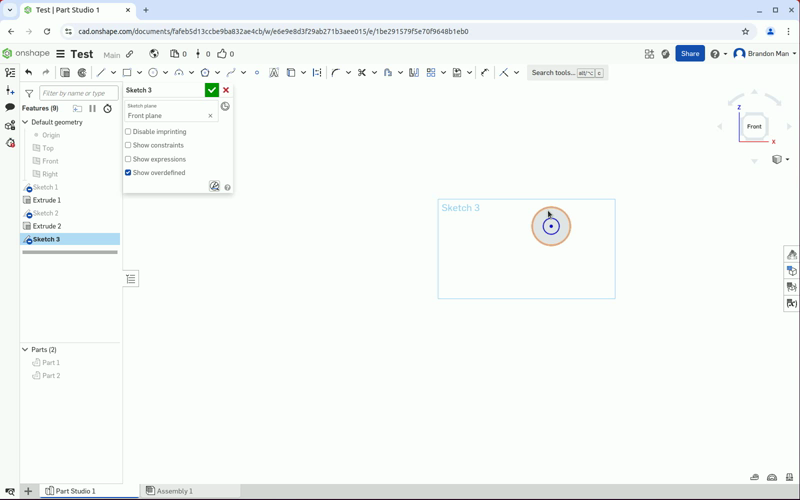
scroll(6)
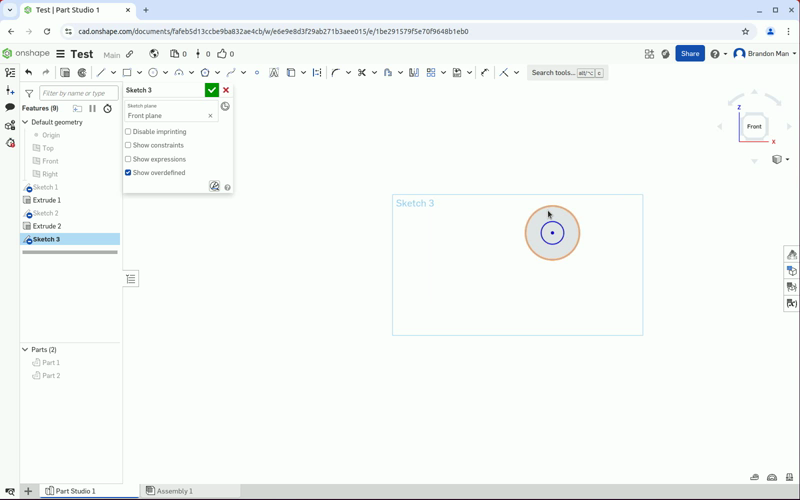
scroll(6)
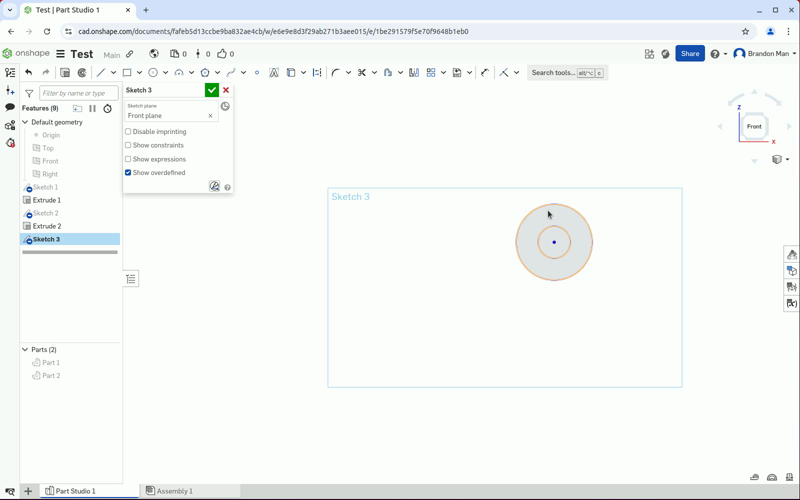
scroll(6)
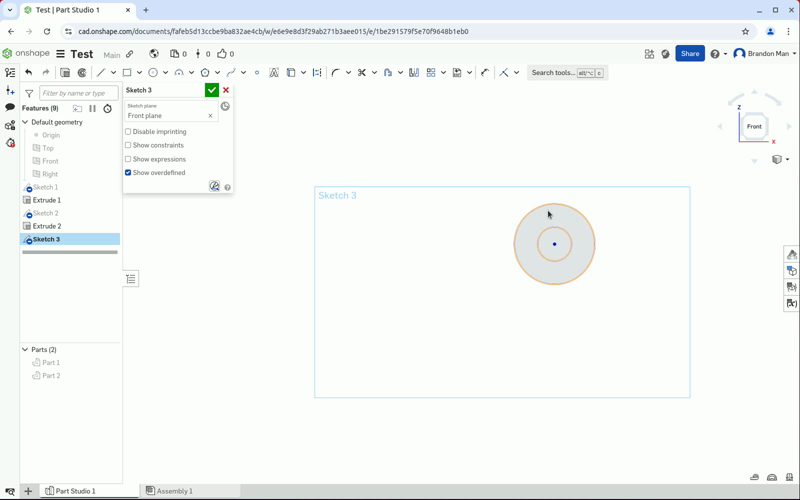
scroll(6)
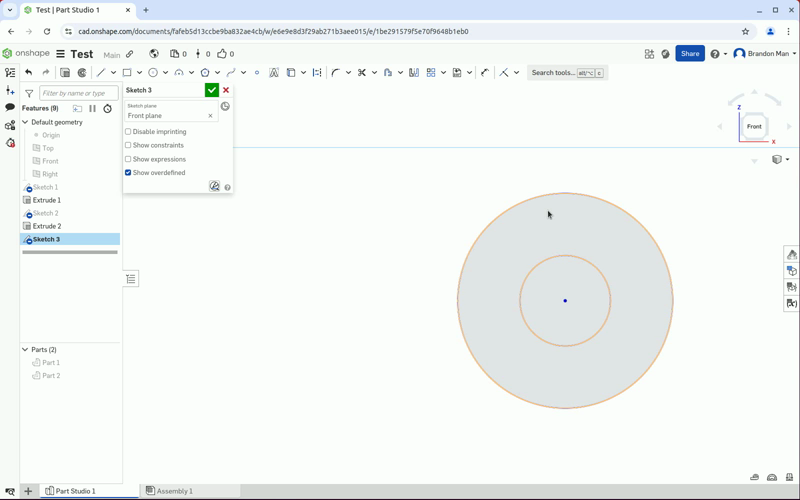
click(548, 210)
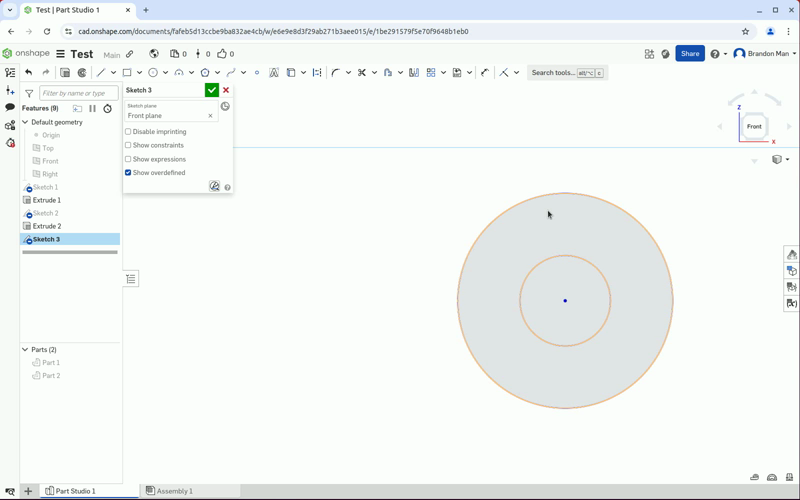
scroll(-6)
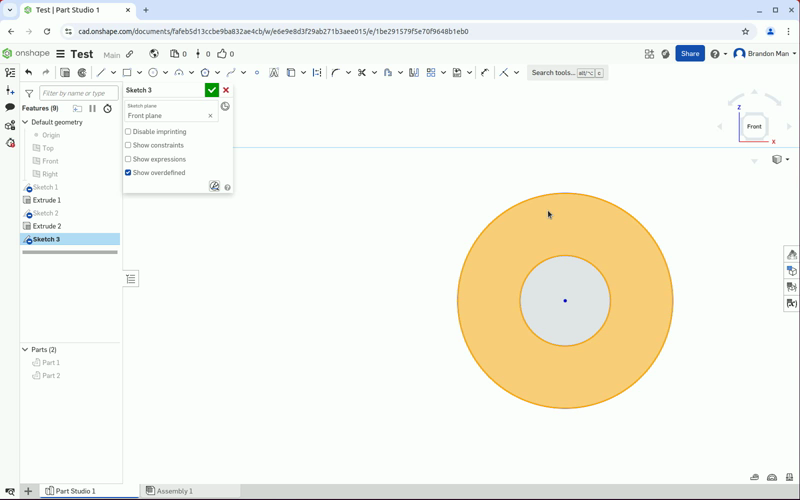
scroll(-6)
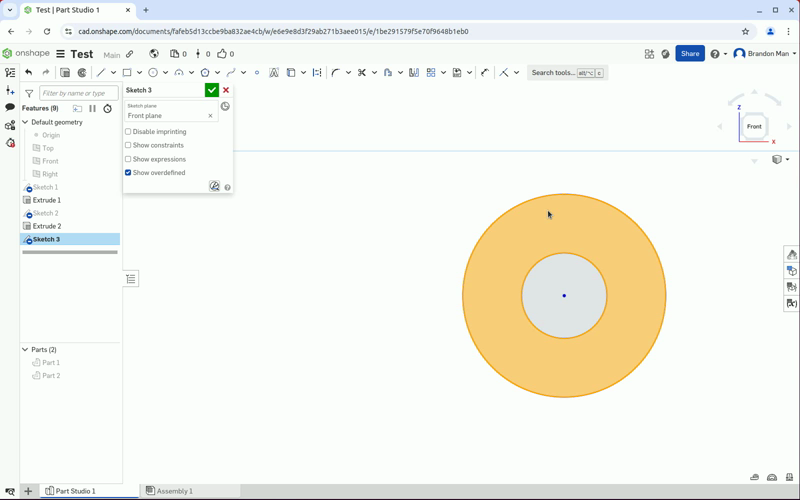
scroll(-6)
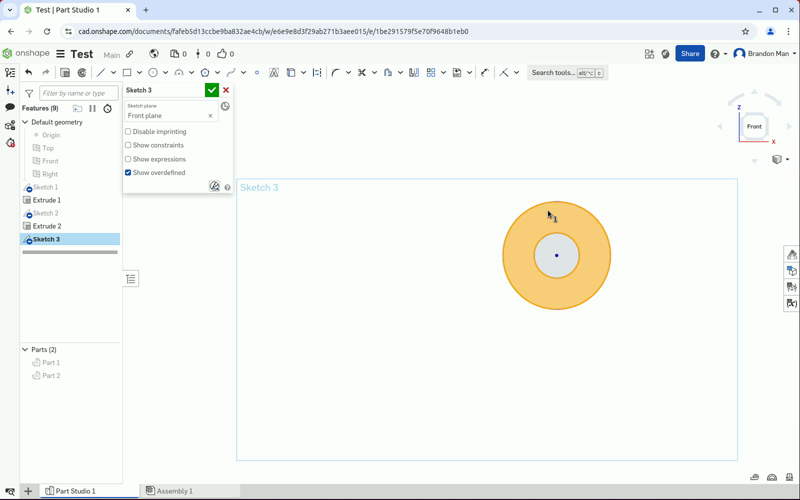
scroll(-6)
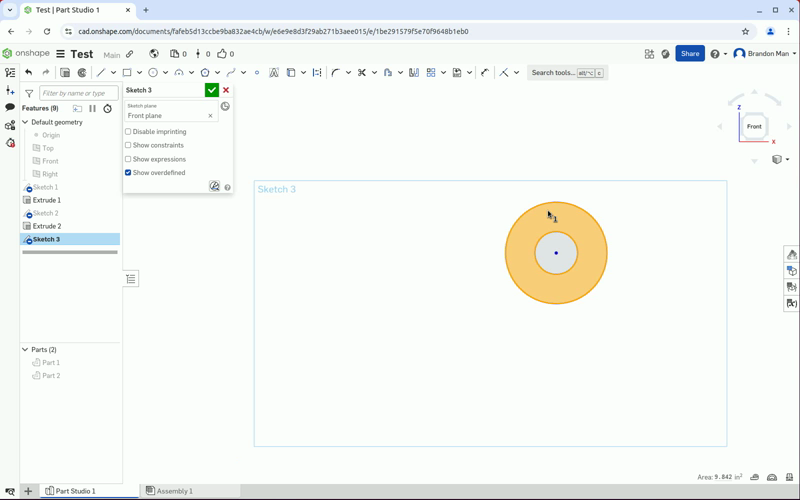
scroll(-6)
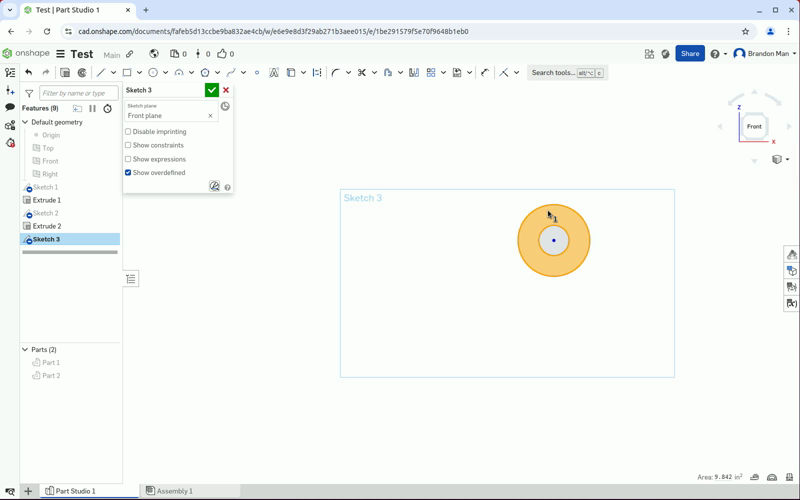
scroll(-6)
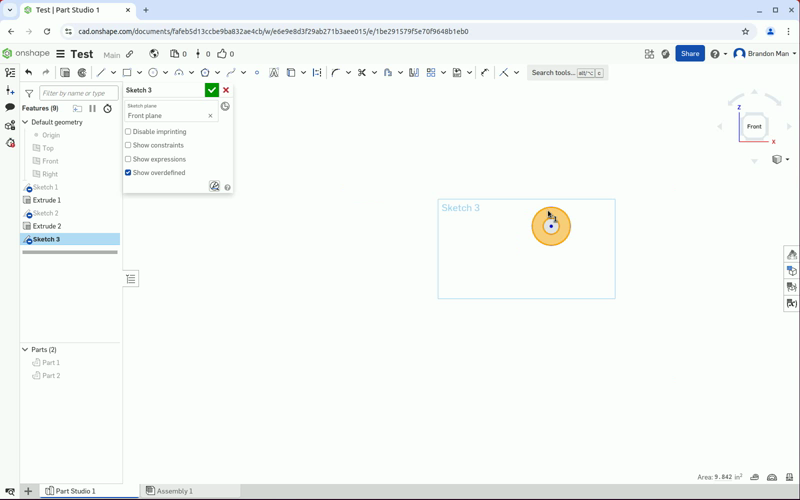
scroll(-6)
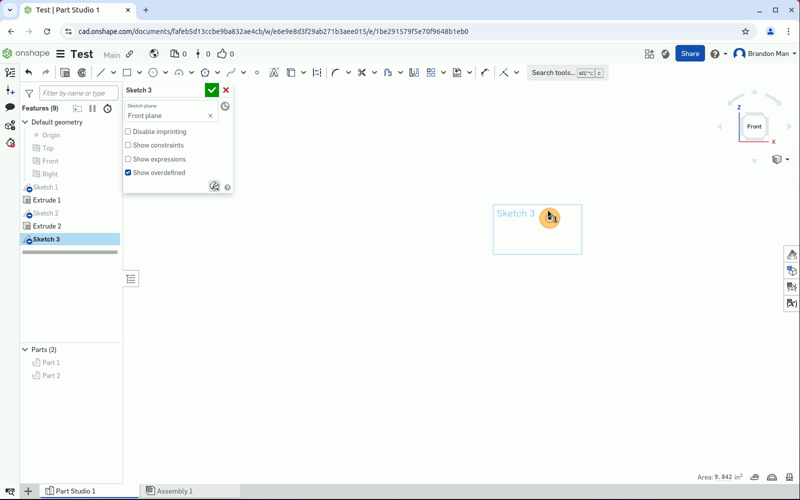
mouse_move(73, 352)
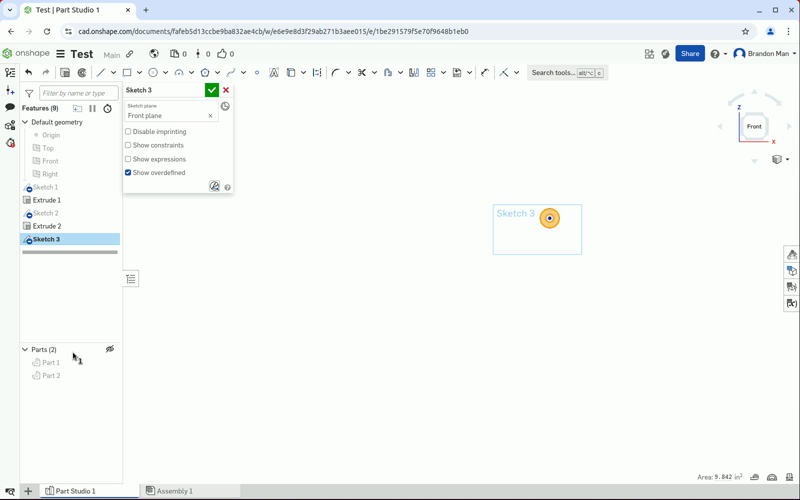
key(shift+y)
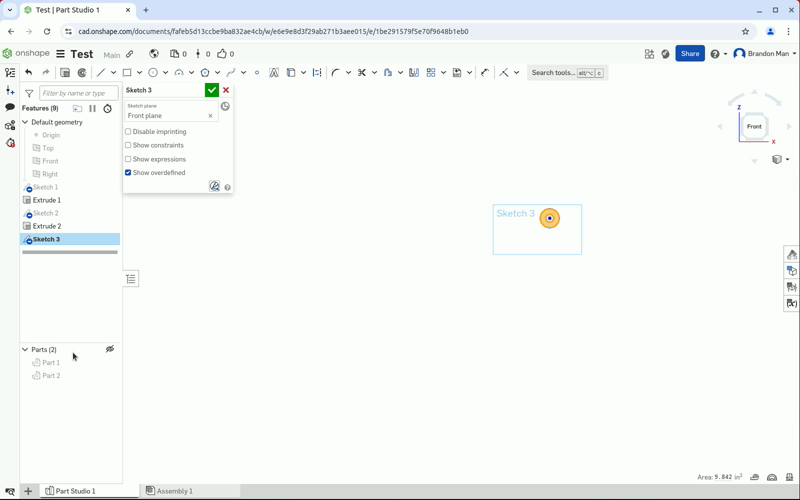
key(shift+e)
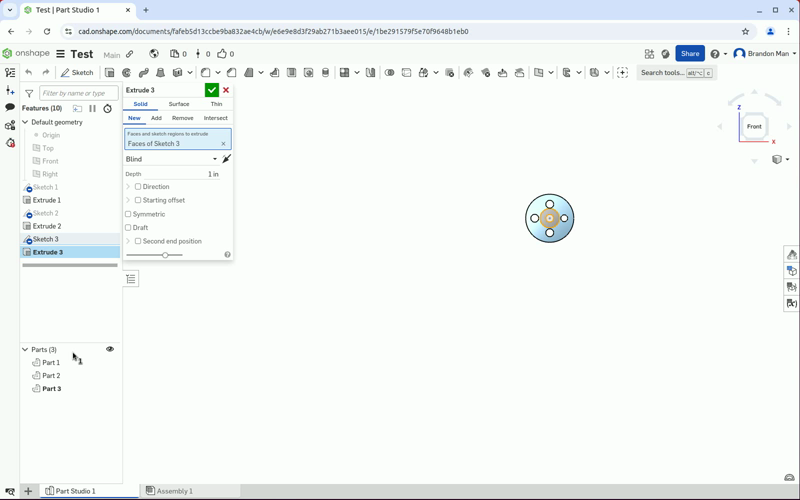
mouse_move(143, 106)
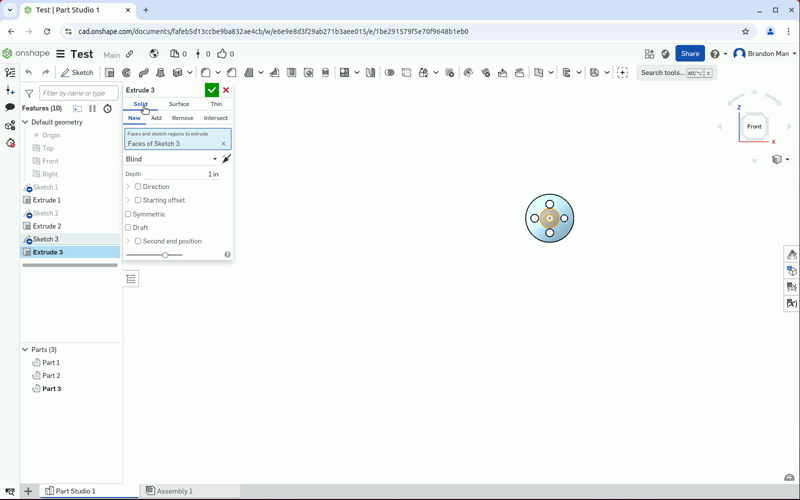
click(143, 106)
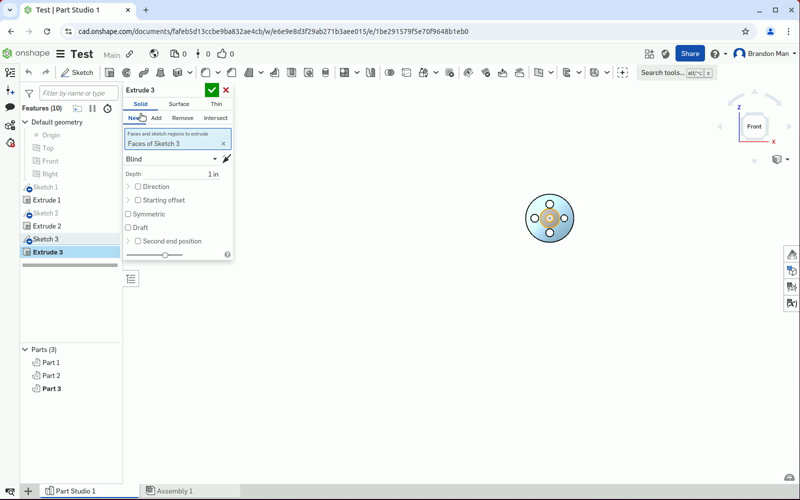
mouse_move(137, 120)
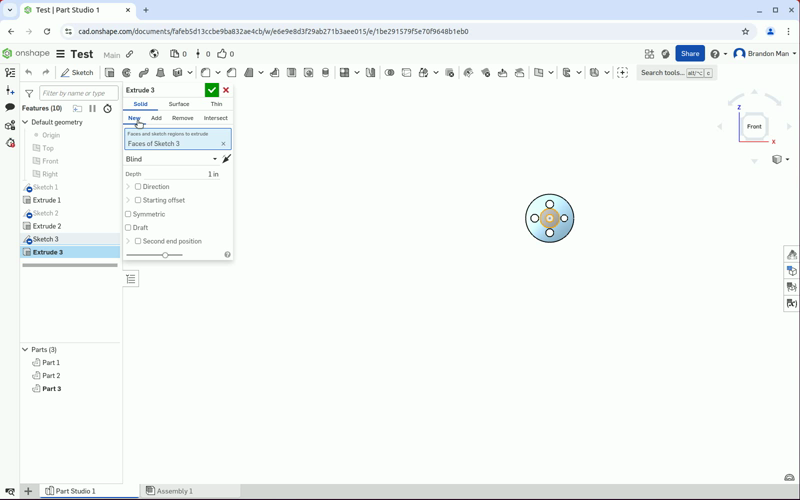
click(137, 120)
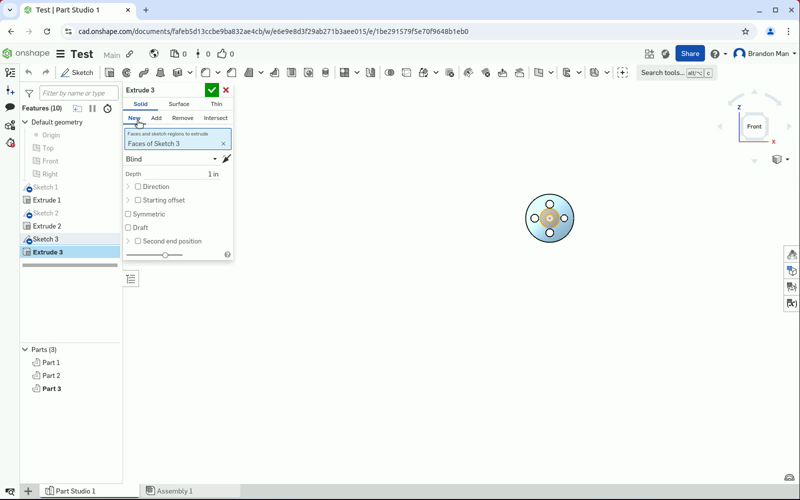
key(tab, 4)
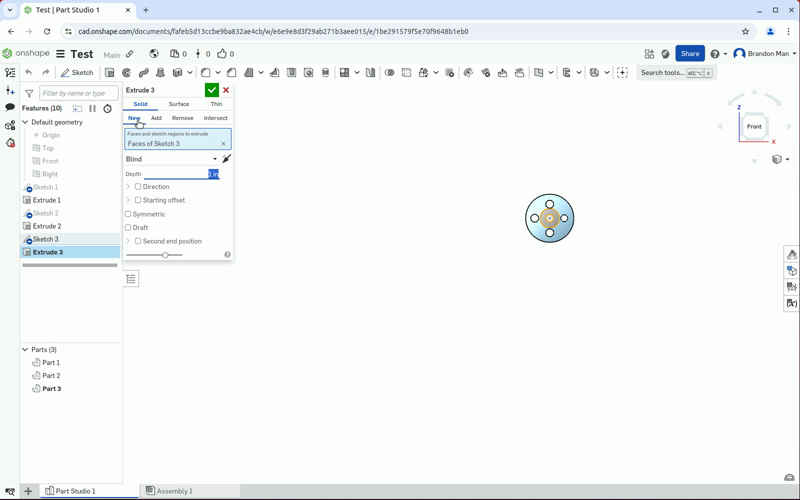
text(6.258)
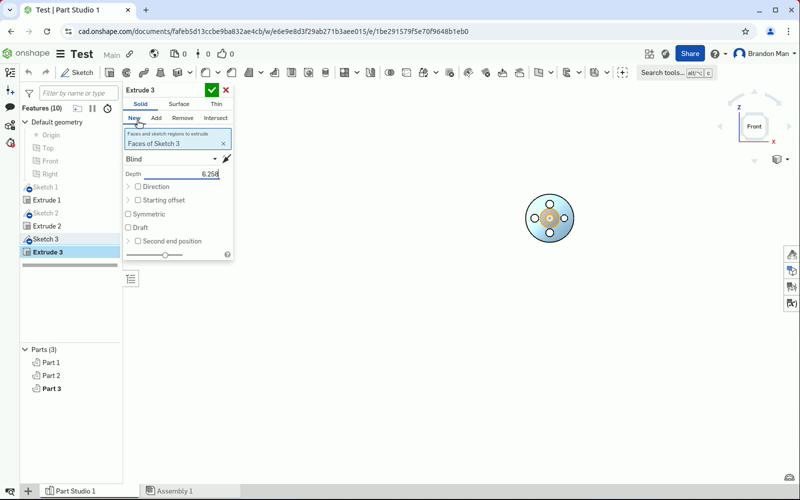
key(enter)
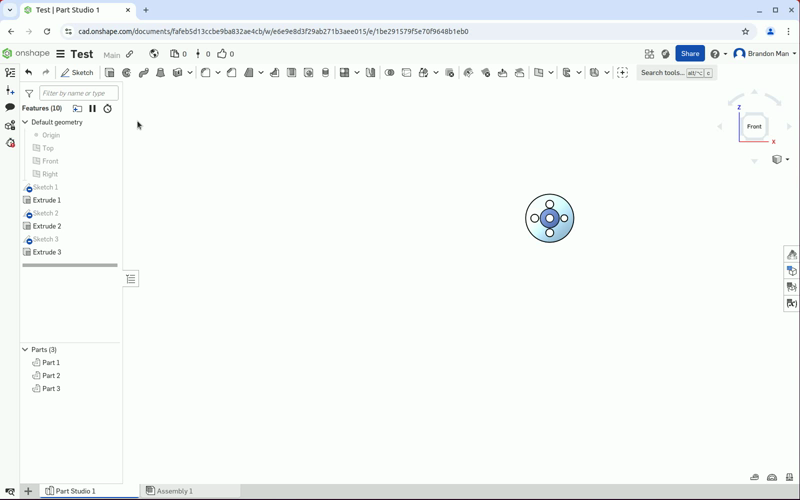
key(shift+h)
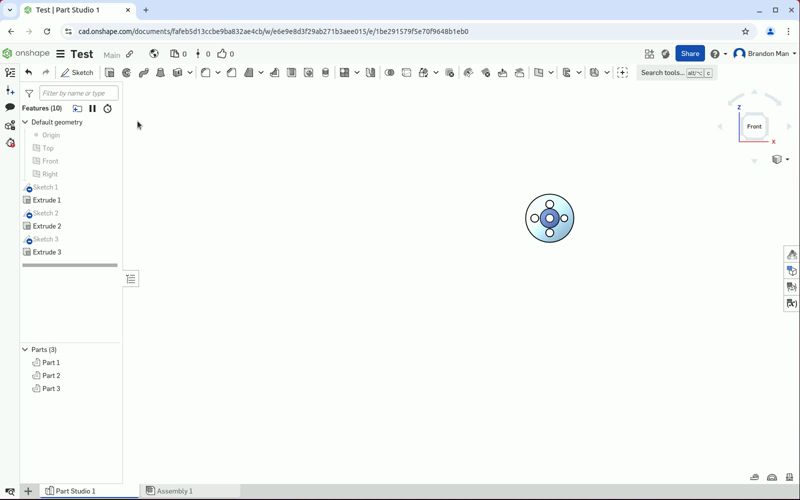
key(shift+h)
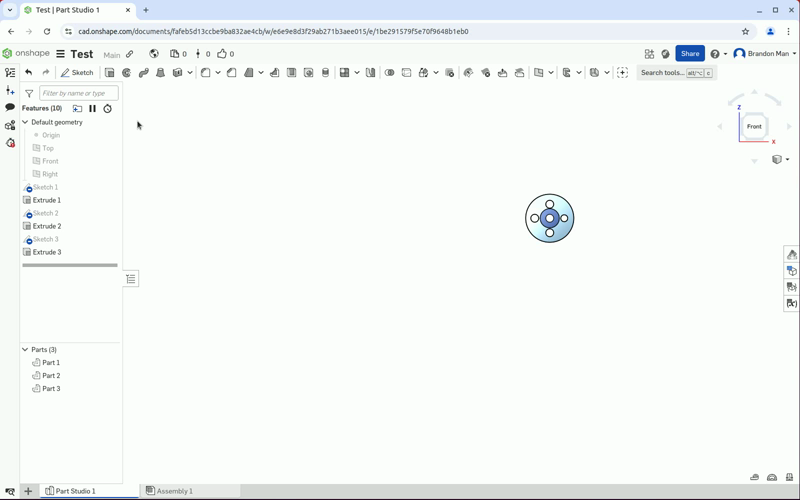
mouse_move(73, 189)
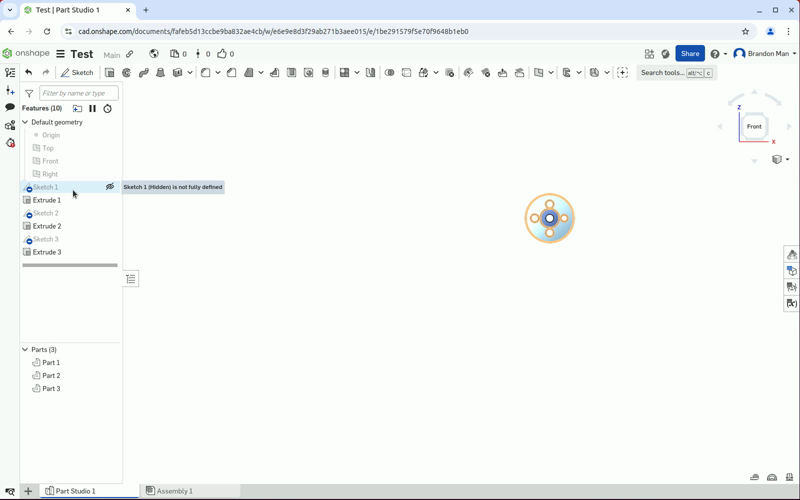
click(73, 189)
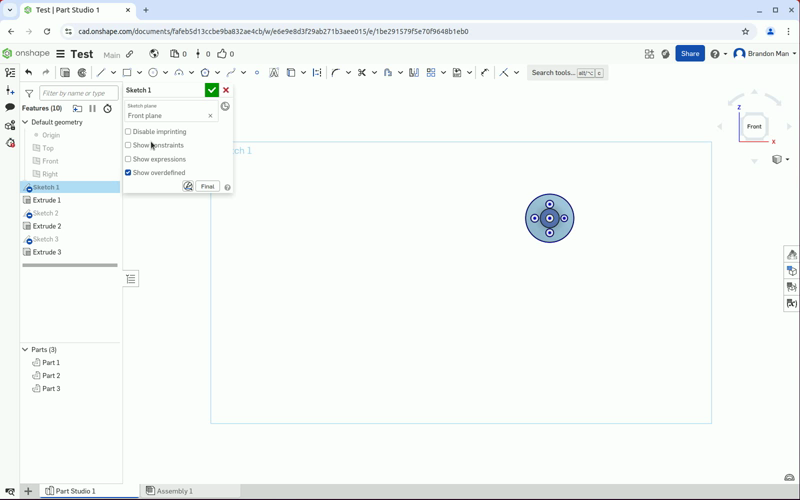
mouse_move(229, 92)
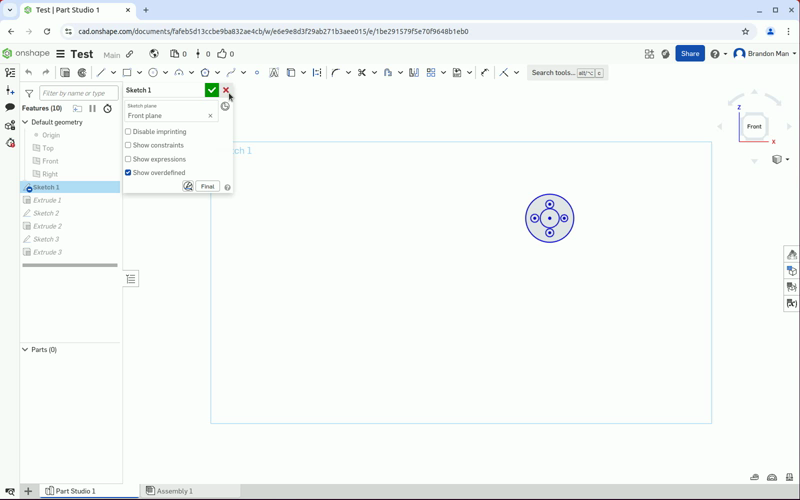
click(229, 92)
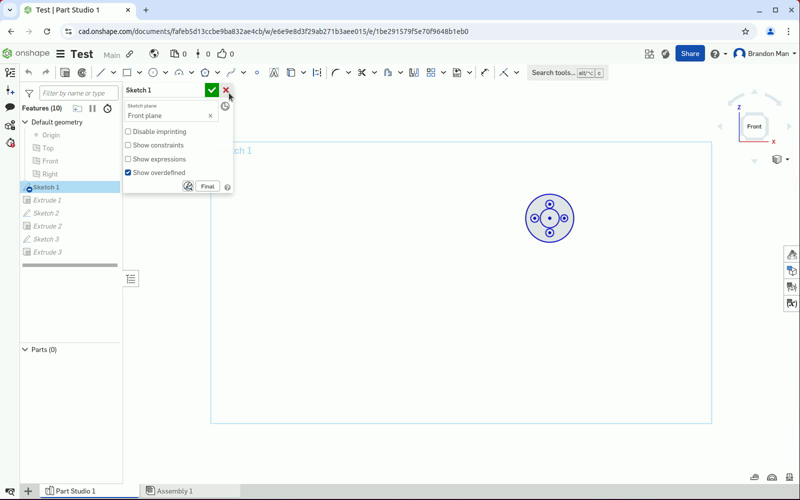
key(shift+s)
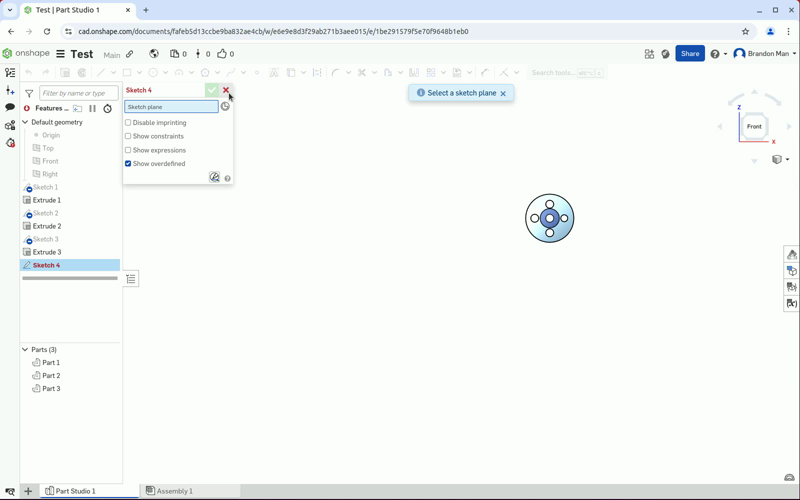
mouse_move(73, 163)
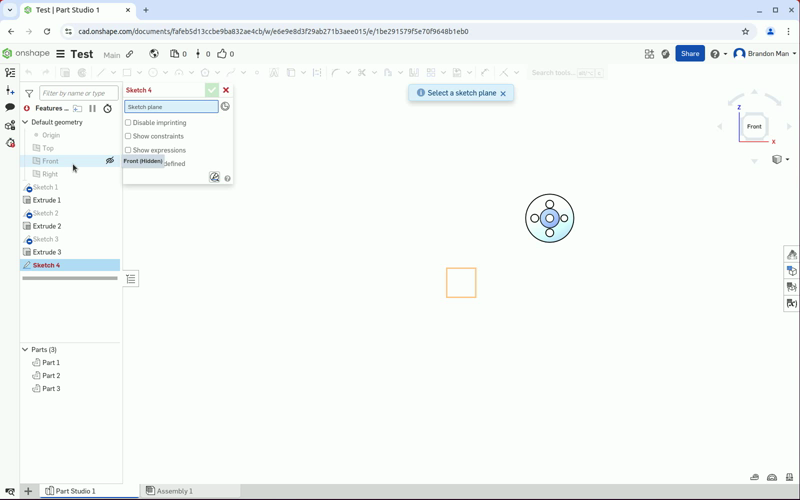
click(73, 163)
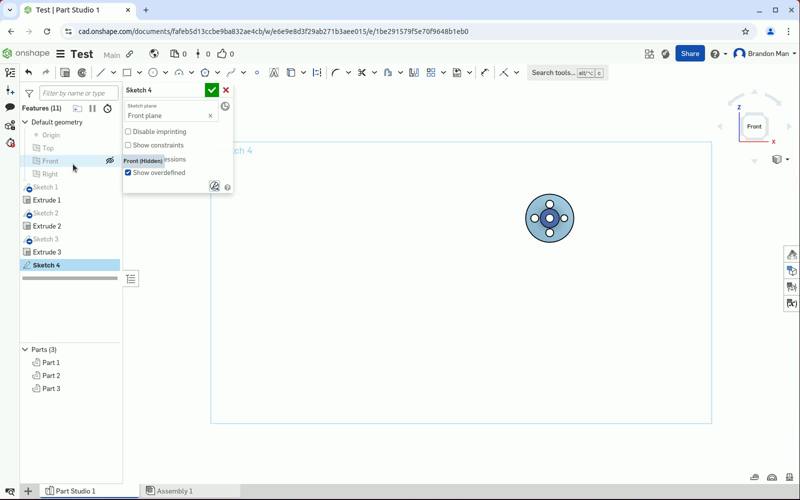
mouse_move(73, 352)
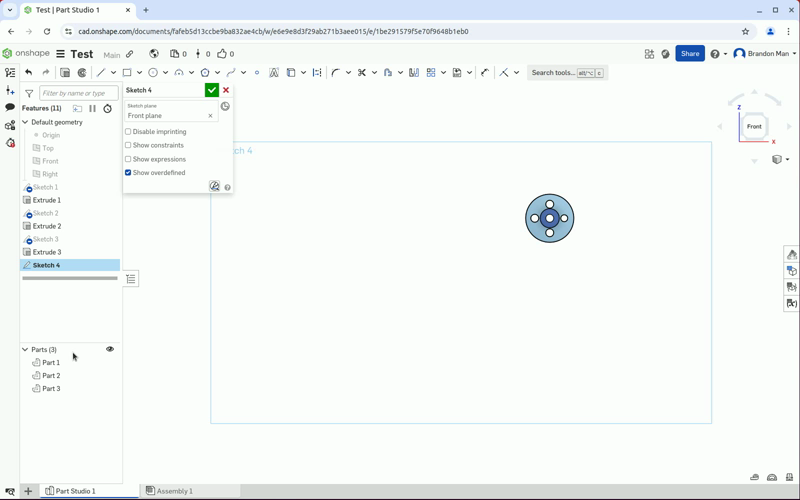
key(y)
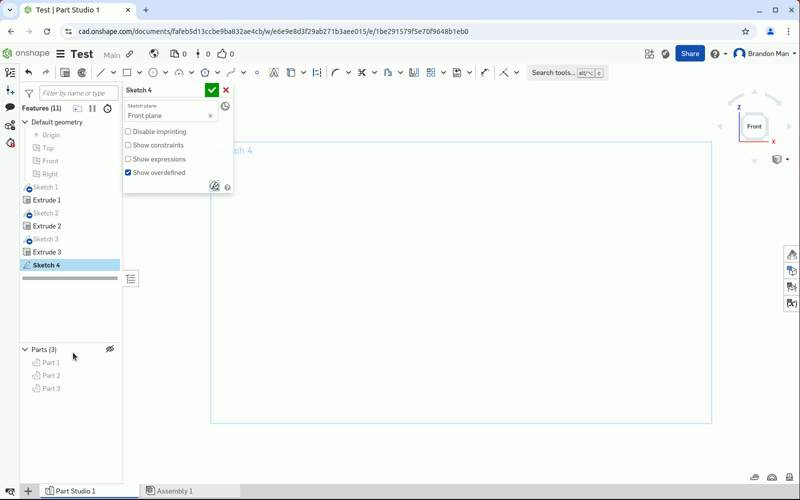
key(c)
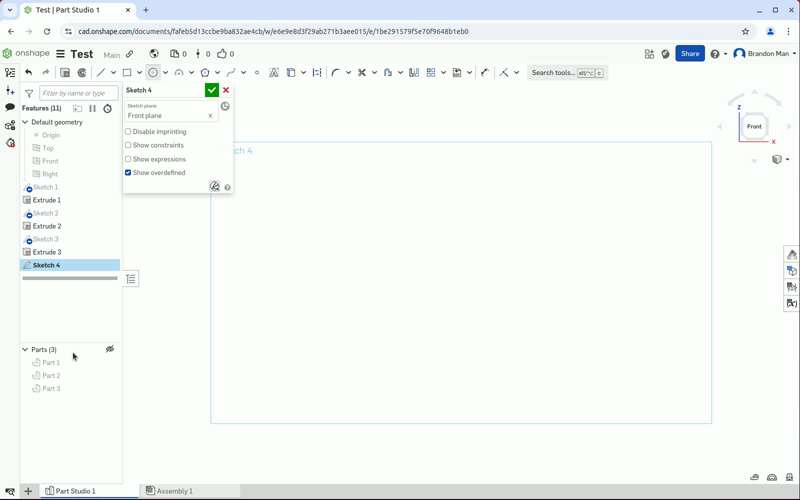
key_down(shift)
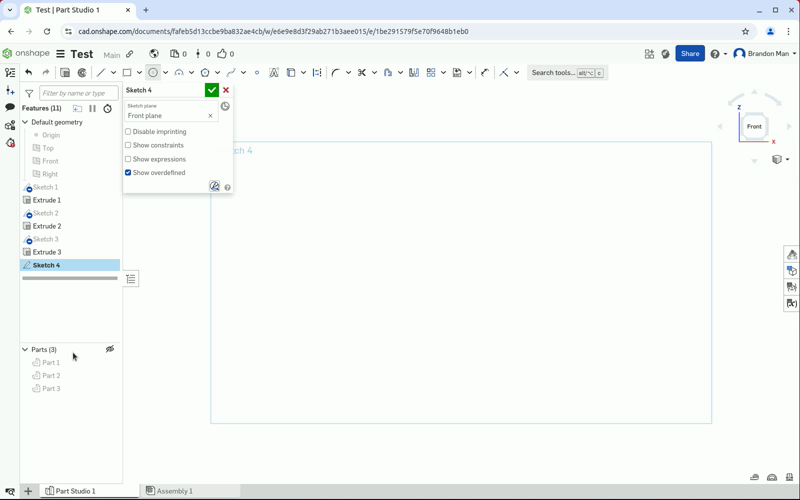
mouse_move(549, 218)
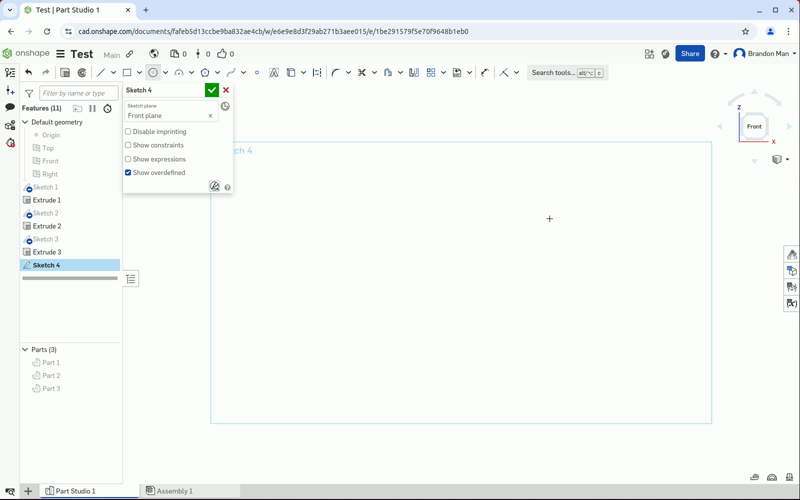
click(549, 218)
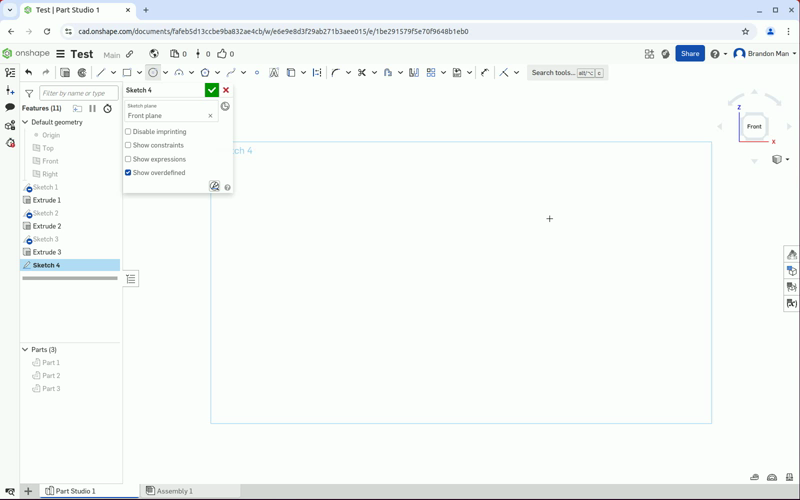
key_up(shift)
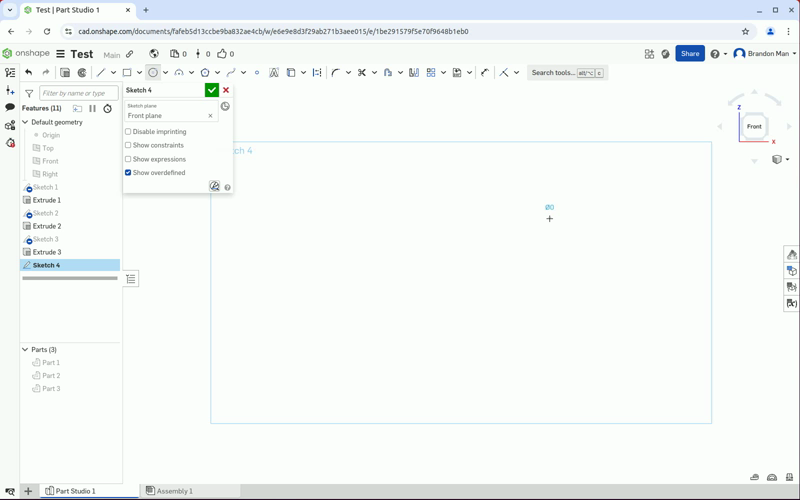
mouse_move(559, 218)
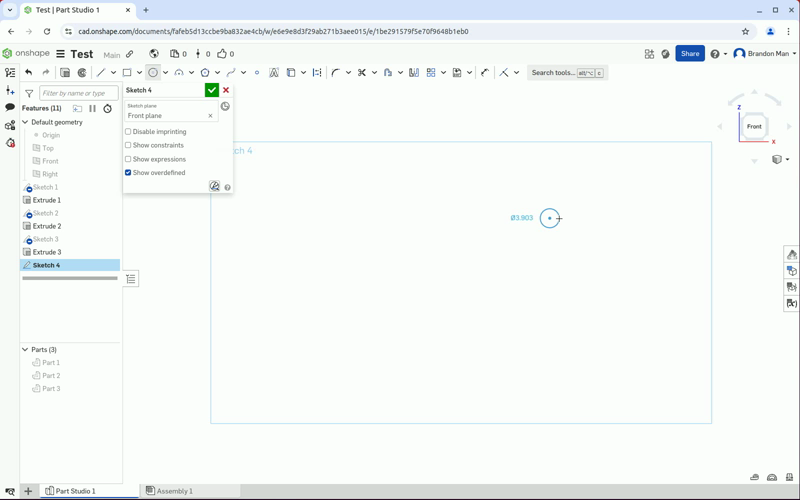
click(559, 218)
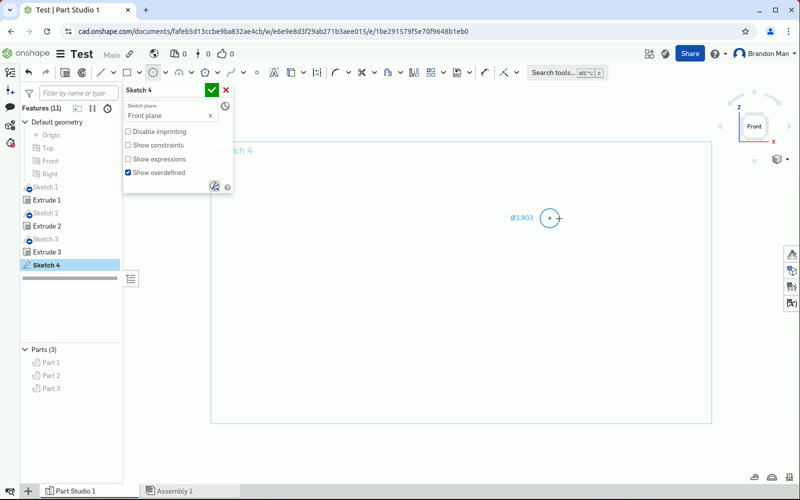
key(esc)
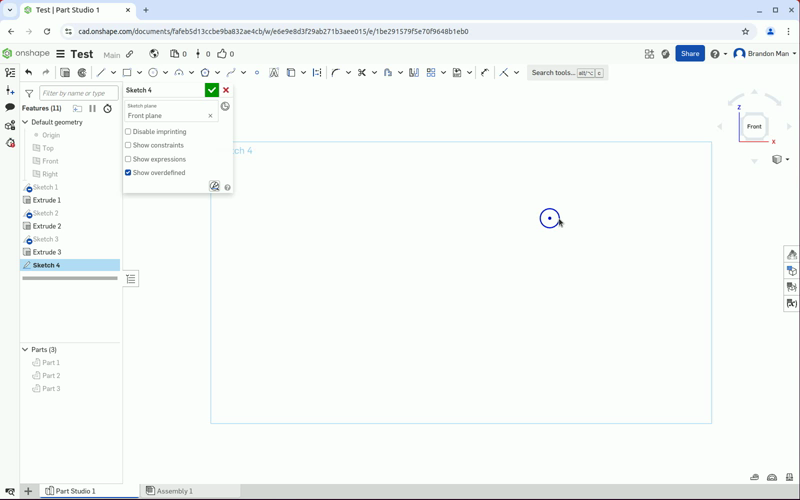
key(c)
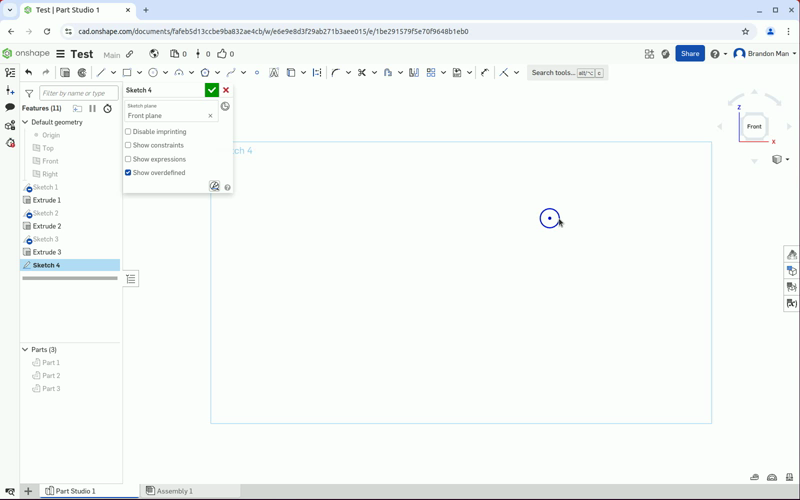
key_down(shift)
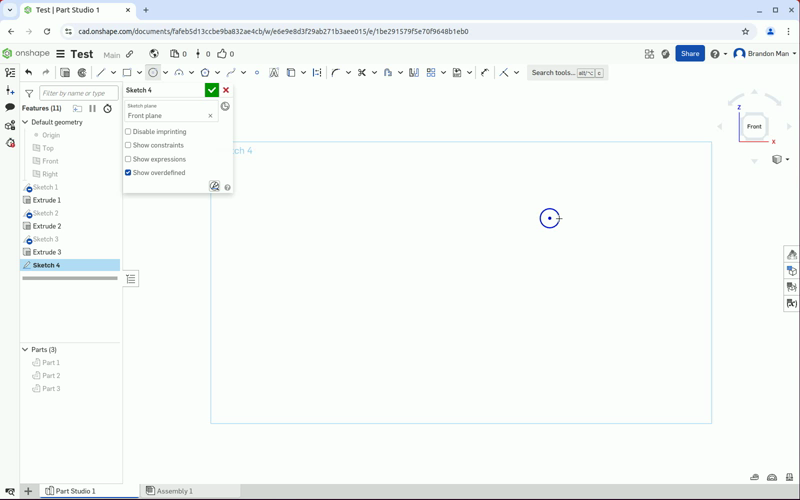
mouse_move(549, 218)
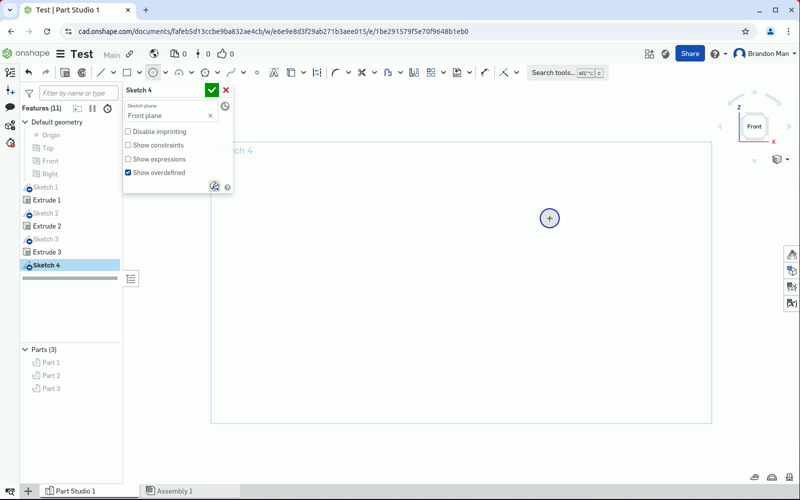
click(549, 218)
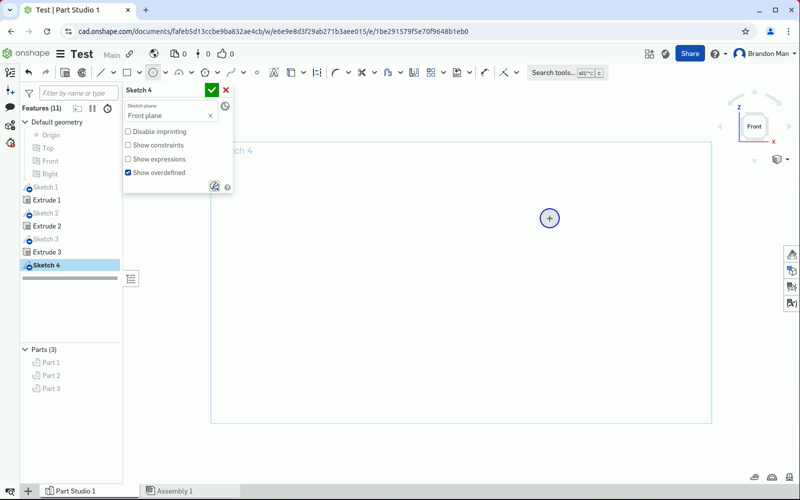
key_up(shift)
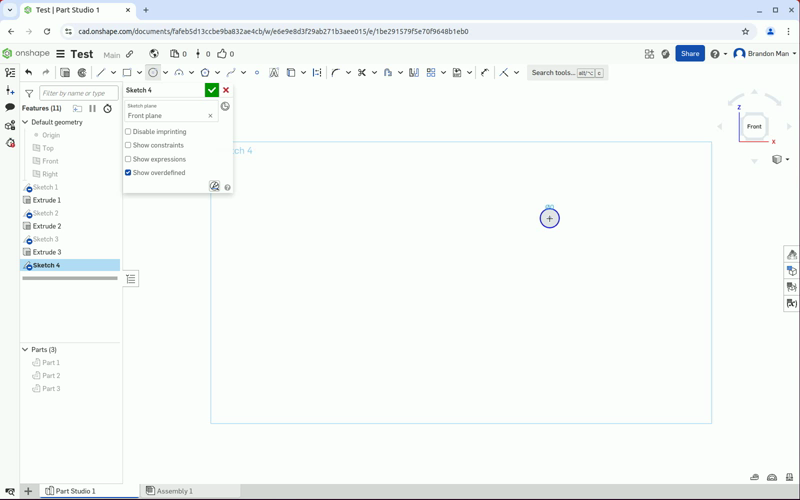
mouse_move(553, 218)
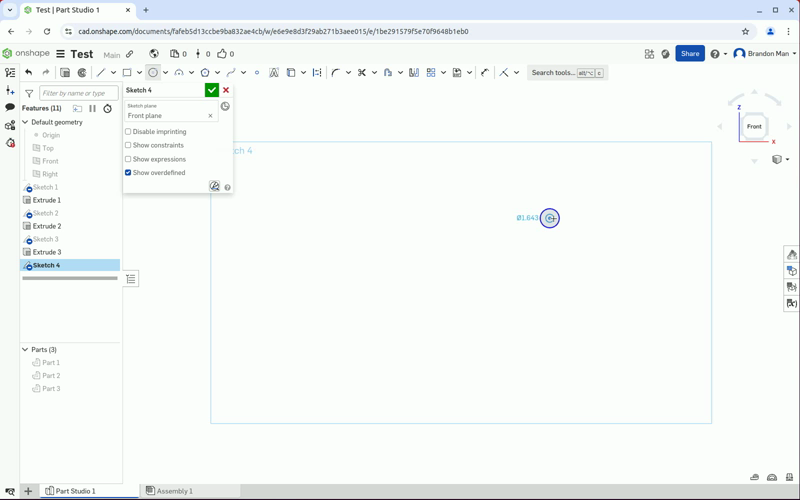
scroll(6)
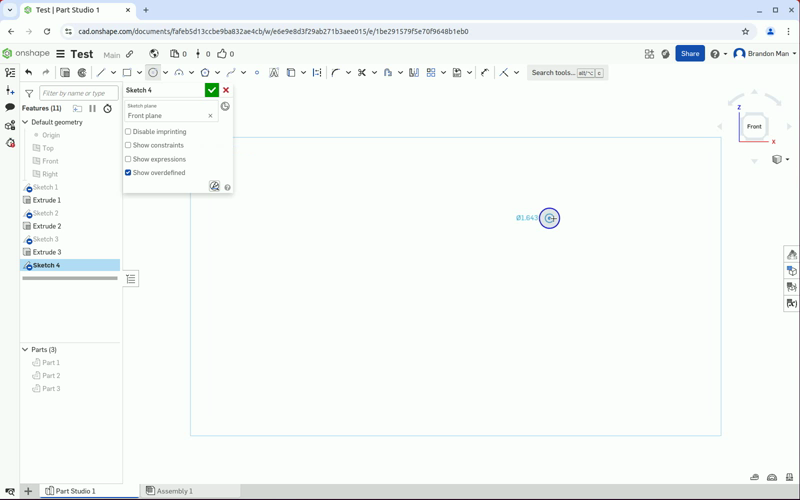
scroll(6)
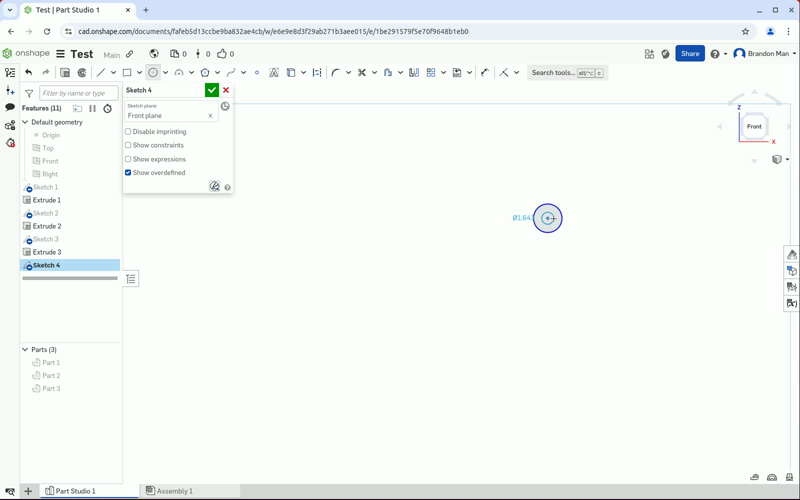
scroll(6)
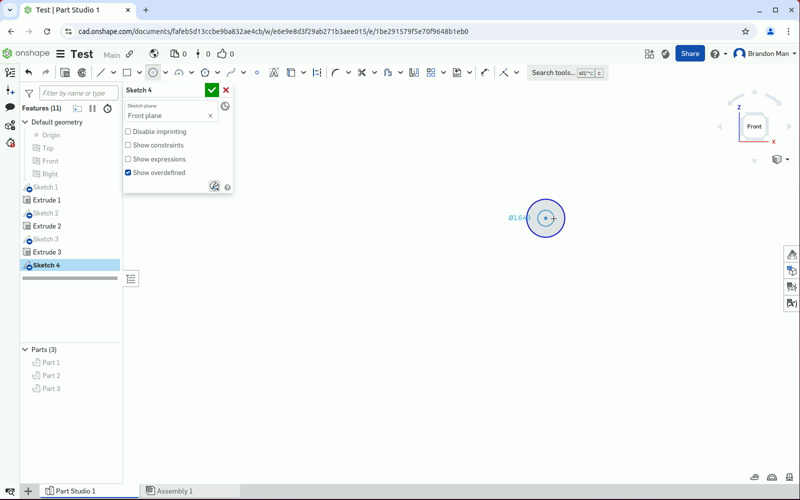
scroll(6)
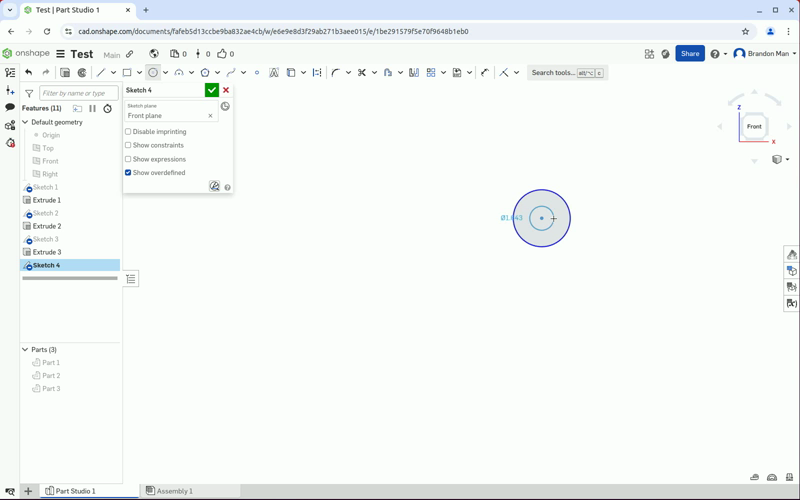
scroll(6)
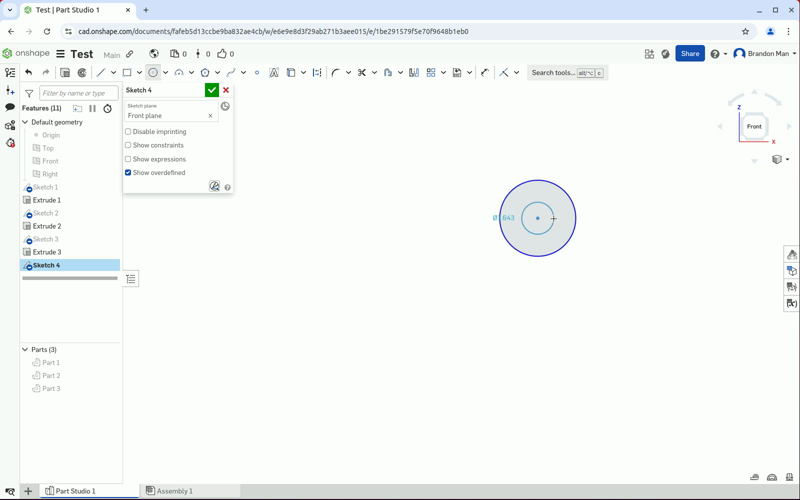
scroll(6)
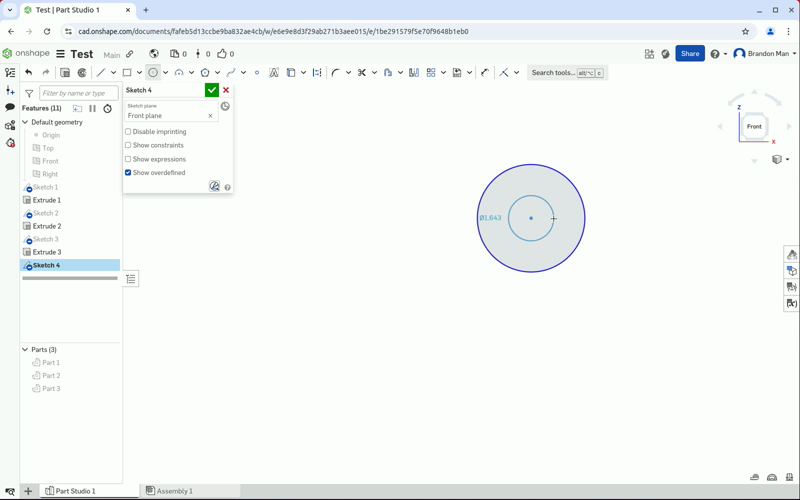
scroll(6)
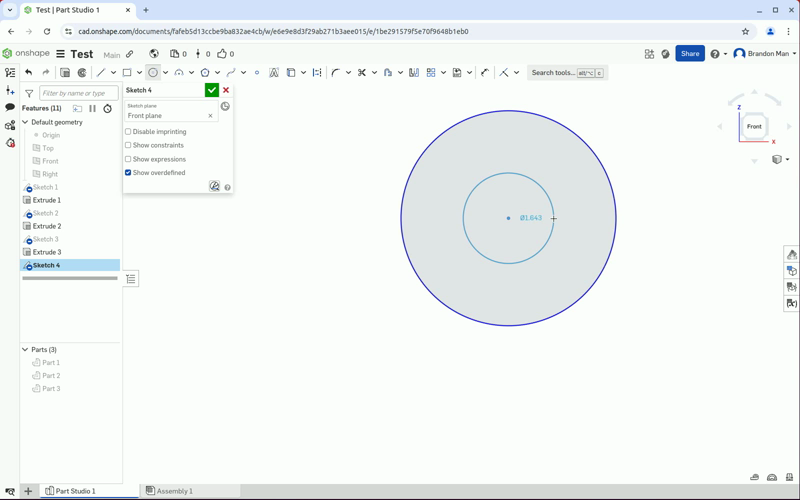
click(553, 218)
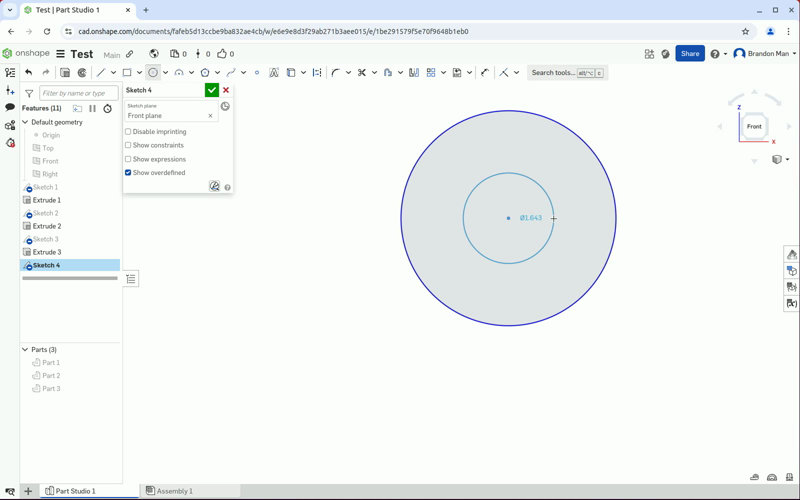
scroll(-6)
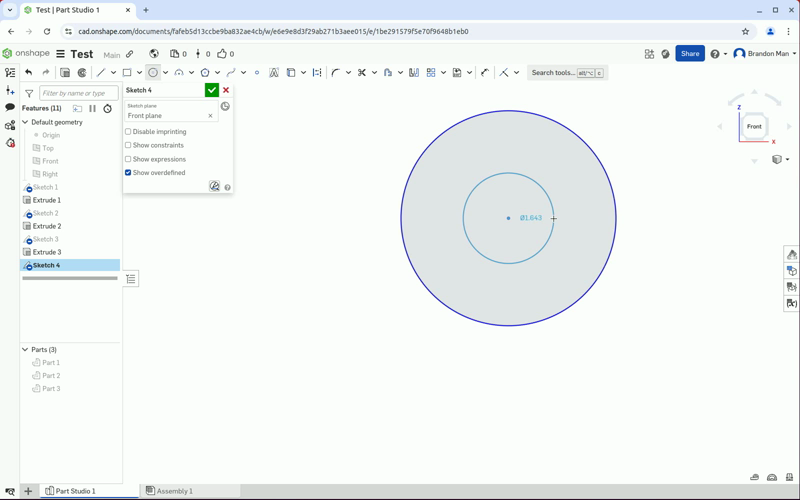
scroll(-6)
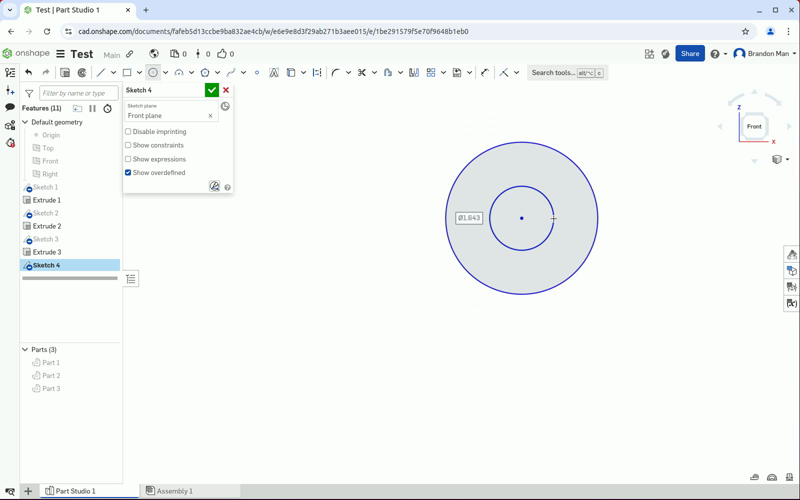
scroll(-6)
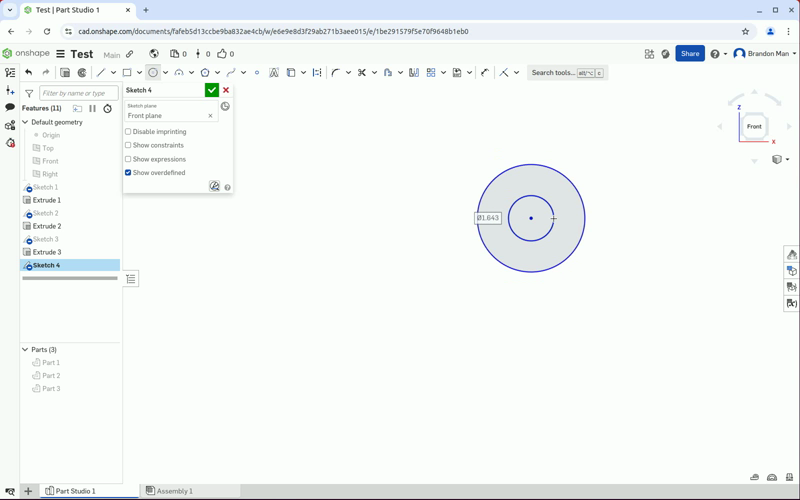
scroll(-6)
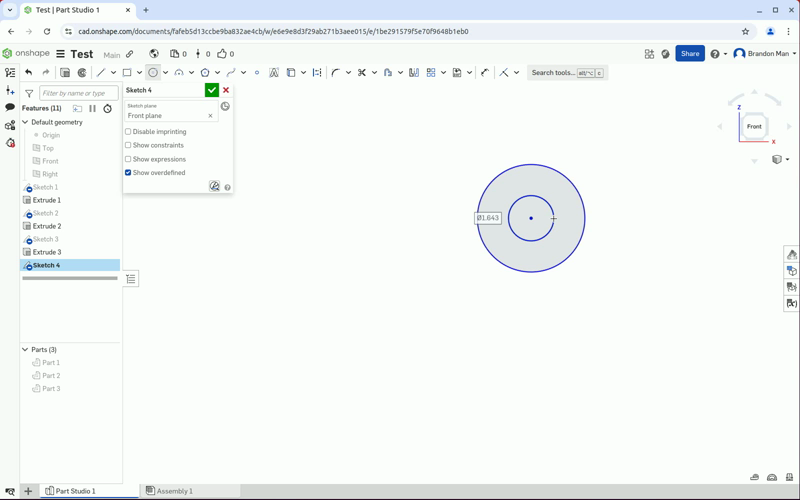
scroll(-6)
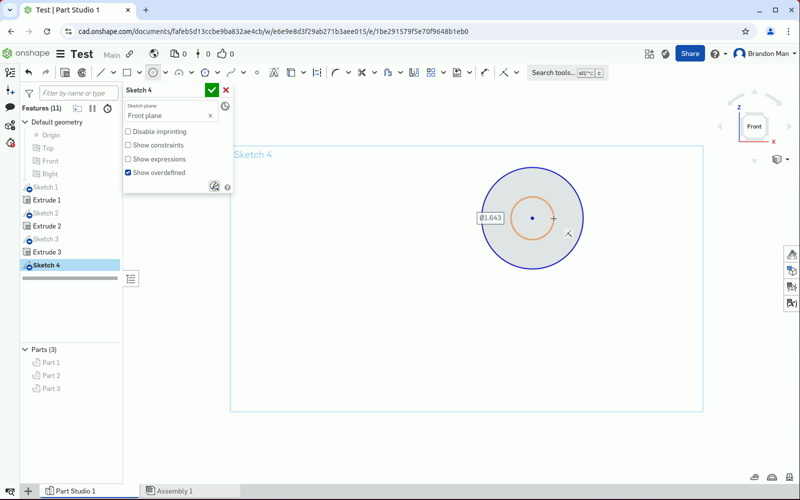
scroll(-6)
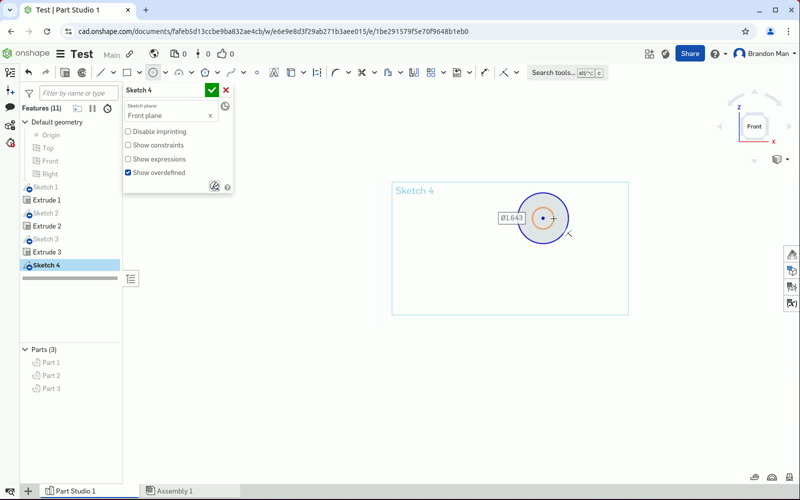
scroll(-6)
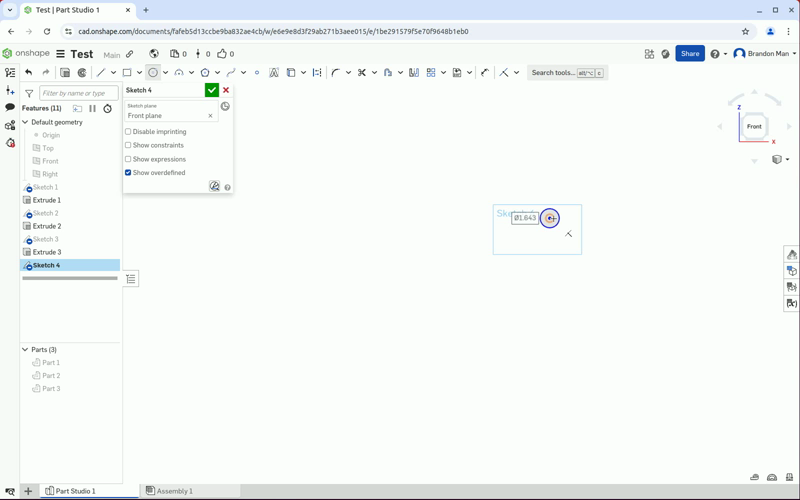
key(esc)
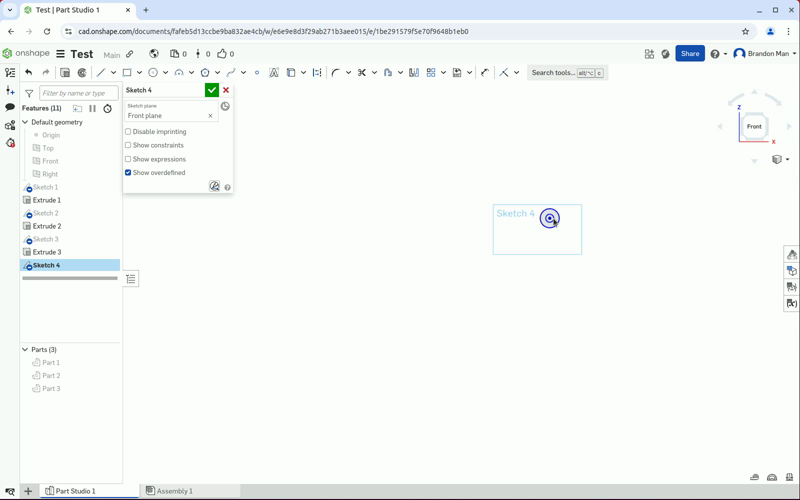
mouse_move(558, 218)
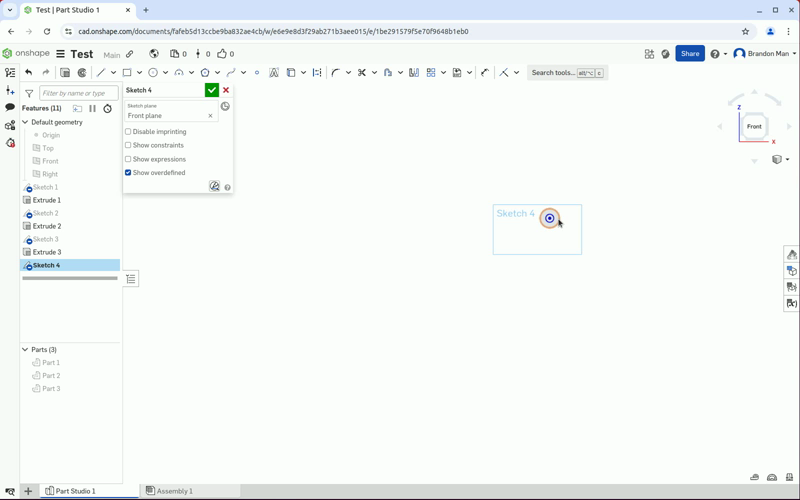
scroll(6)
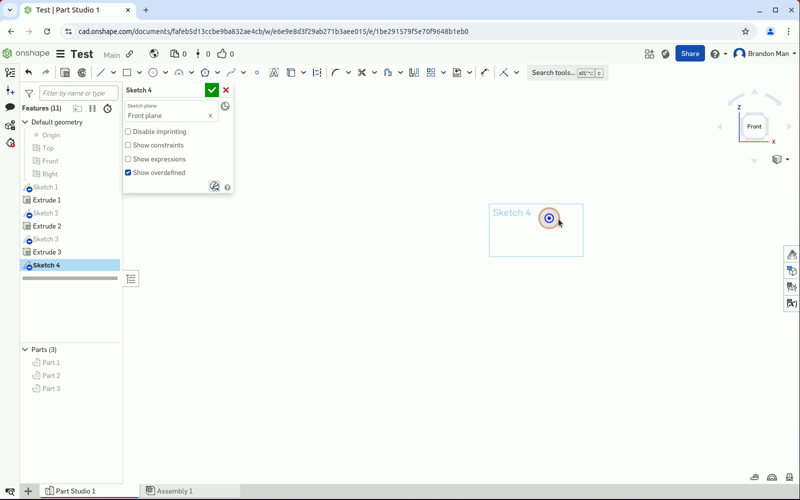
scroll(6)
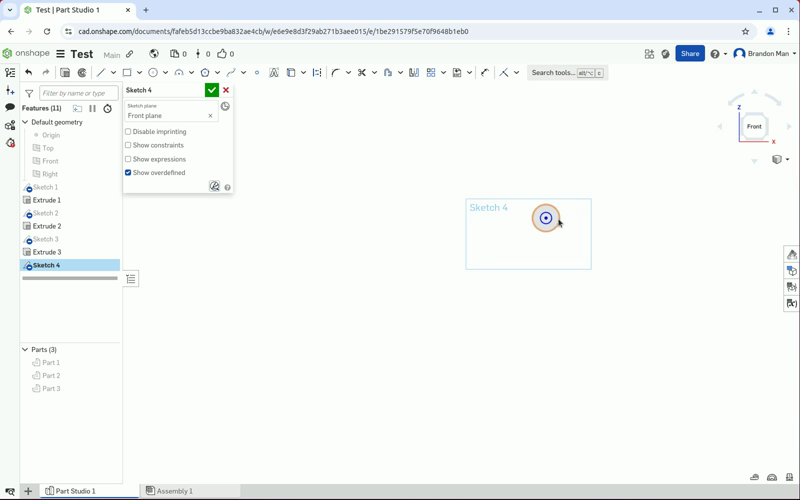
scroll(6)
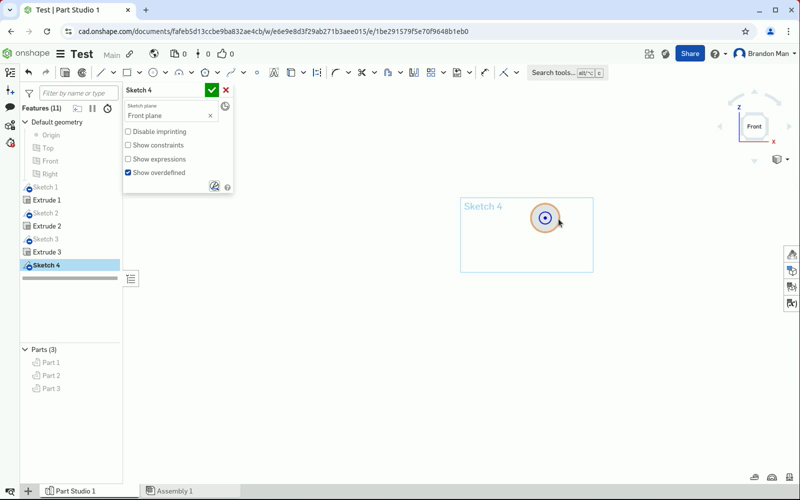
scroll(6)
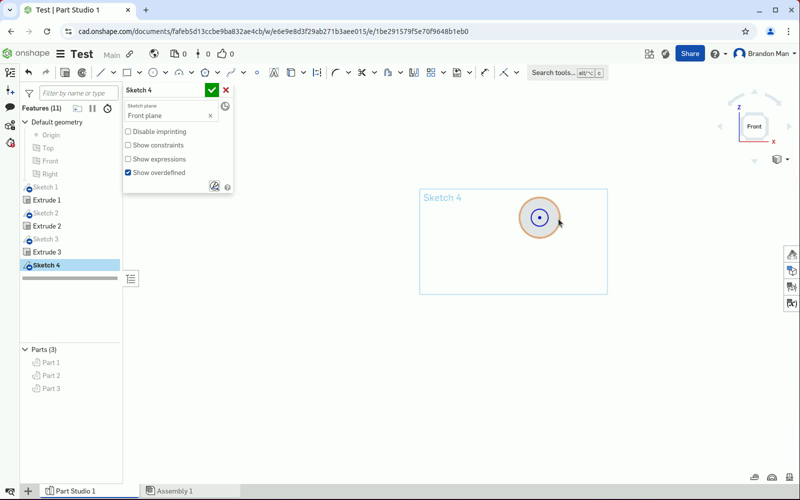
scroll(6)
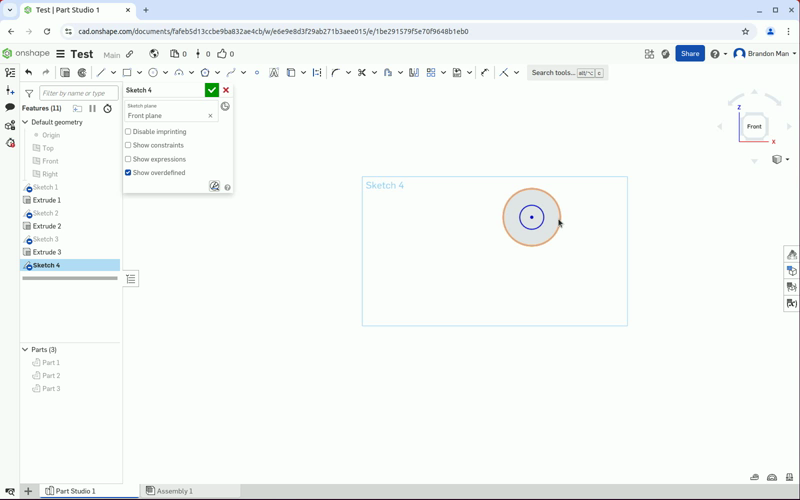
scroll(6)
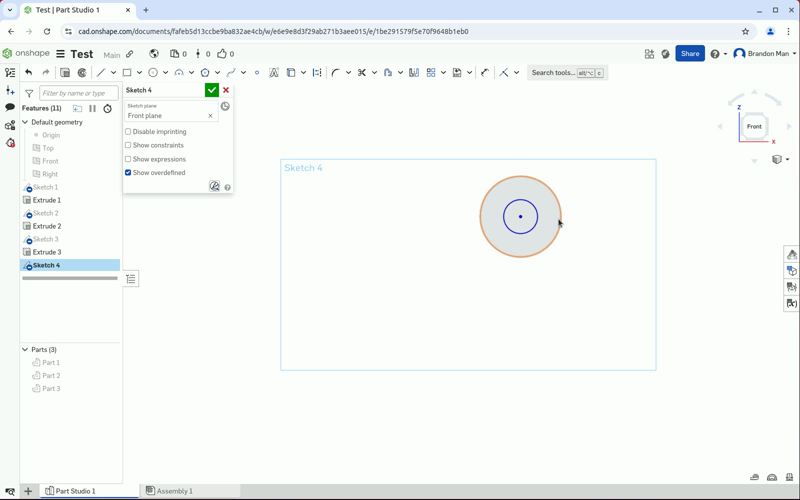
scroll(6)
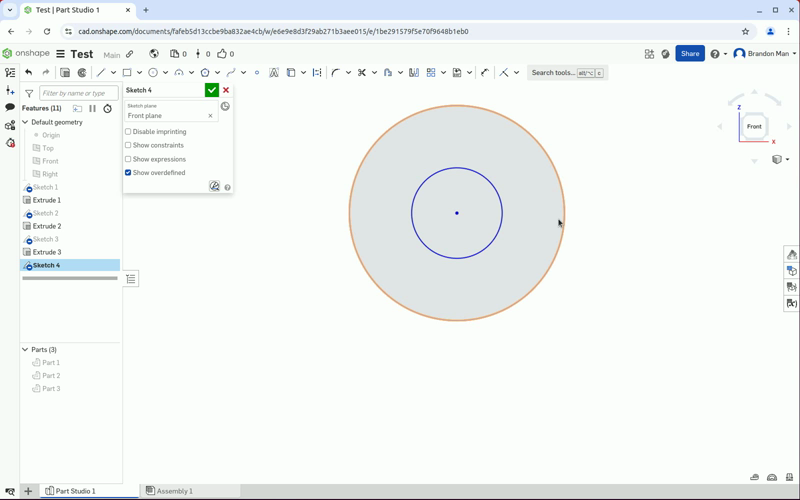
click(558, 218)
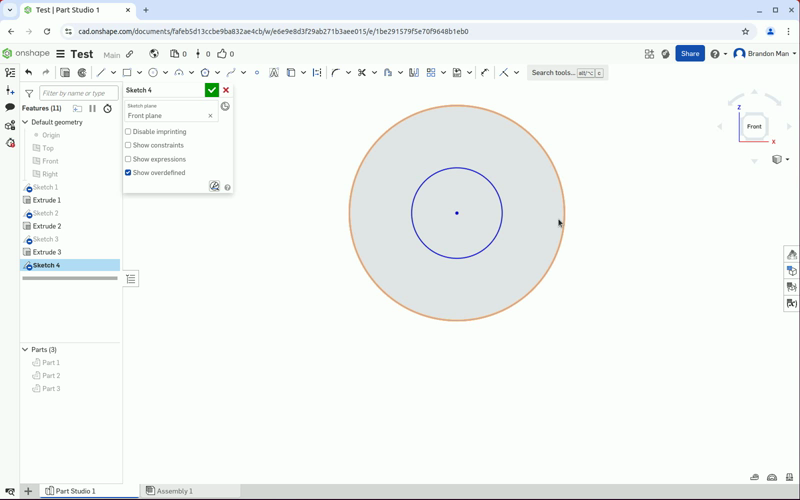
scroll(-6)
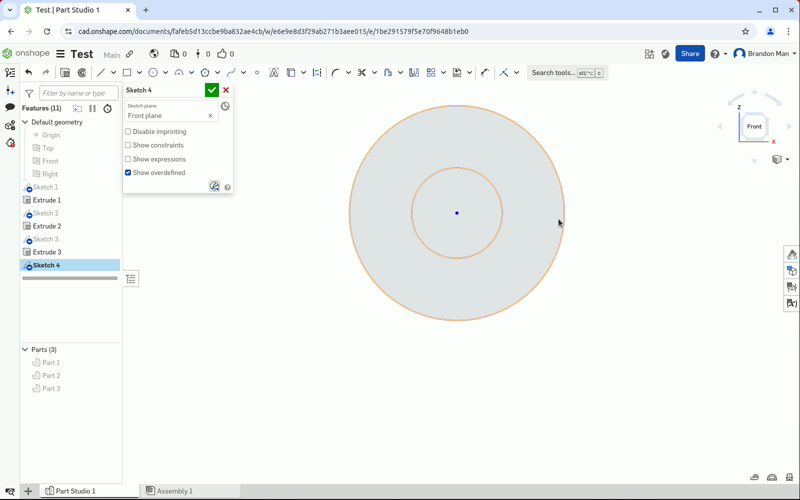
scroll(-6)
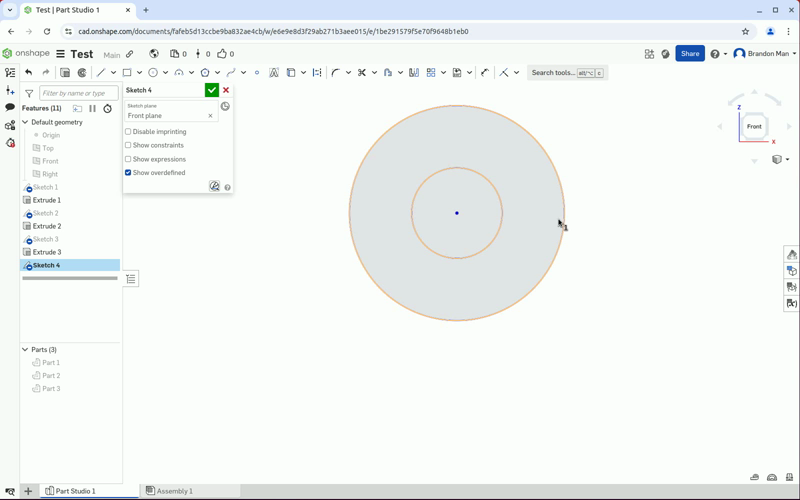
scroll(-6)
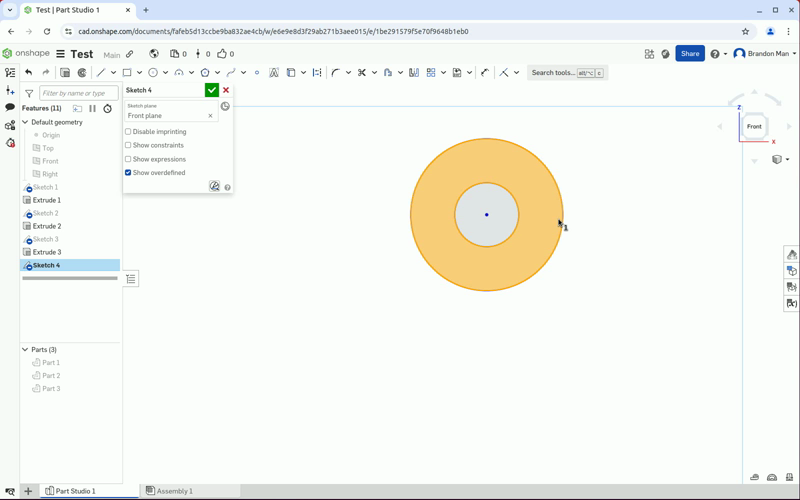
scroll(-6)
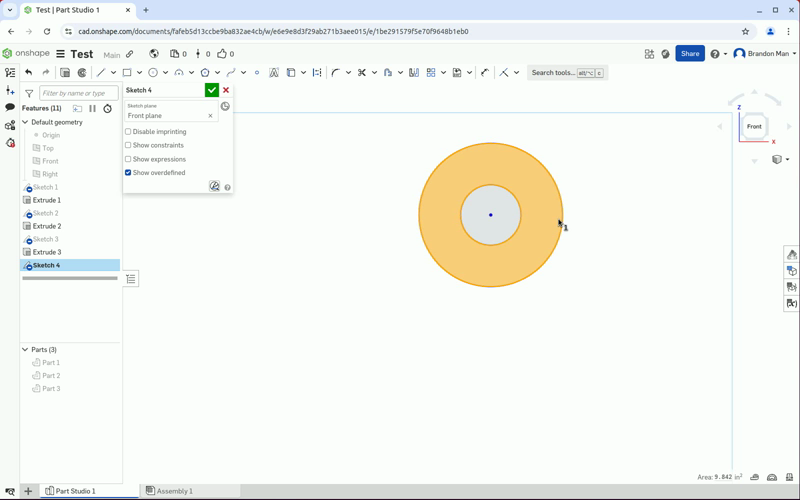
scroll(-6)
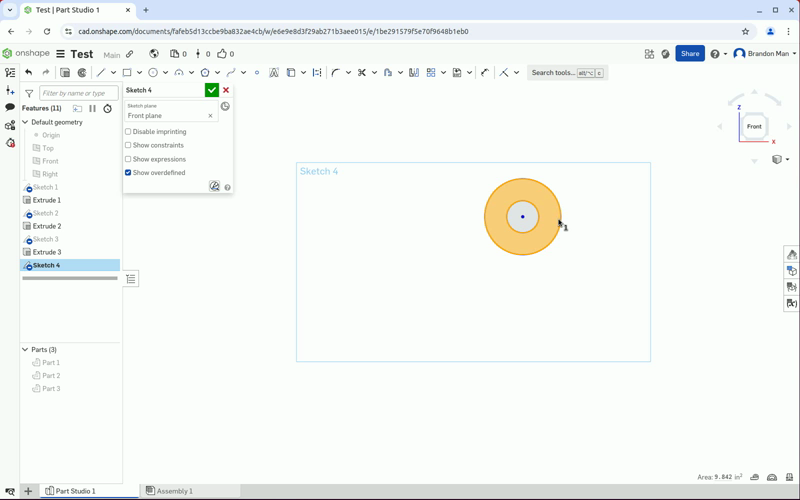
scroll(-6)
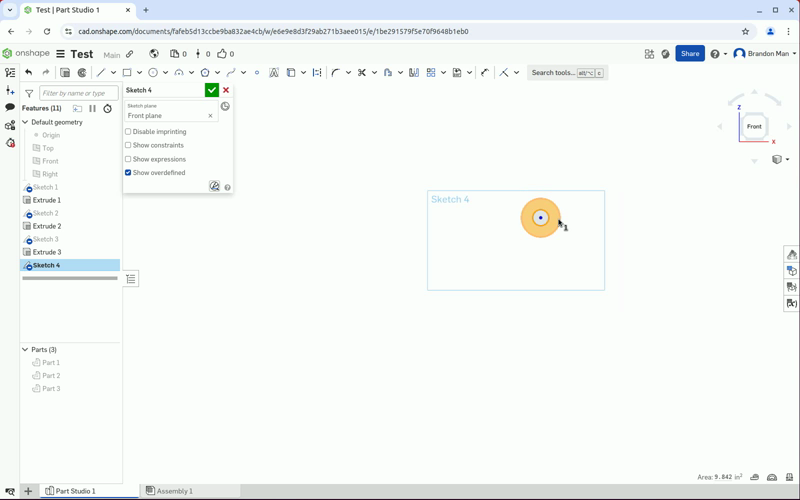
scroll(-6)
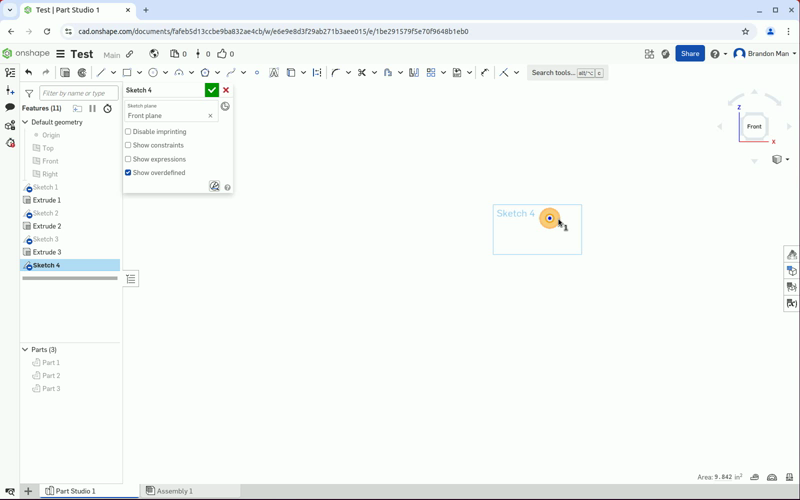
mouse_move(73, 352)
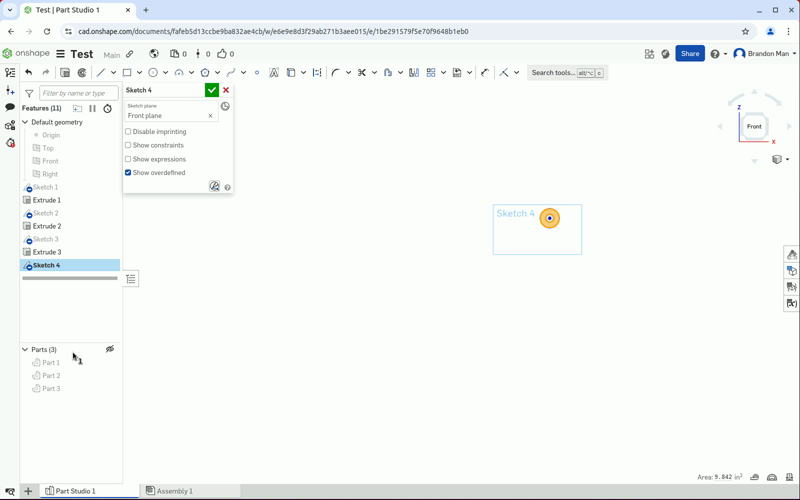
key(shift+y)
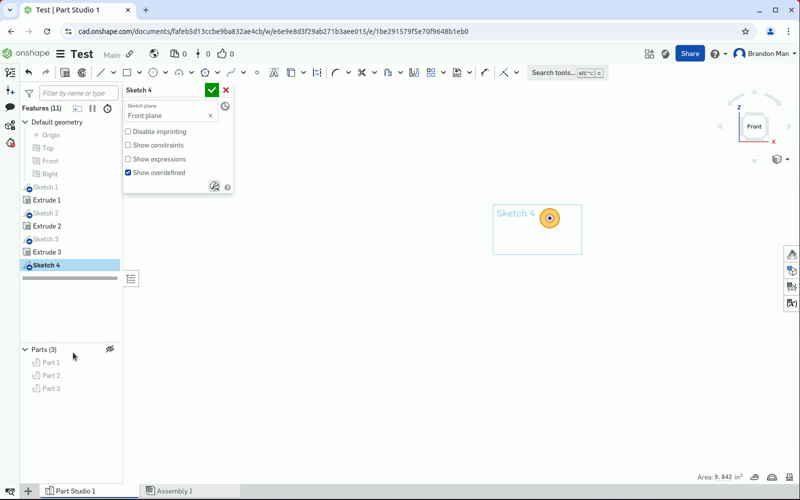
key(shift+e)
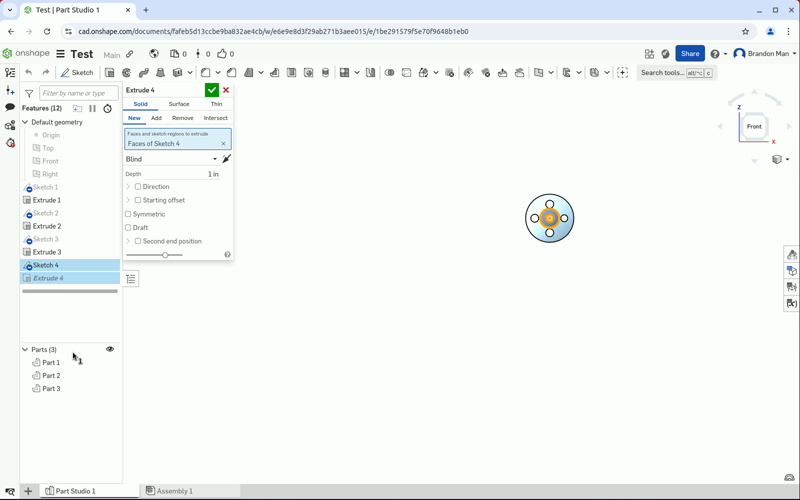
mouse_move(143, 106)
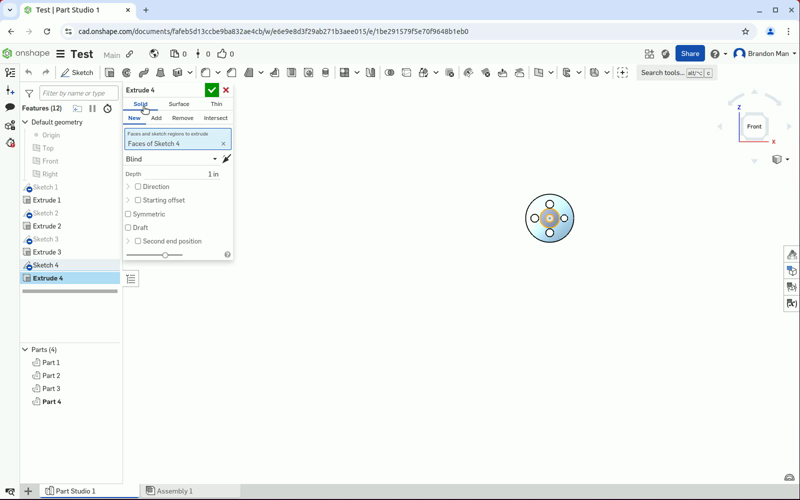
click(143, 106)
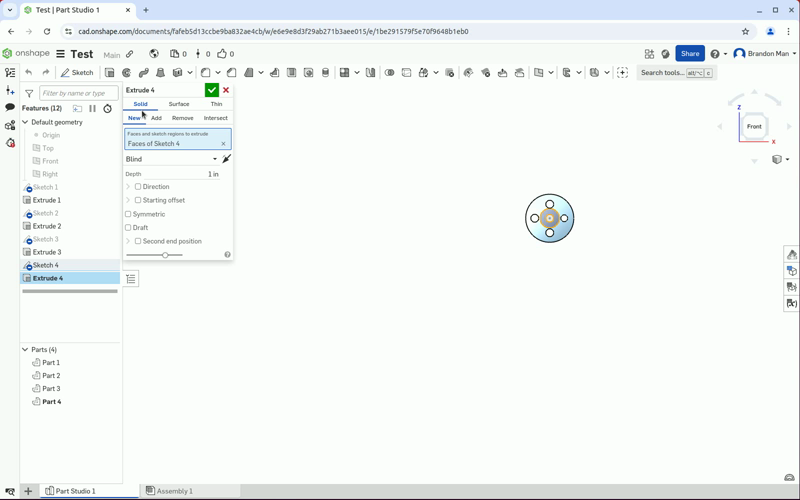
mouse_move(137, 120)
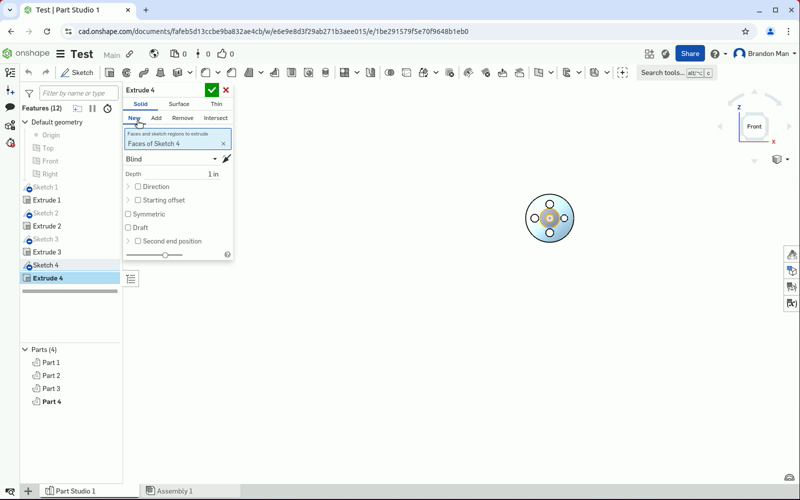
click(137, 120)
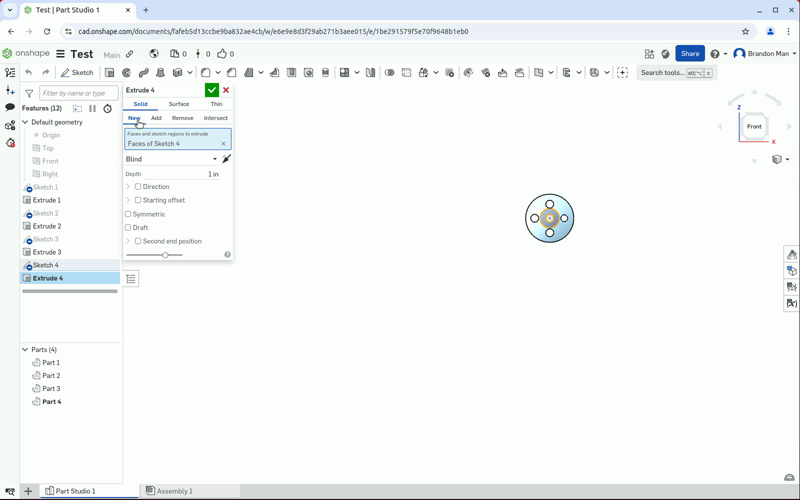
key(tab, 4)
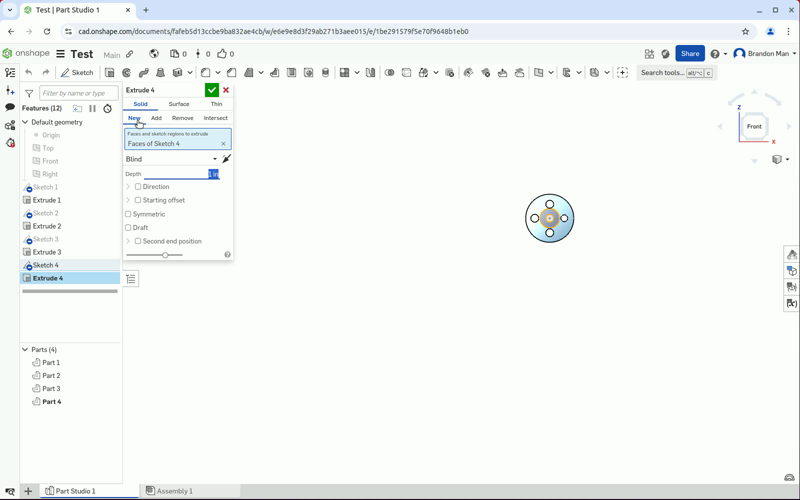
text(-2.889)
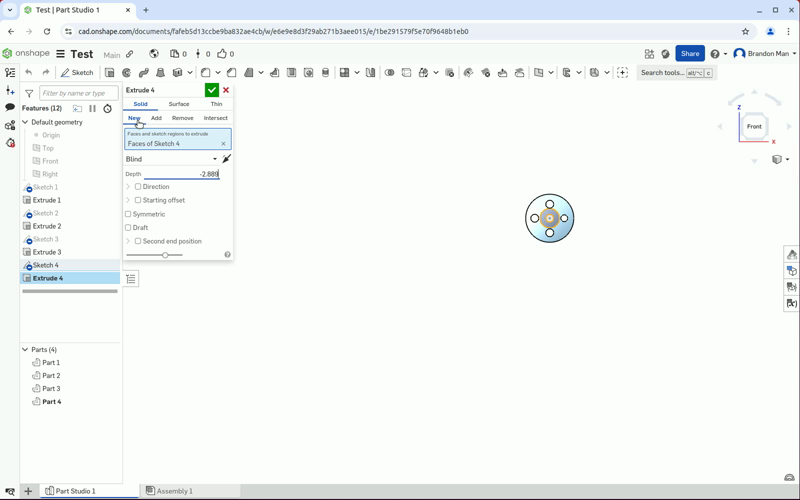
key(enter)
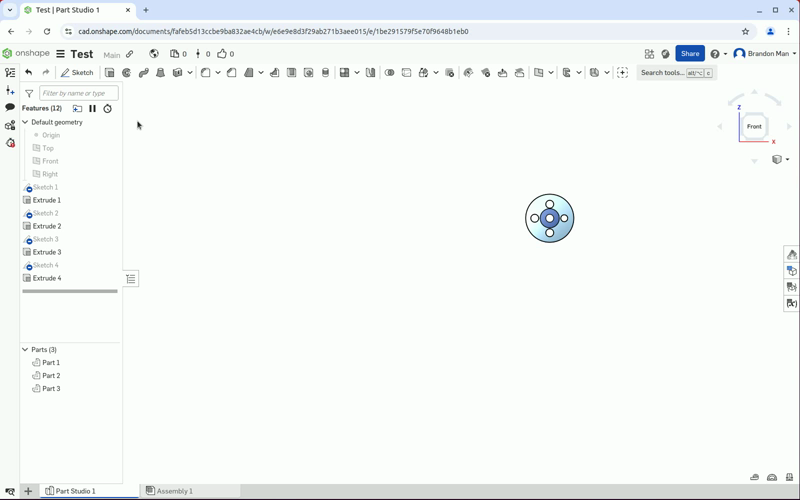
key(shift+h)
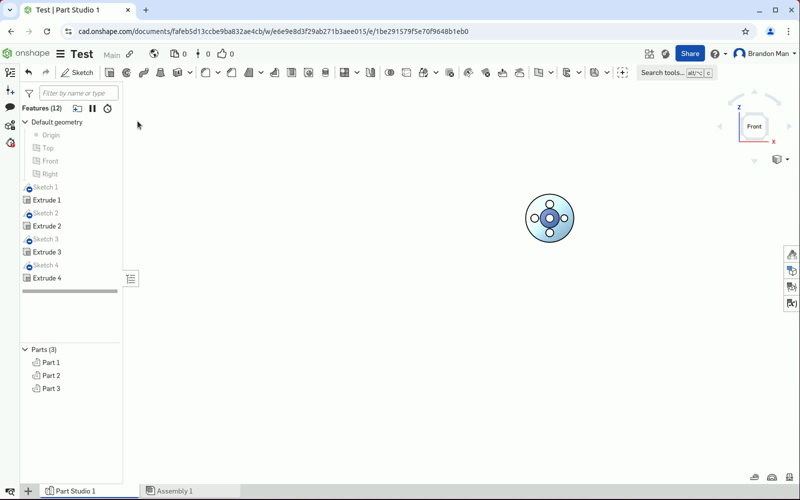
key(shift+h)
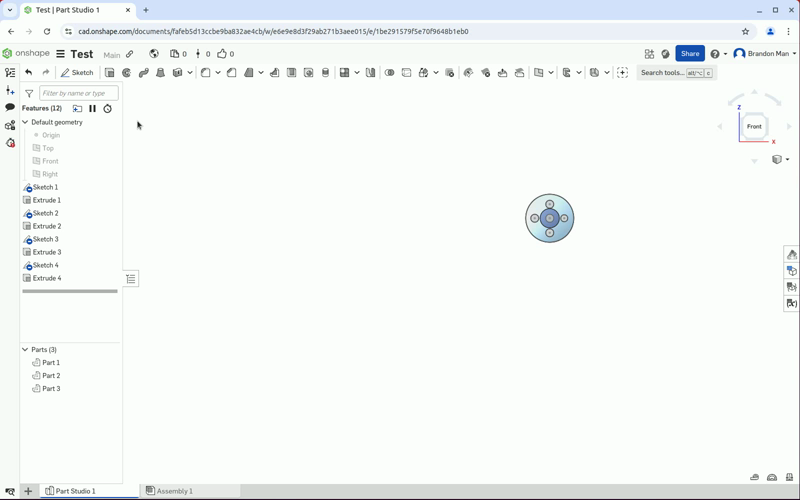
key(shift+7)
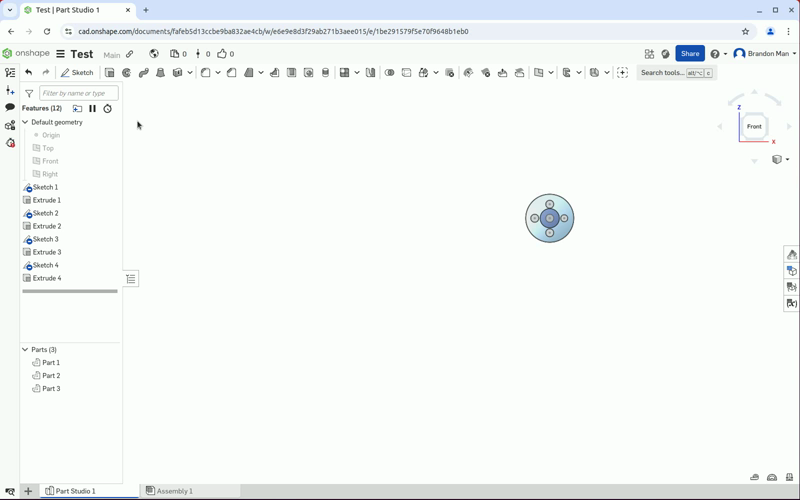
key(left, 2)
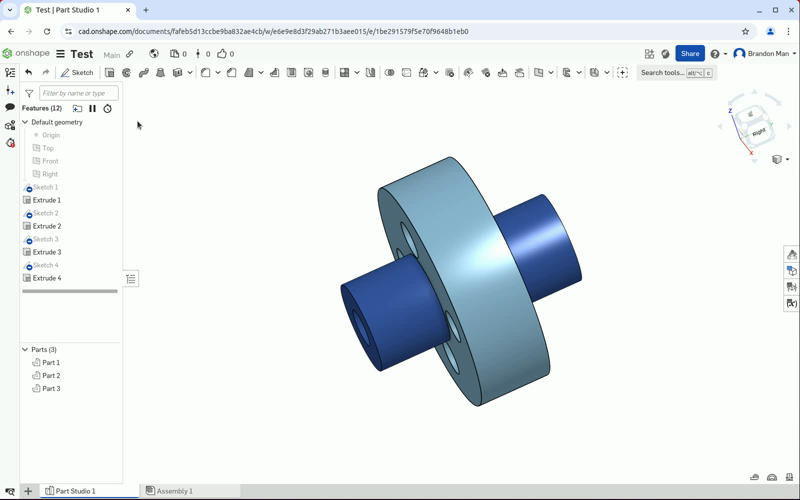
key(down, 2)
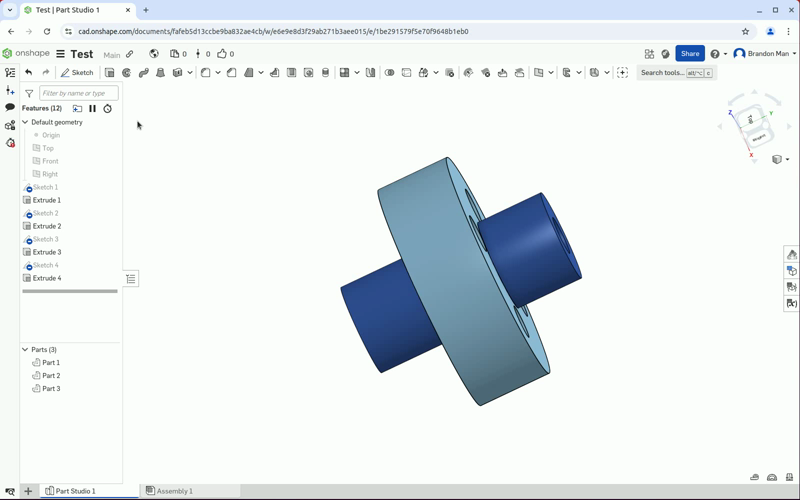
key(up, 2)
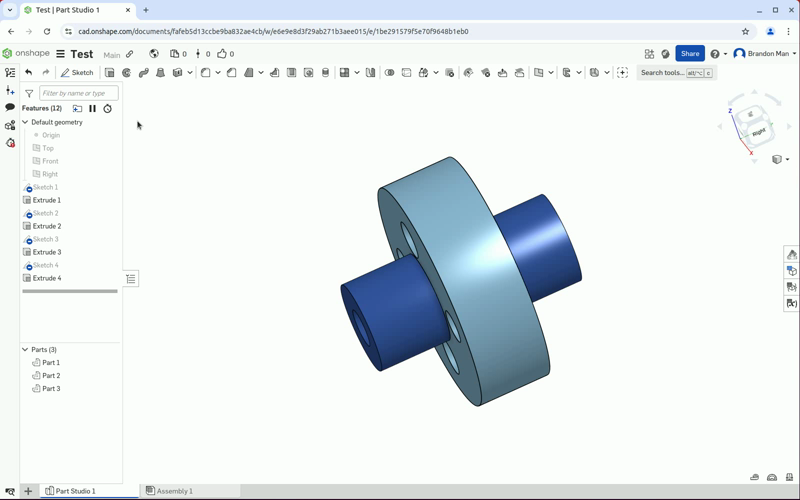
key(right, 2)
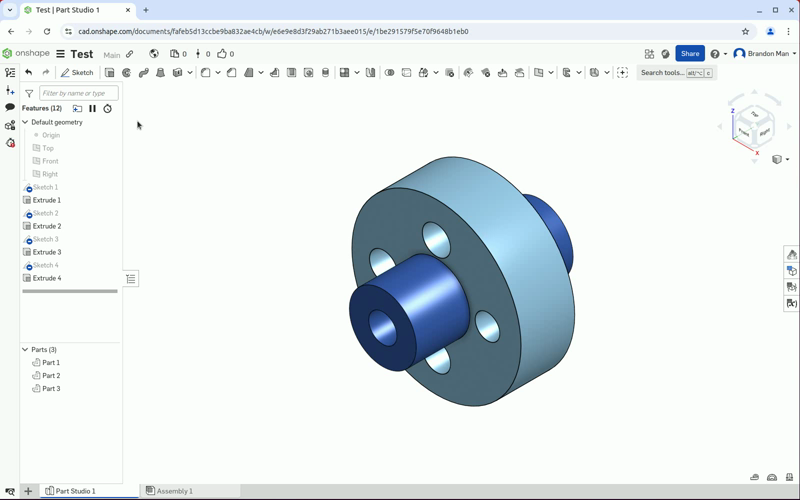
mouse_move(73, 189)
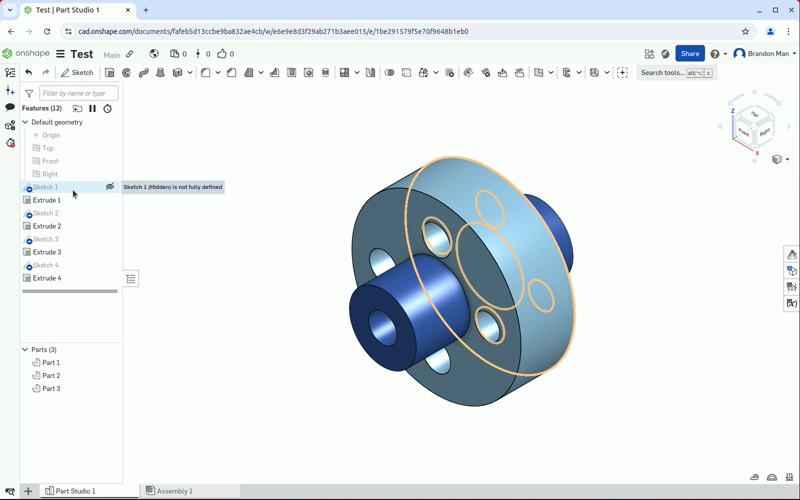
click(73, 189)